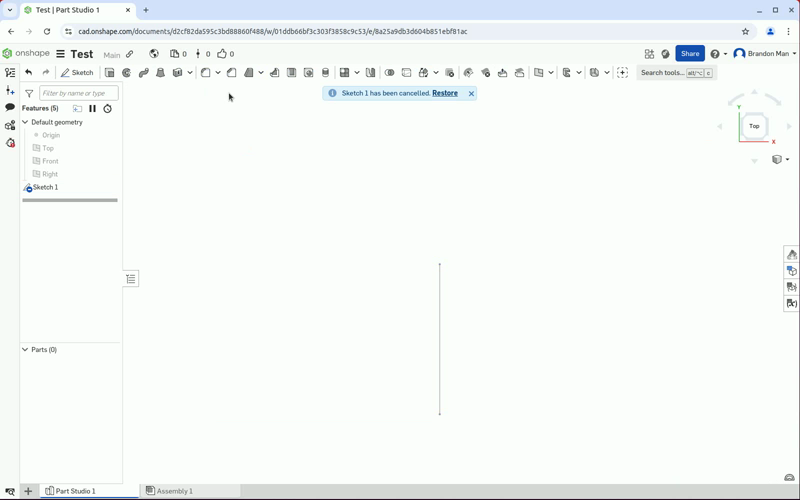
key(shift+h)
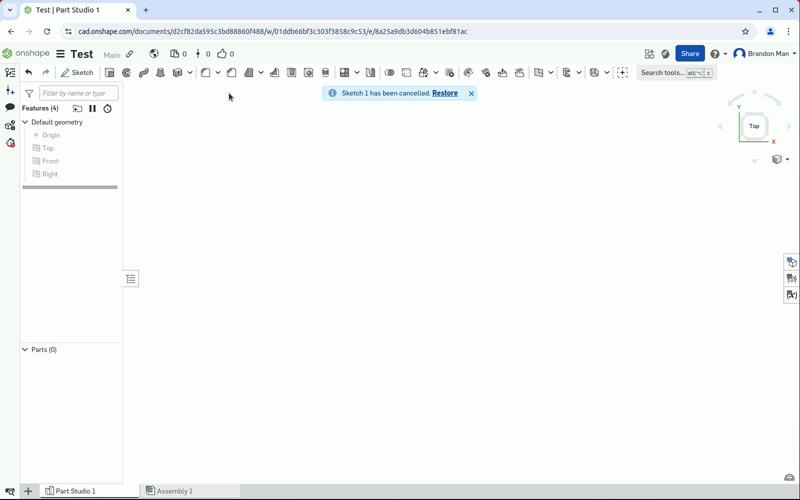
mouse_move(73, 352)
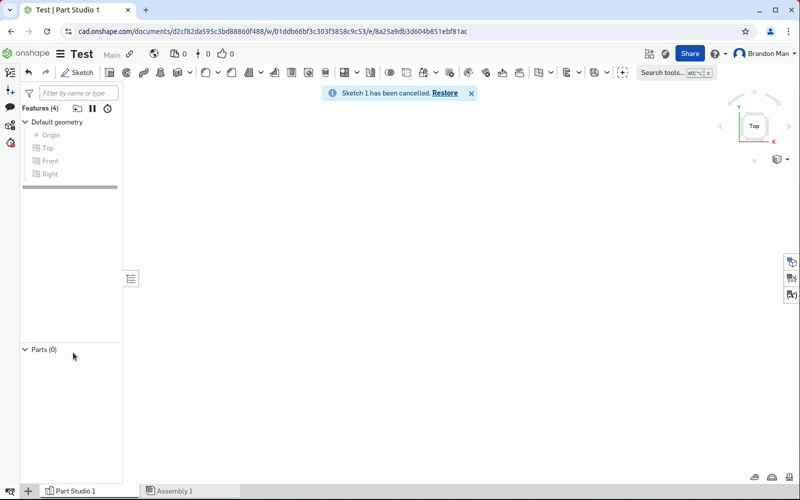
key(y)
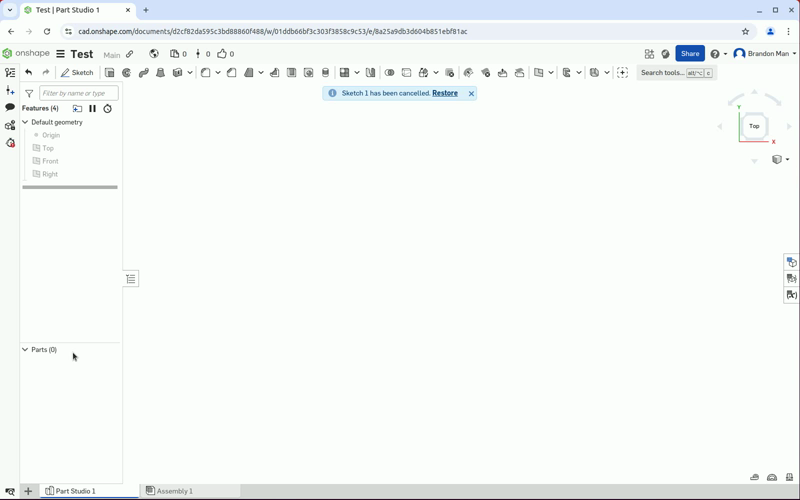
key(shift+p)
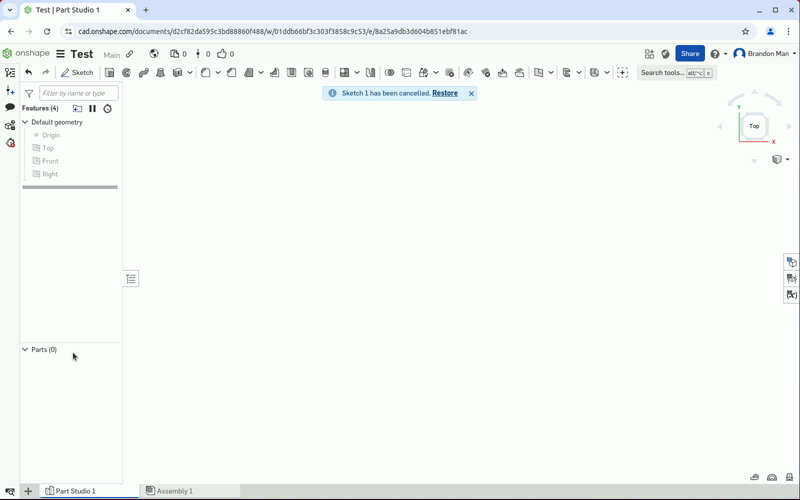
key(space)
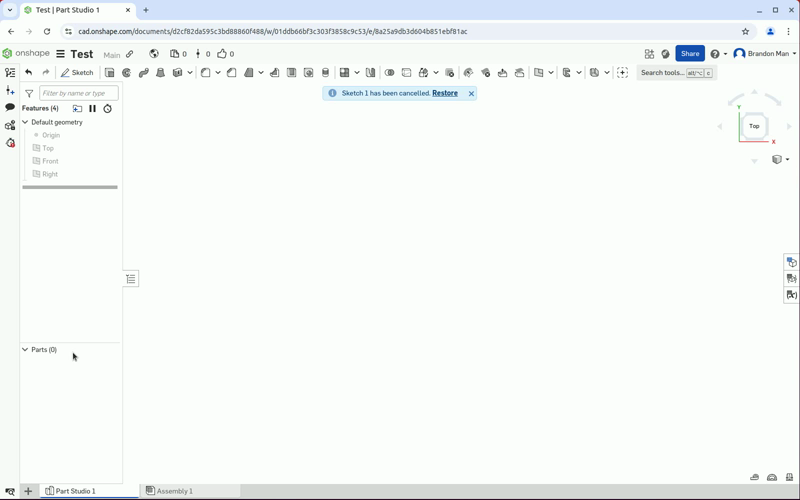
key_down(shift)
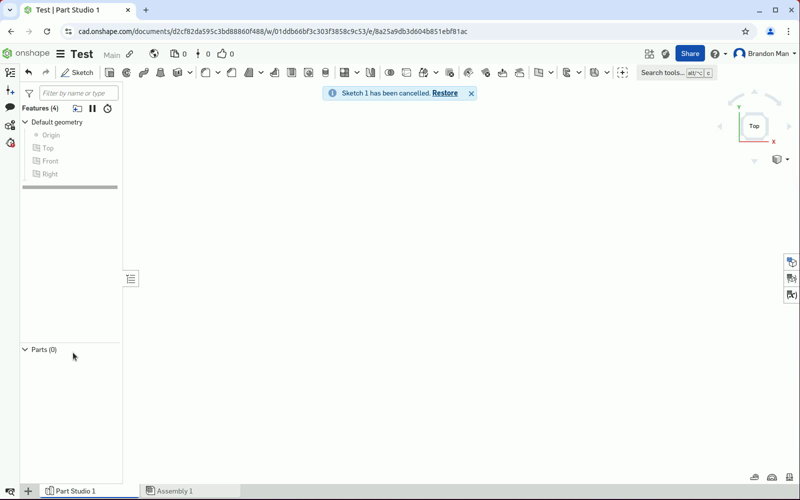
key(up)
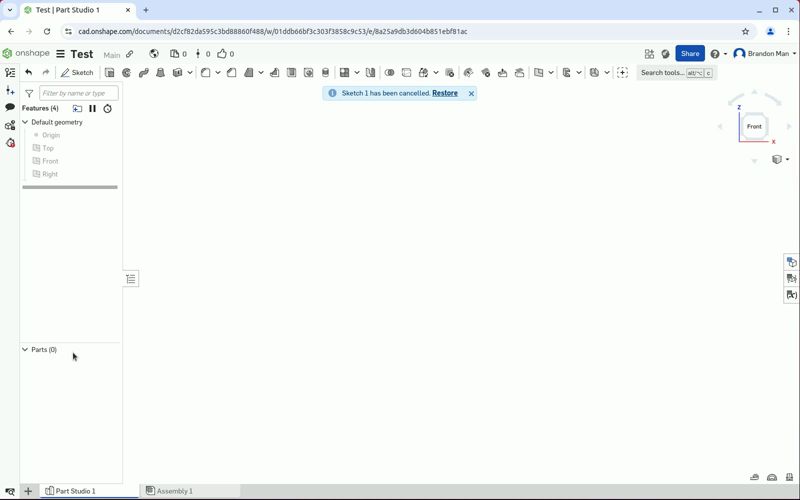
key_up(shift)
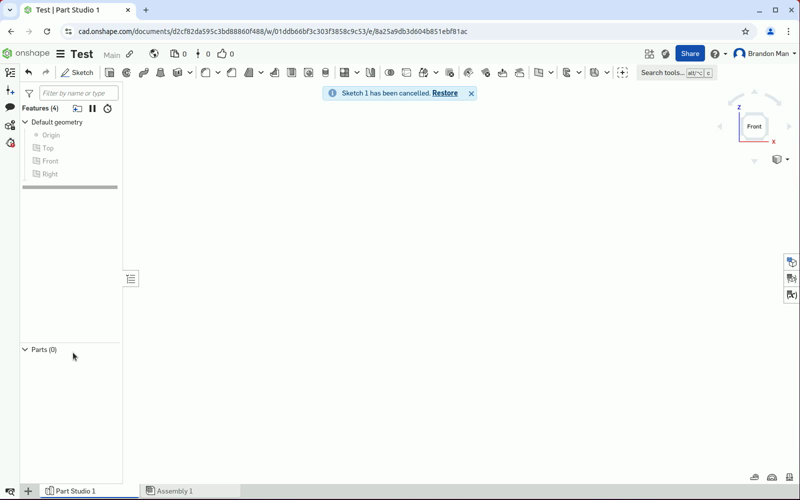
mouse_move(73, 352)
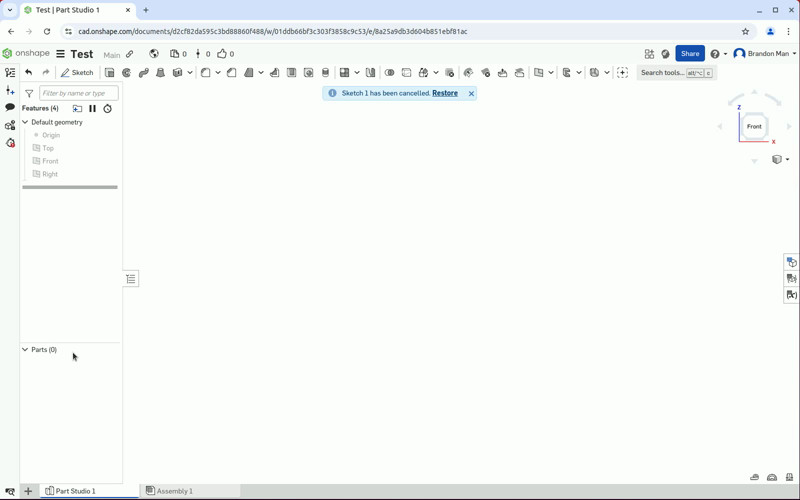
key(shift+y)
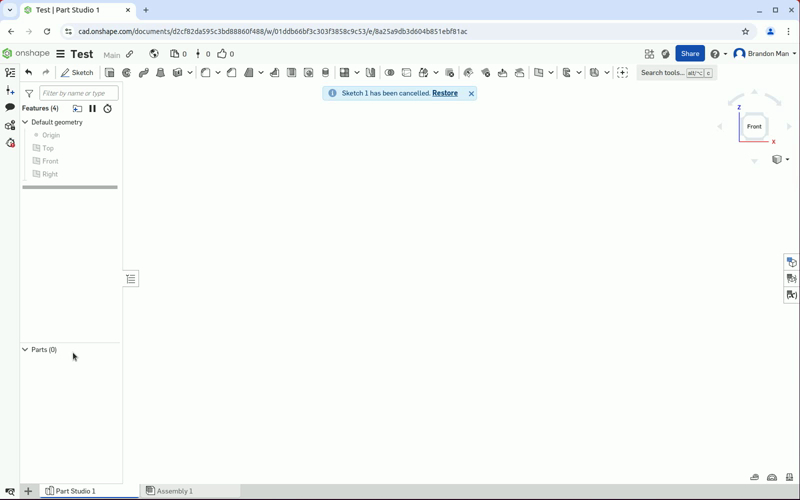
key(shift+s)
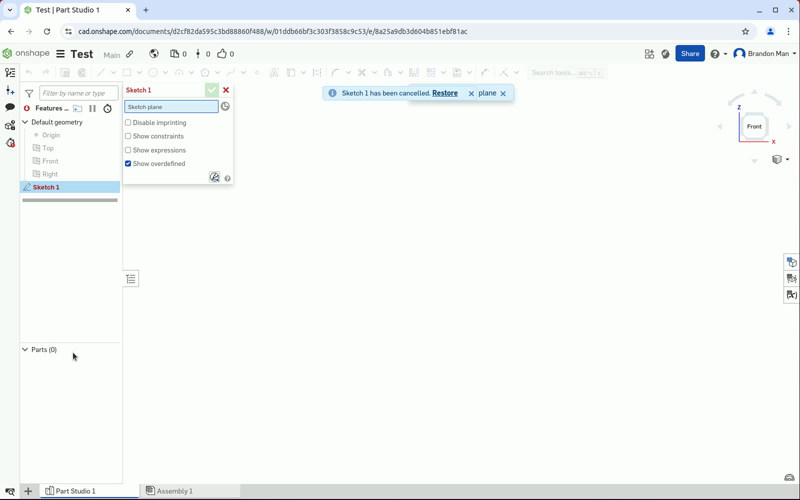
mouse_move(73, 163)
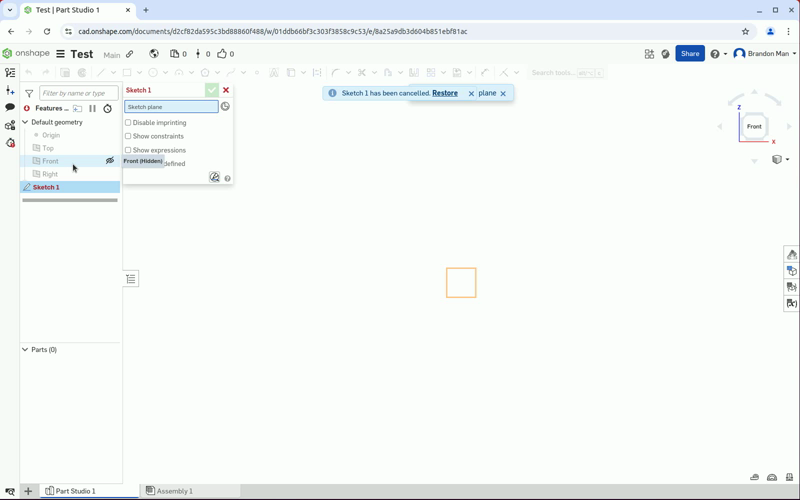
click(73, 163)
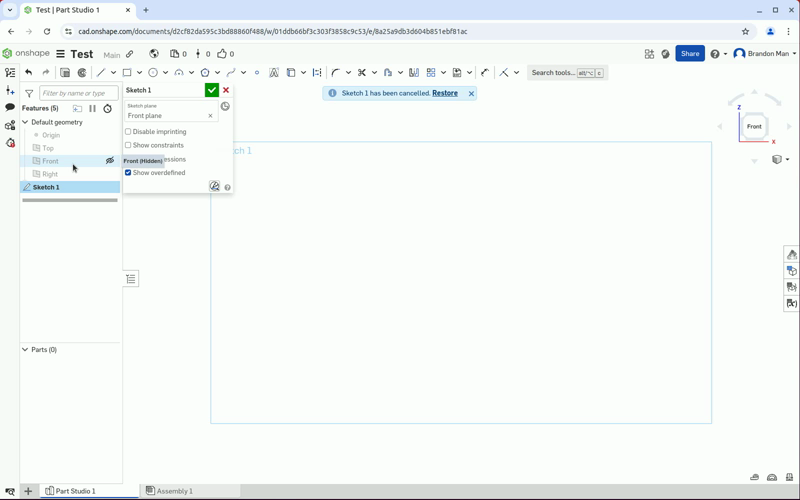
mouse_move(73, 352)
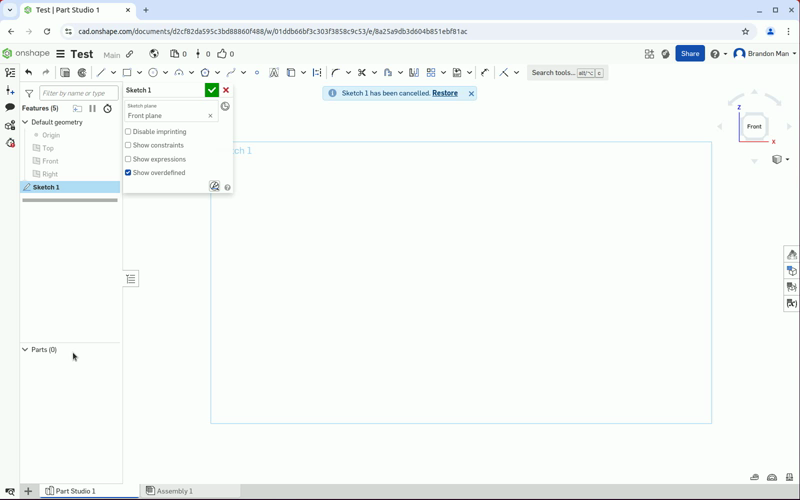
key(y)
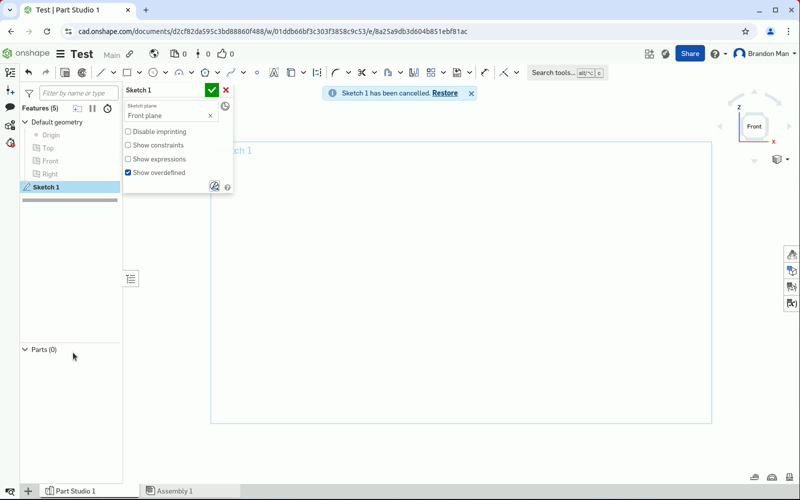
key(l)
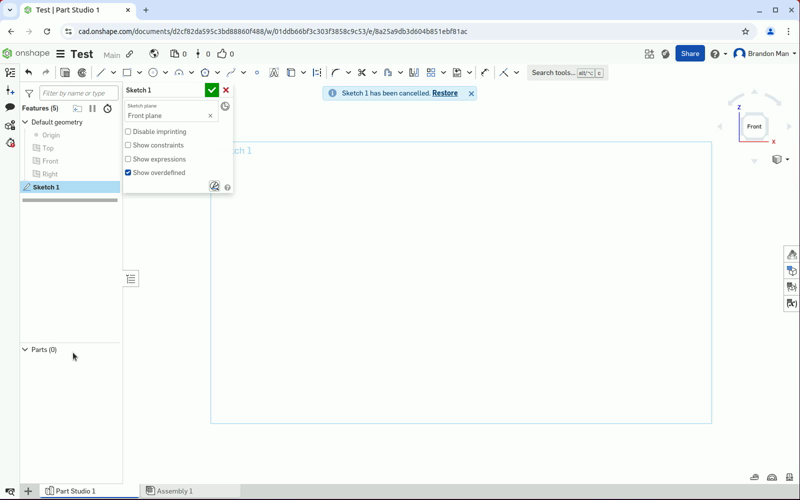
key_down(shift)
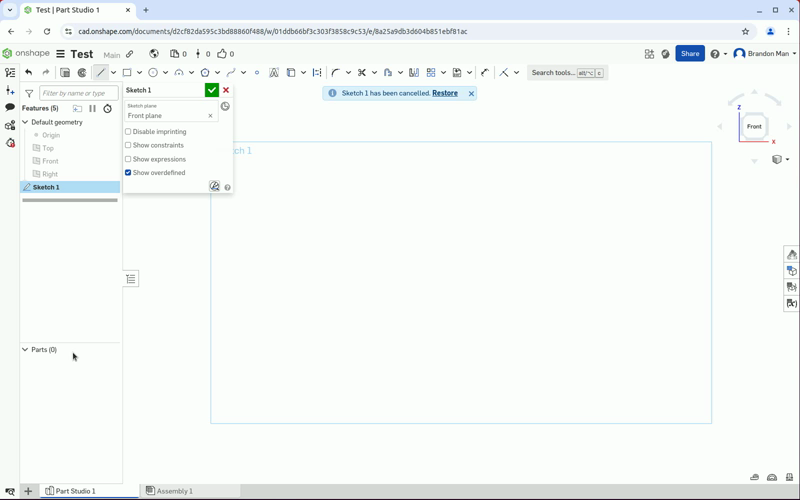
mouse_move(357, 292)
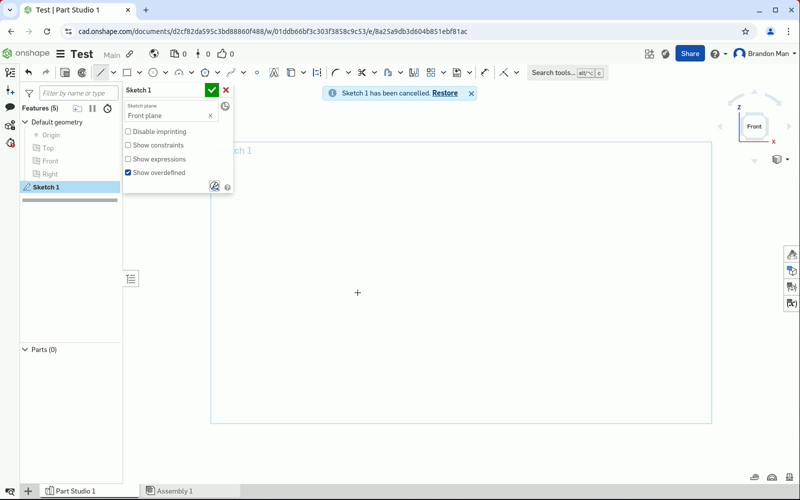
click(357, 292)
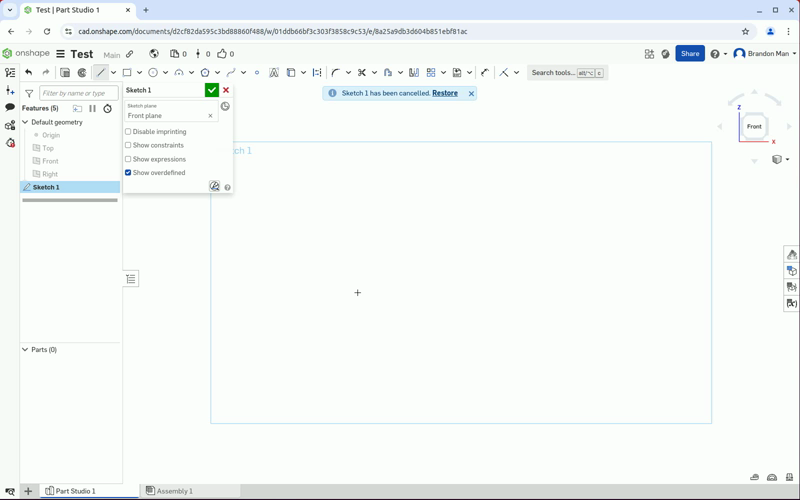
key_up(shift)
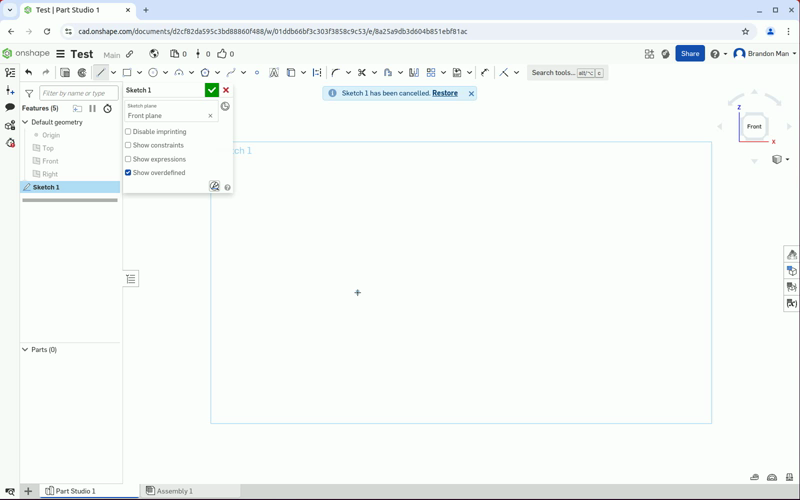
key_down(shift)
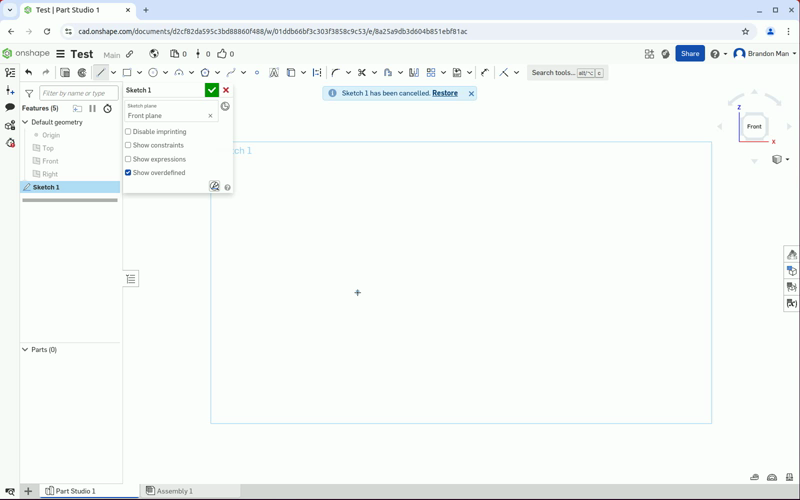
mouse_move(452, 297)
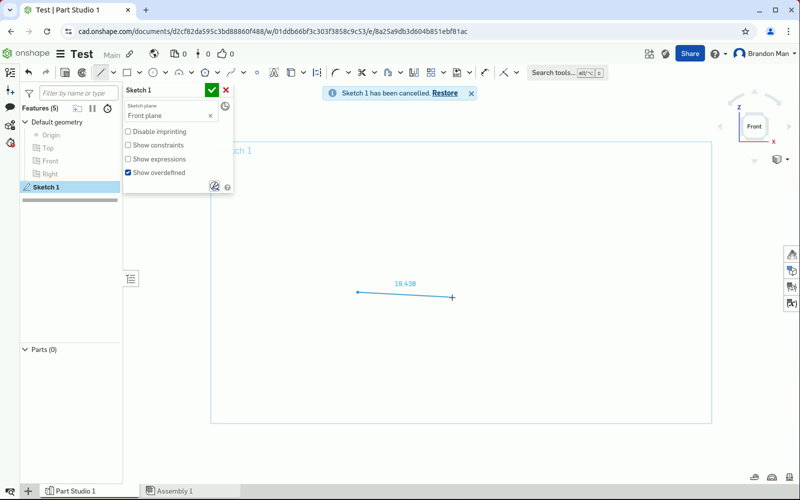
click(452, 297)
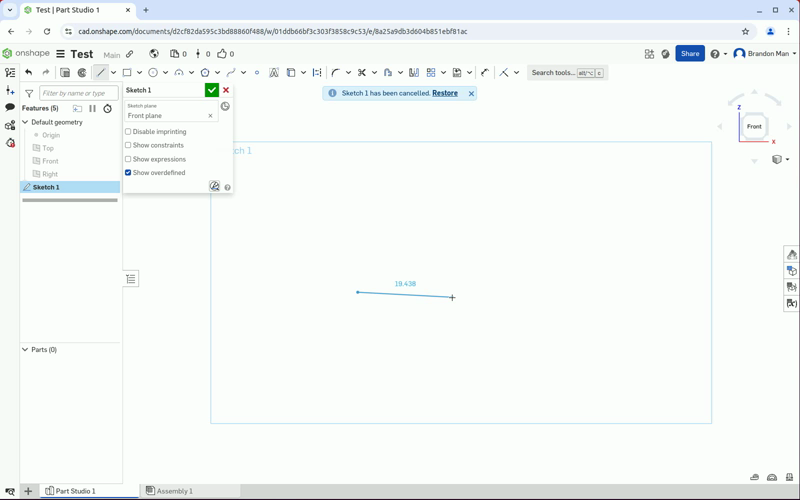
key_up(shift)
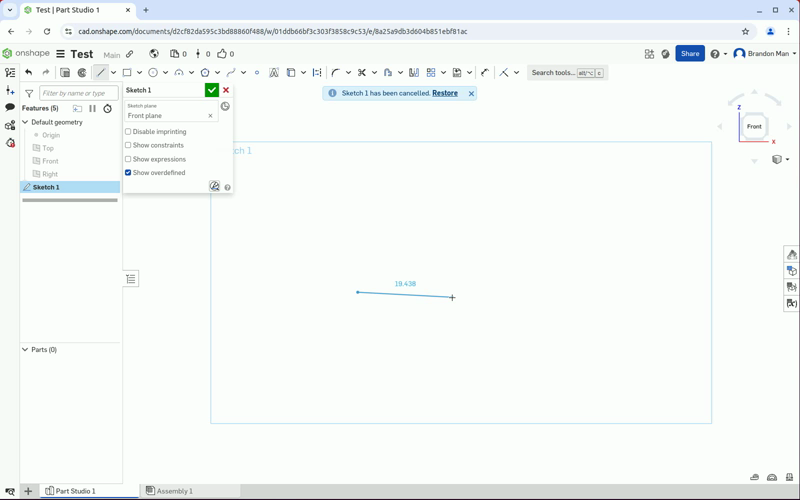
key(esc)
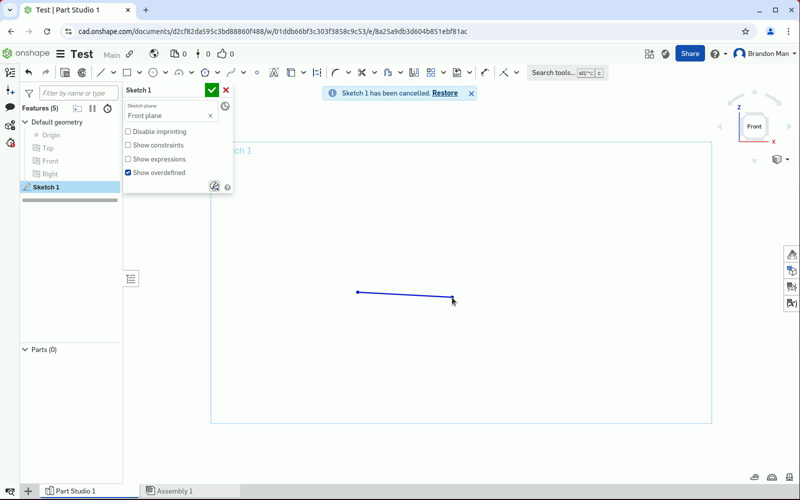
key(a)
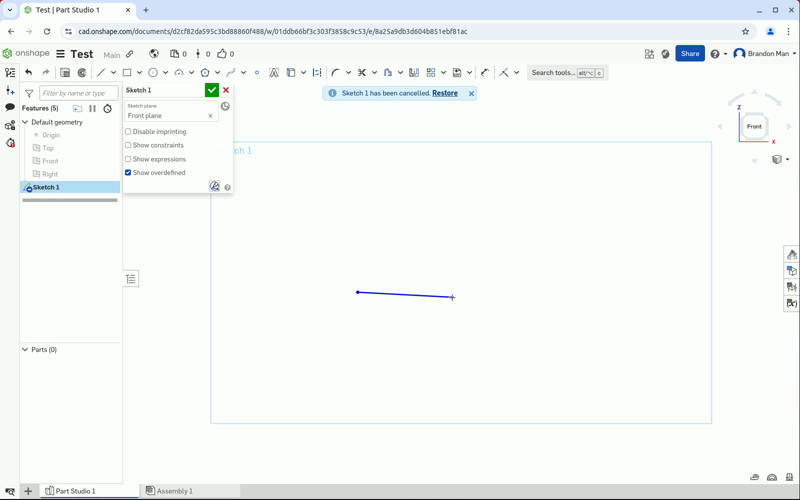
mouse_move(452, 297)
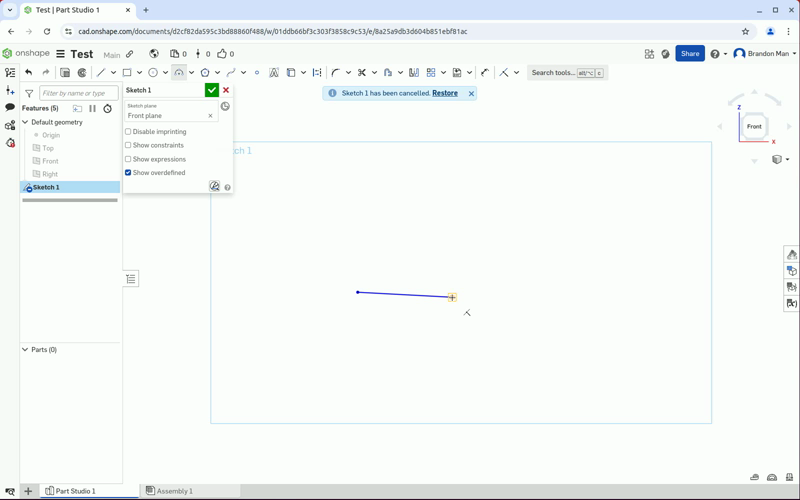
click(452, 297)
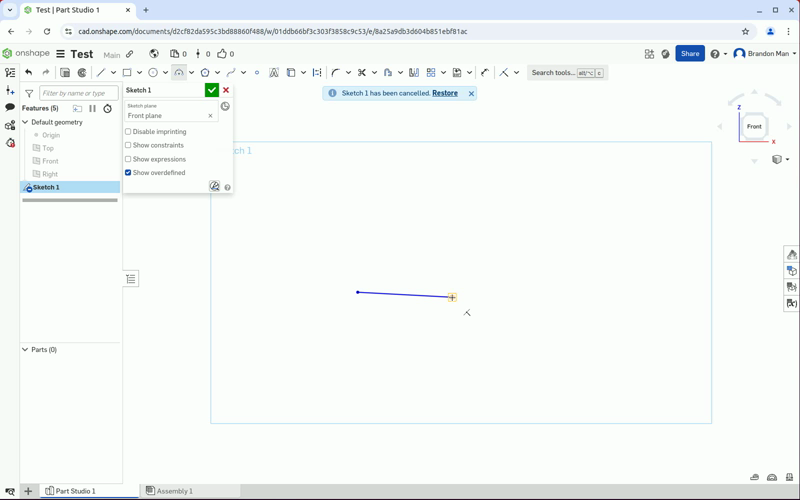
key_down(shift)
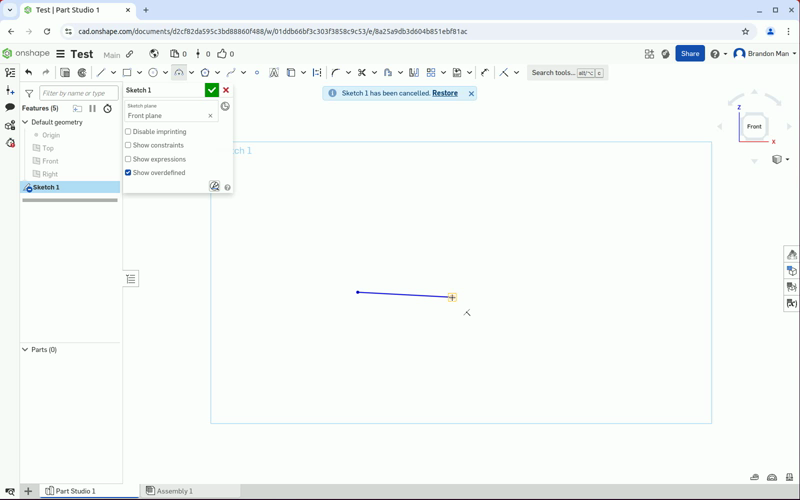
mouse_move(459, 300)
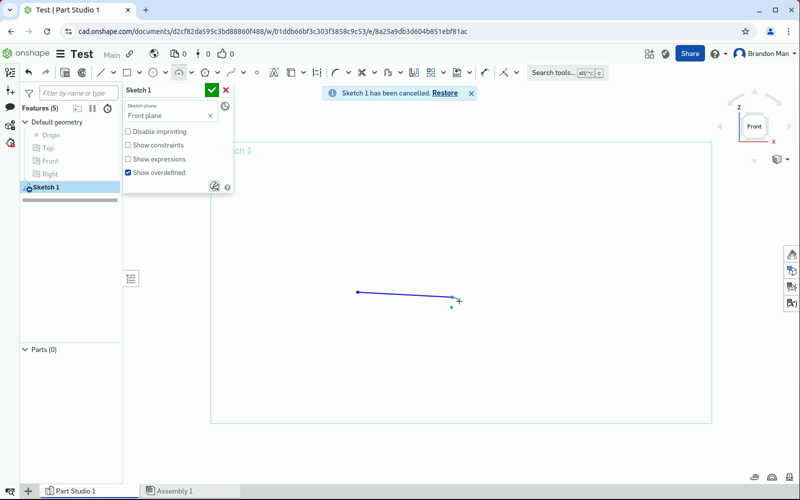
click(459, 300)
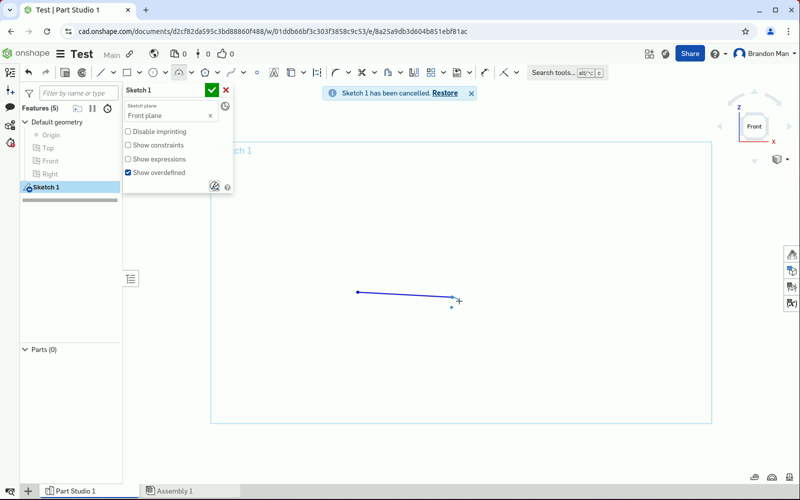
mouse_move(455, 299)
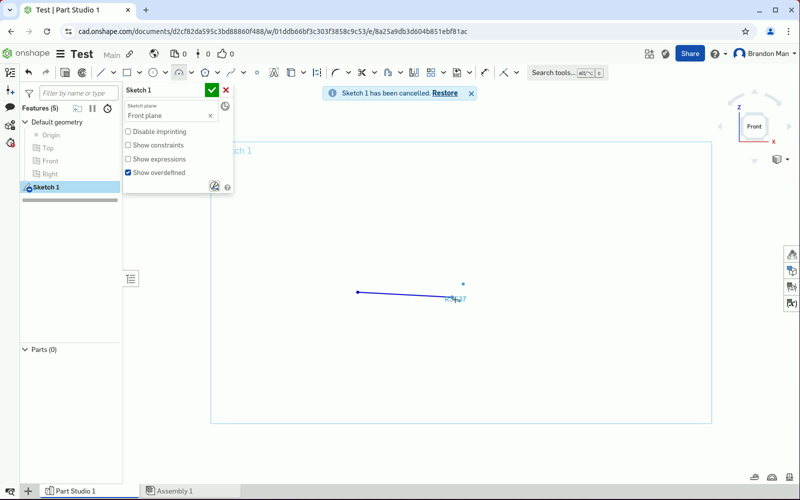
scroll(6)
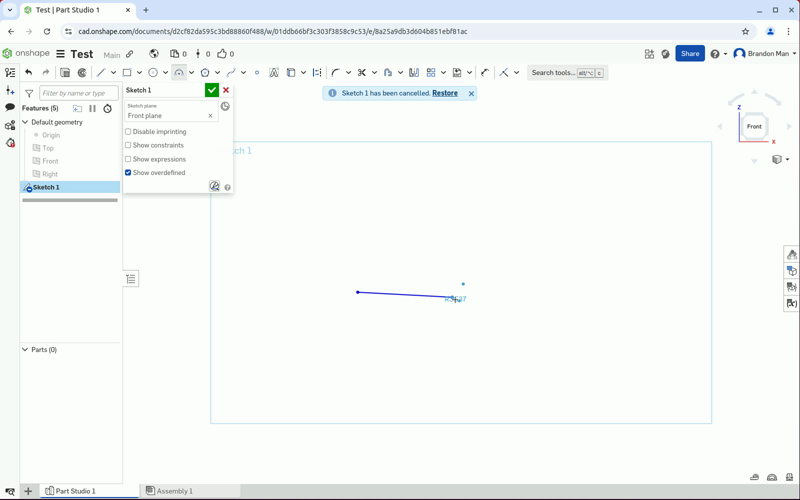
scroll(6)
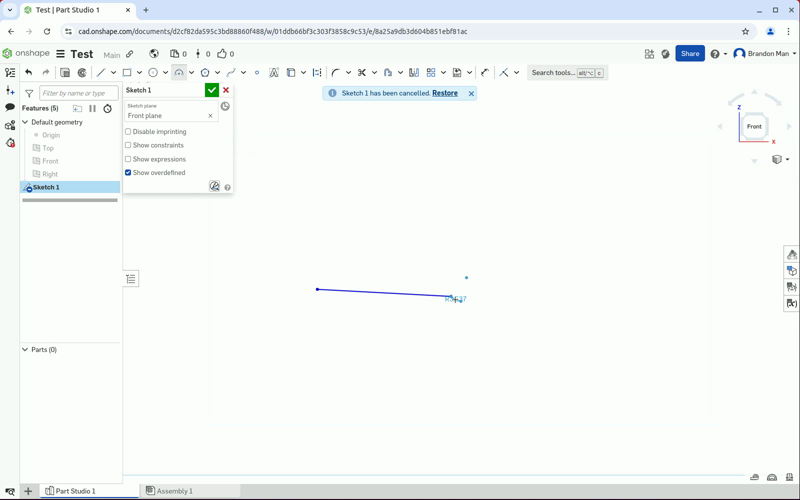
scroll(6)
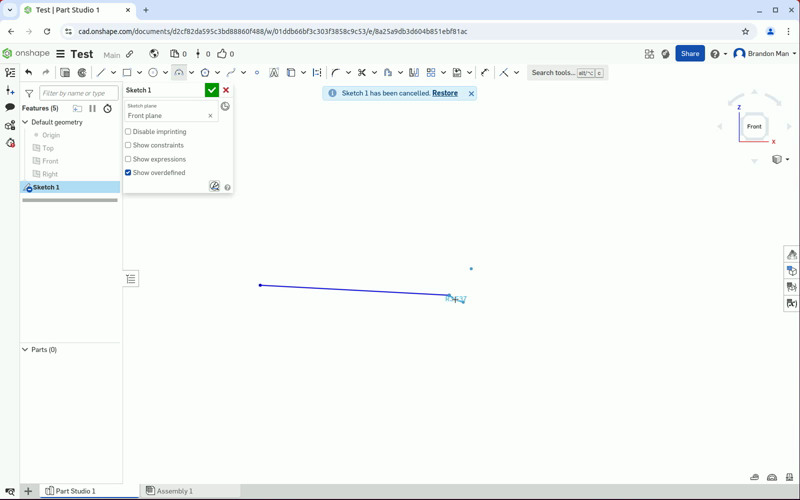
scroll(6)
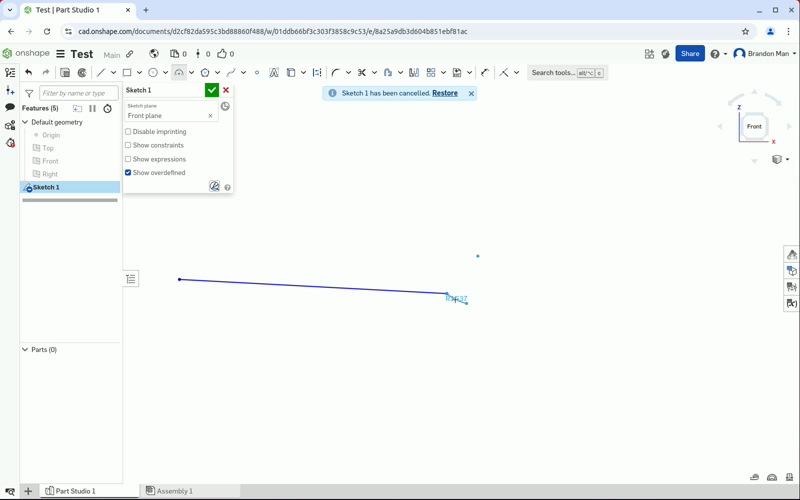
scroll(6)
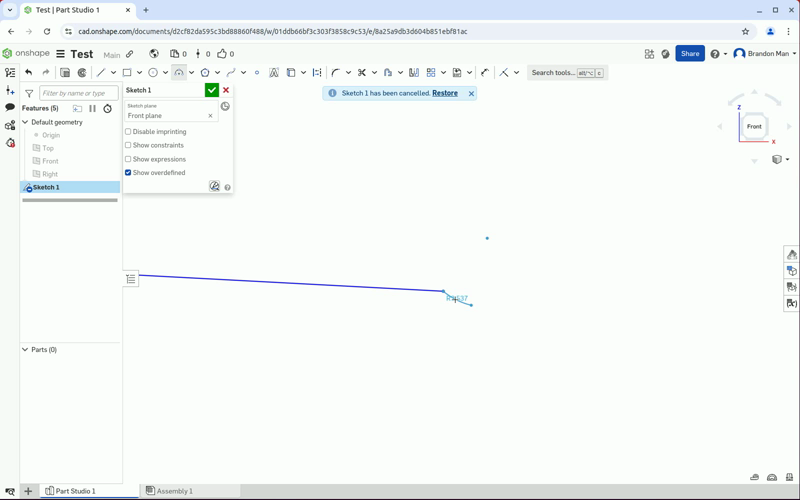
scroll(6)
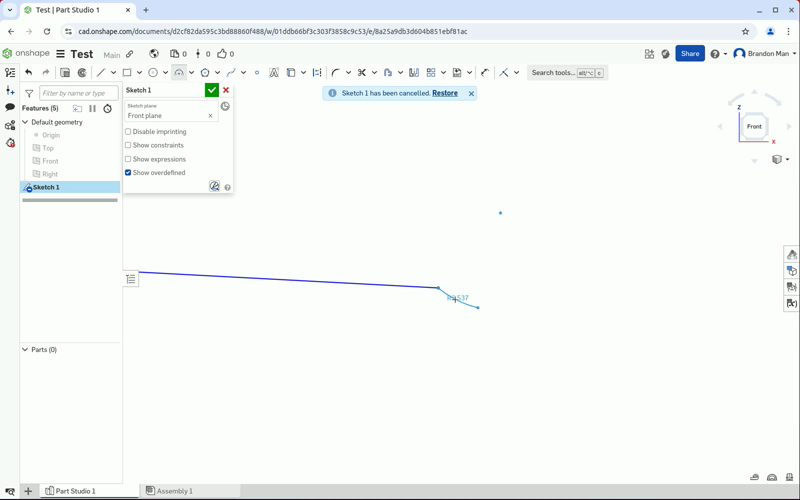
scroll(6)
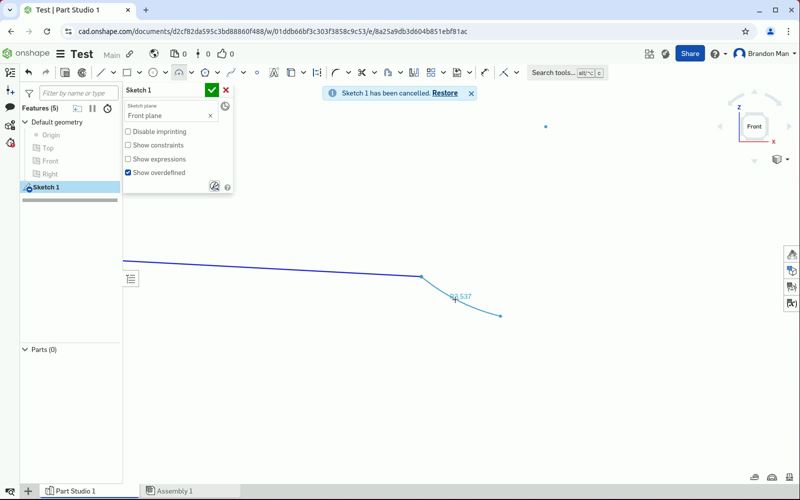
click(455, 299)
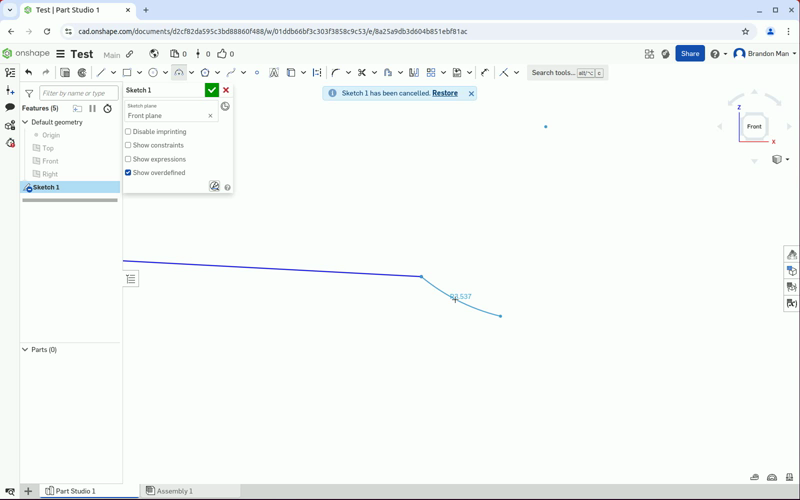
scroll(-6)
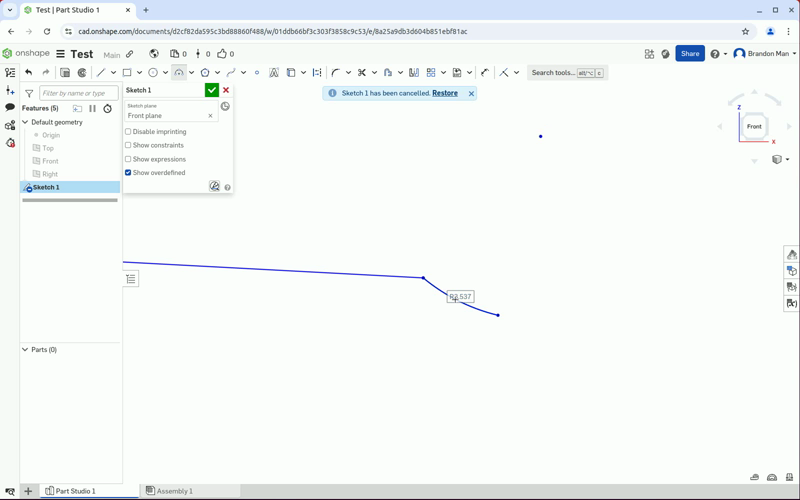
scroll(-6)
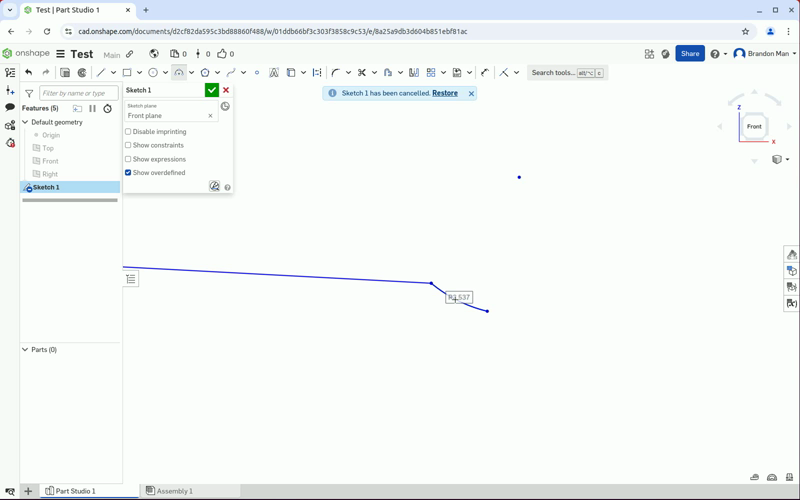
scroll(-6)
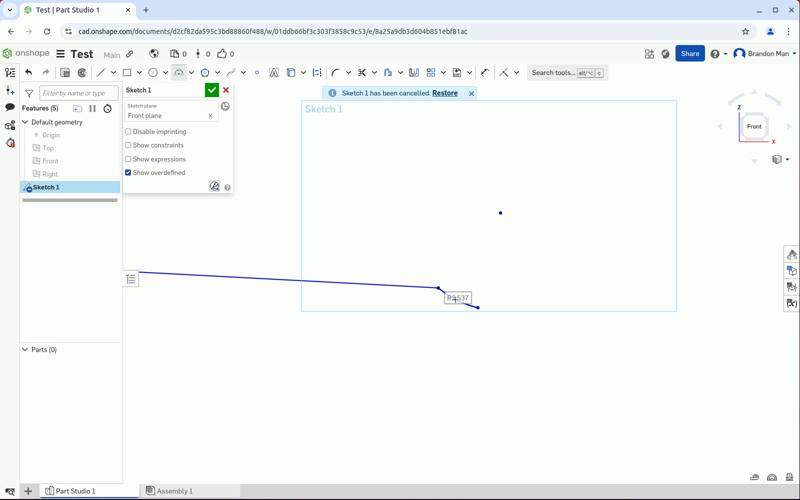
scroll(-6)
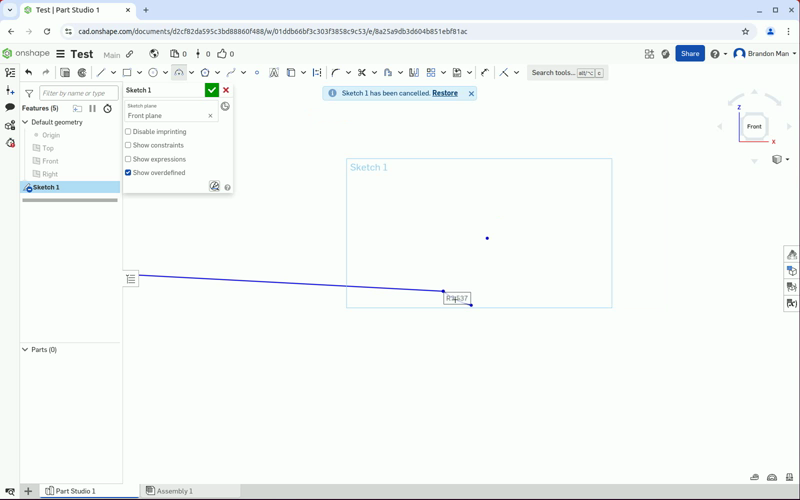
scroll(-6)
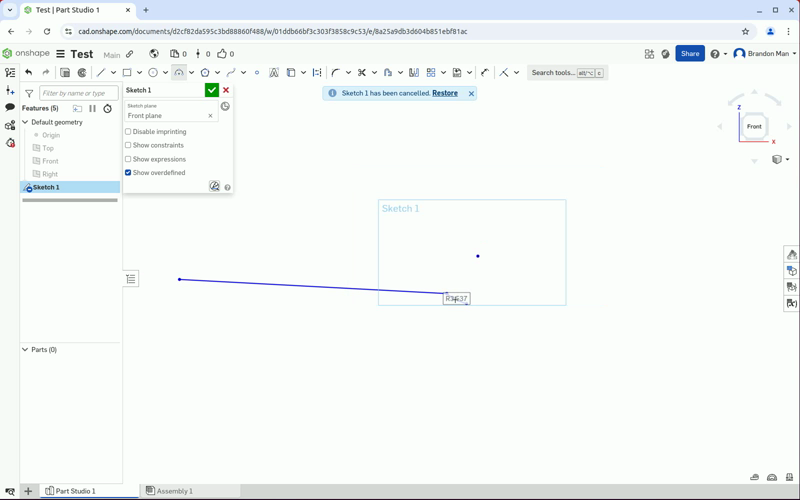
scroll(-6)
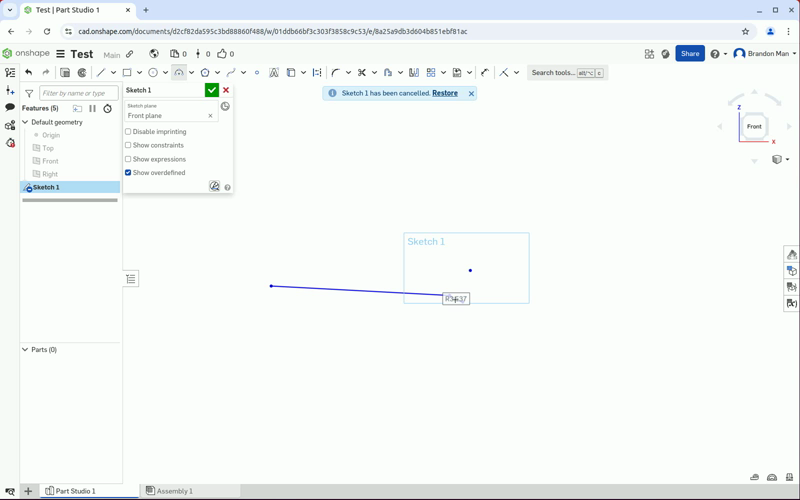
scroll(-6)
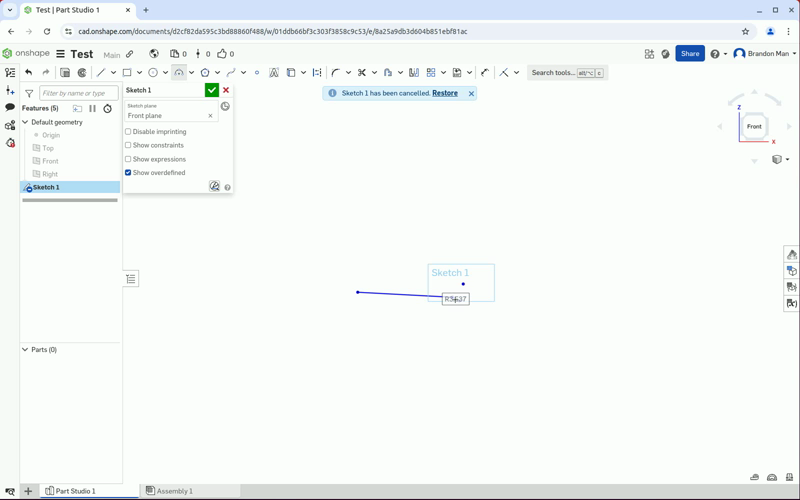
key_up(shift)
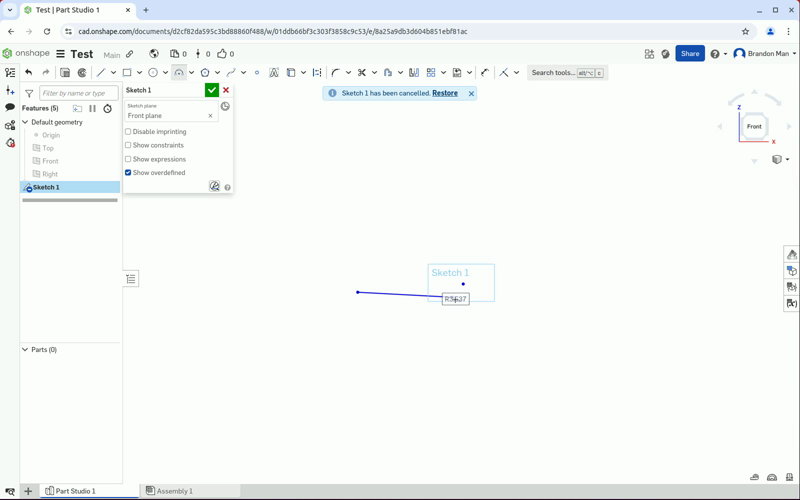
key(esc)
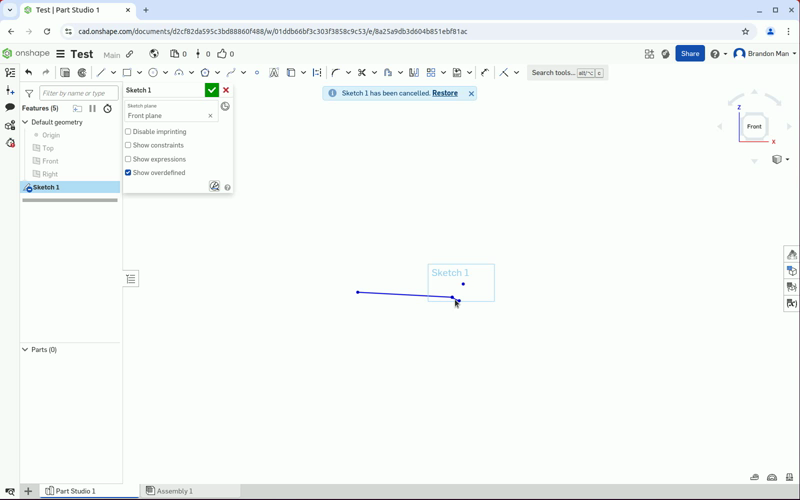
key(l)
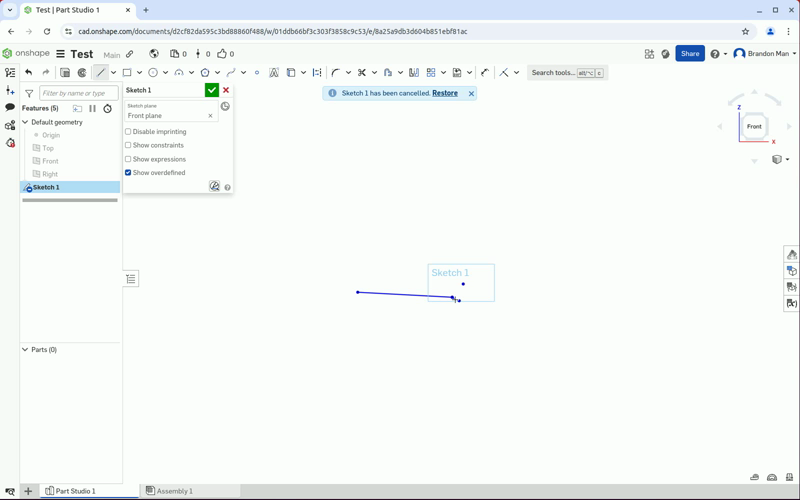
mouse_move(459, 300)
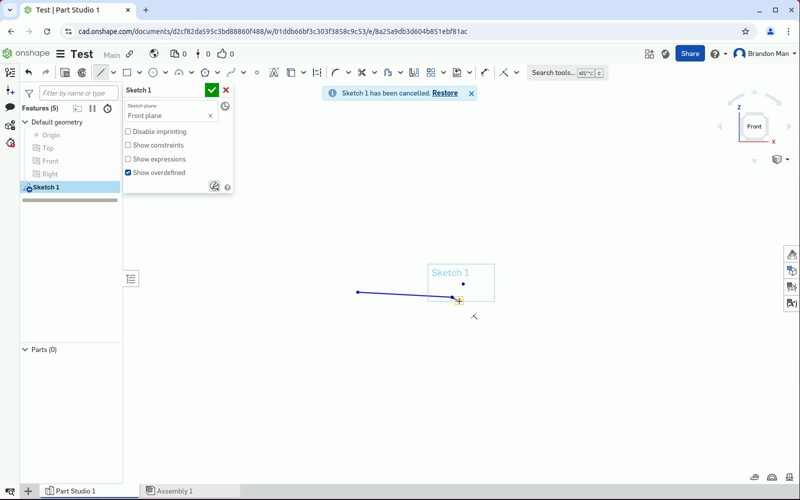
scroll(6)
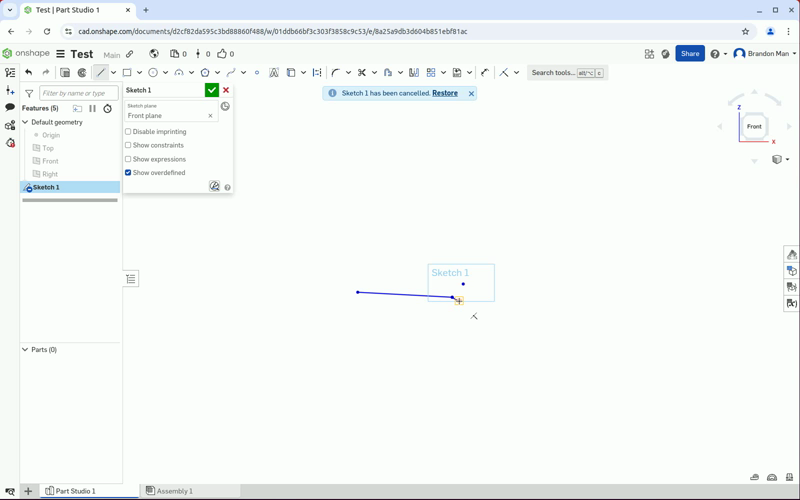
scroll(6)
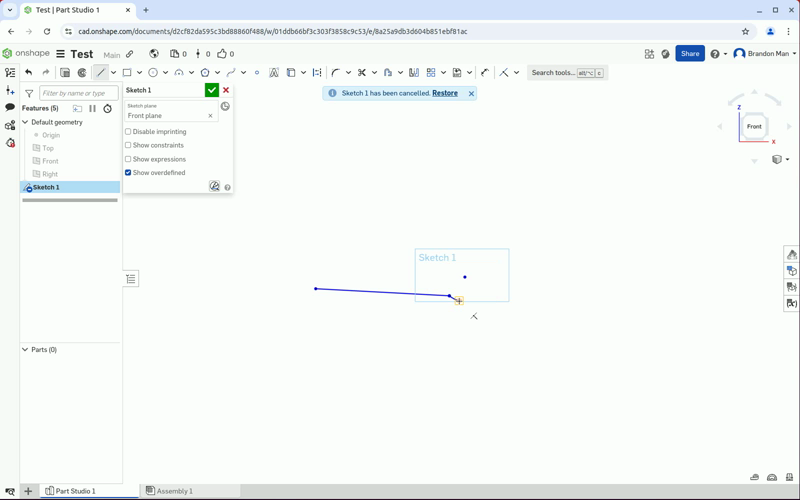
scroll(6)
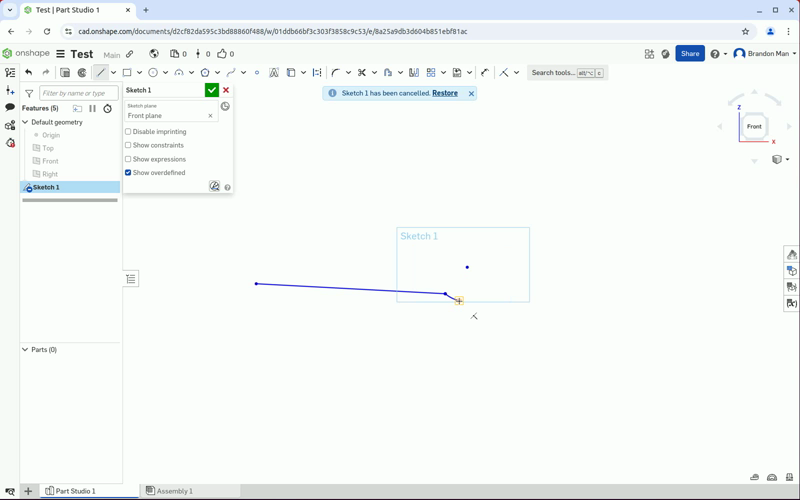
scroll(6)
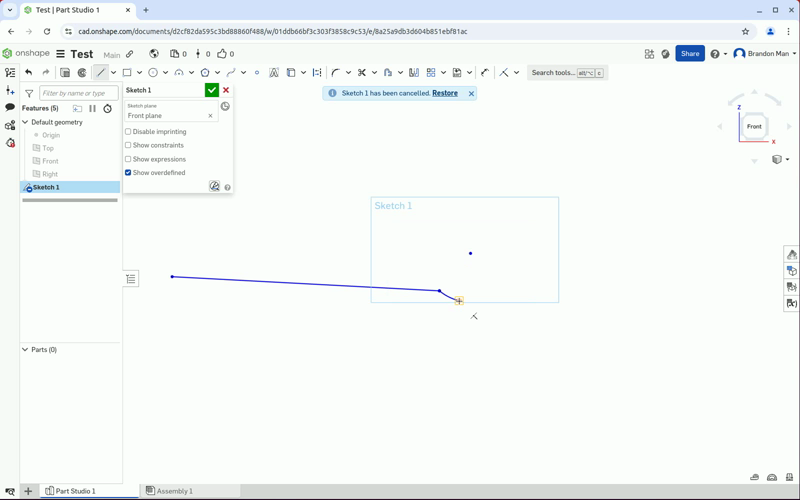
scroll(6)
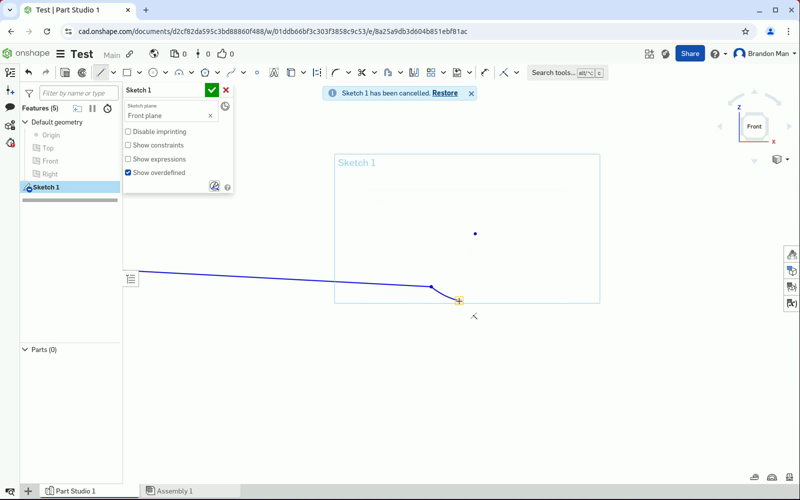
scroll(6)
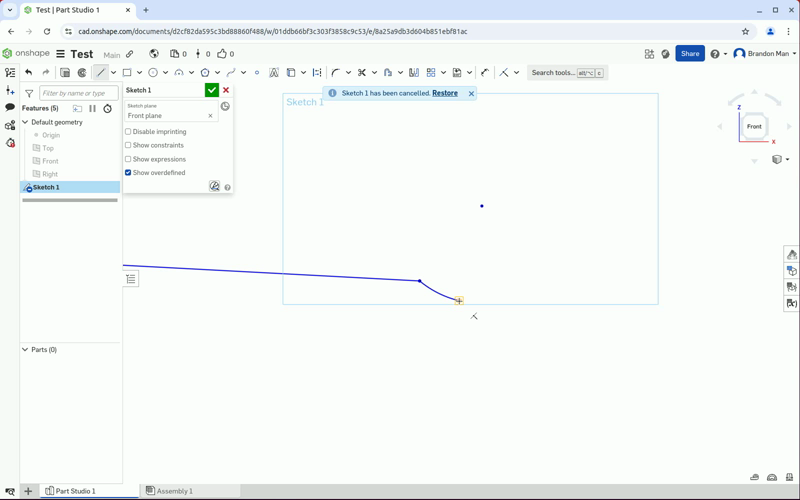
scroll(6)
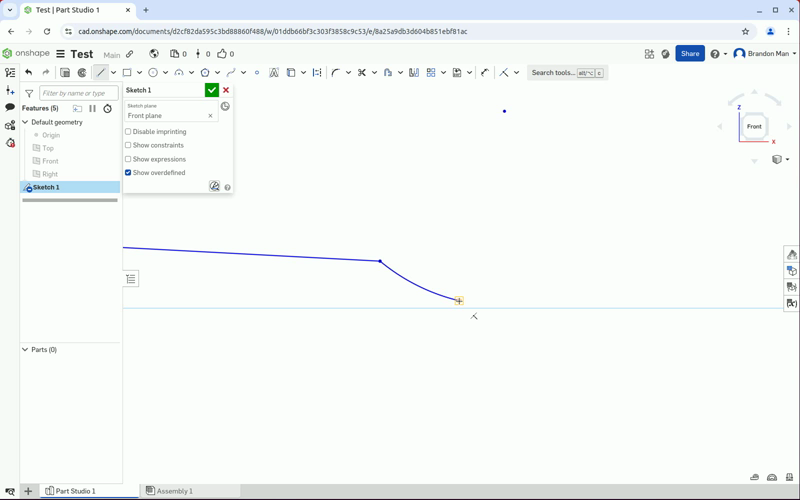
click(459, 300)
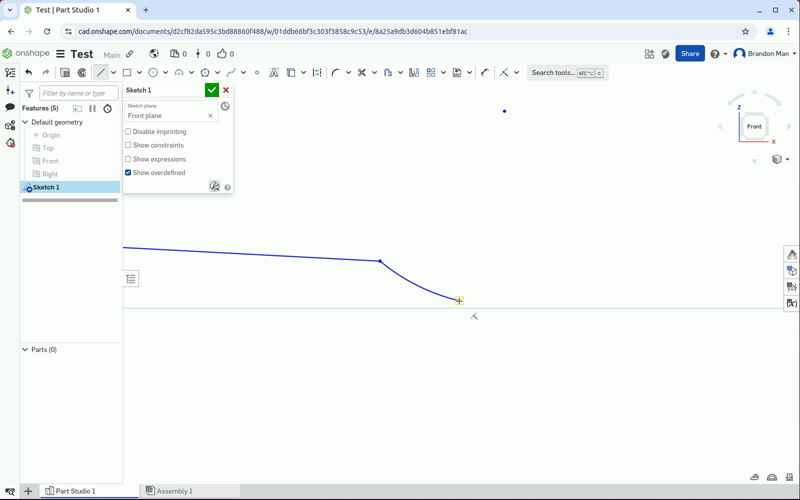
scroll(-6)
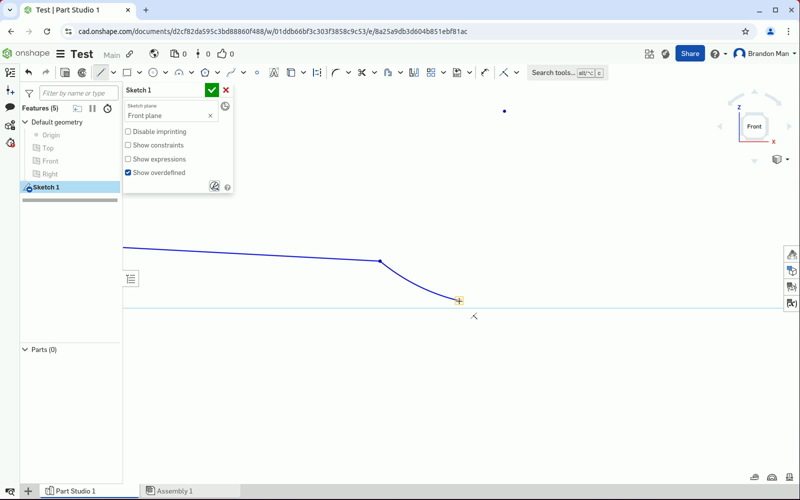
scroll(-6)
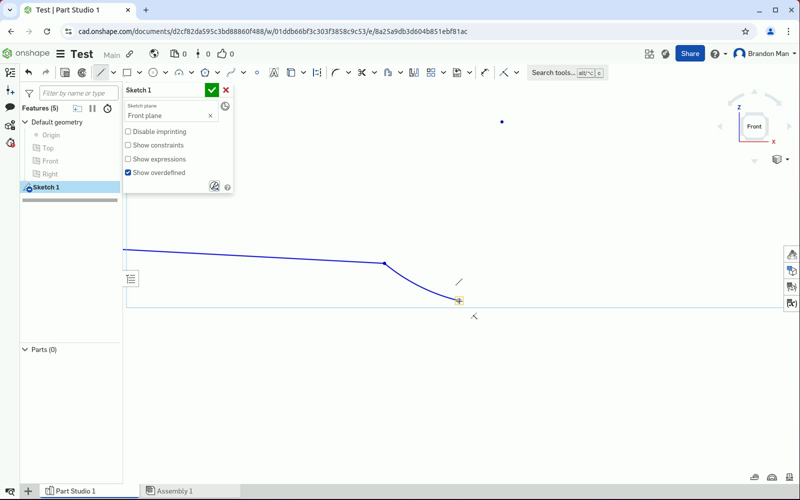
scroll(-6)
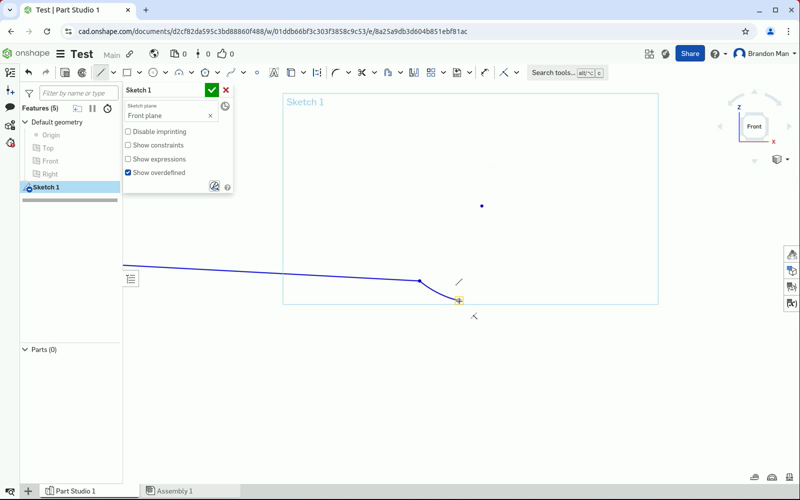
scroll(-6)
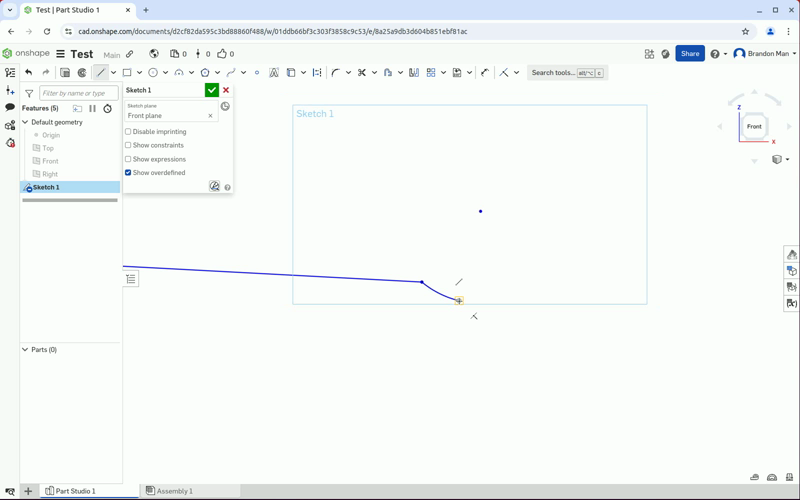
scroll(-6)
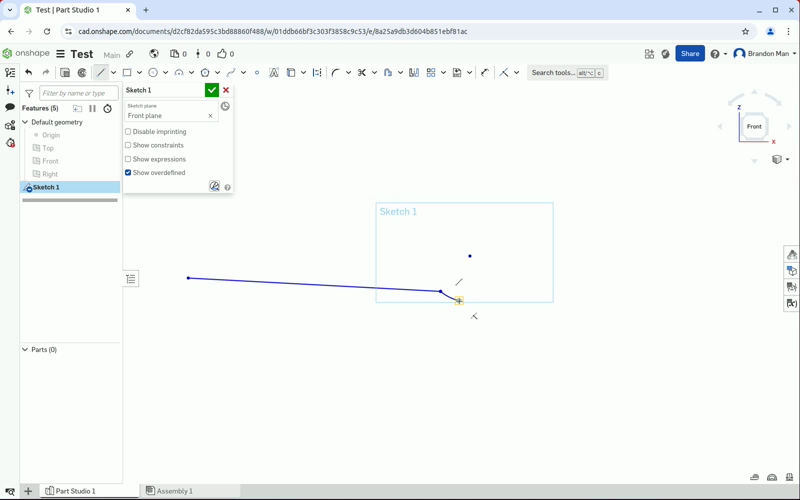
scroll(-6)
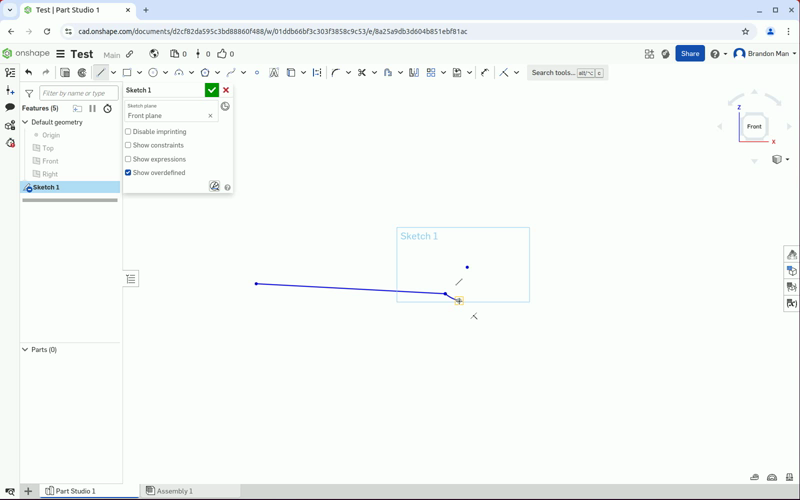
scroll(-6)
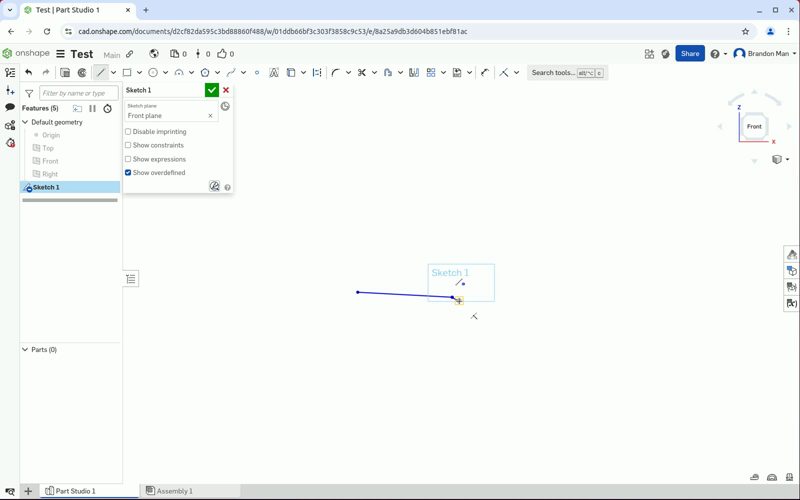
key_down(shift)
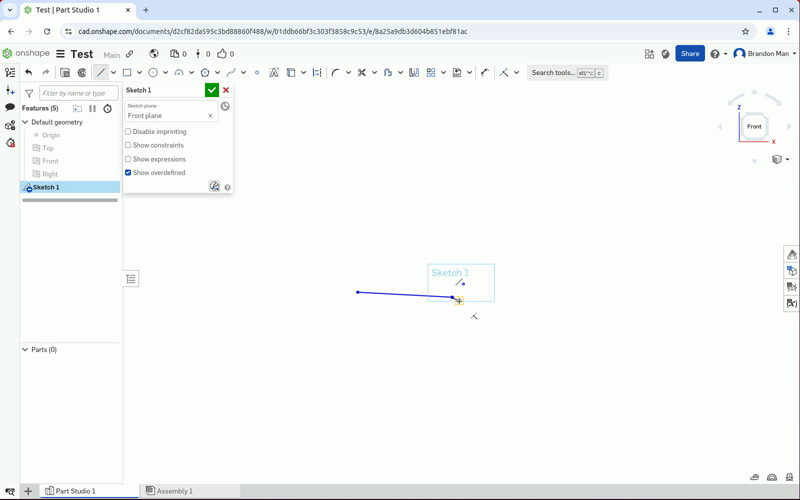
mouse_move(489, 300)
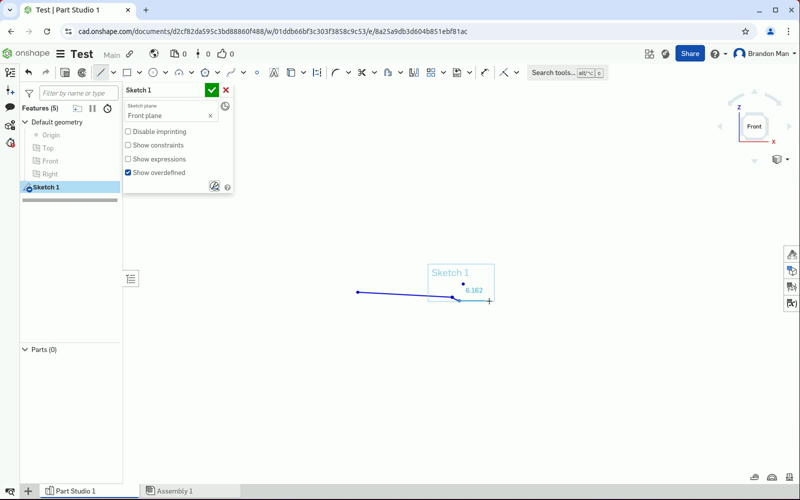
mouse_move(497, 321)
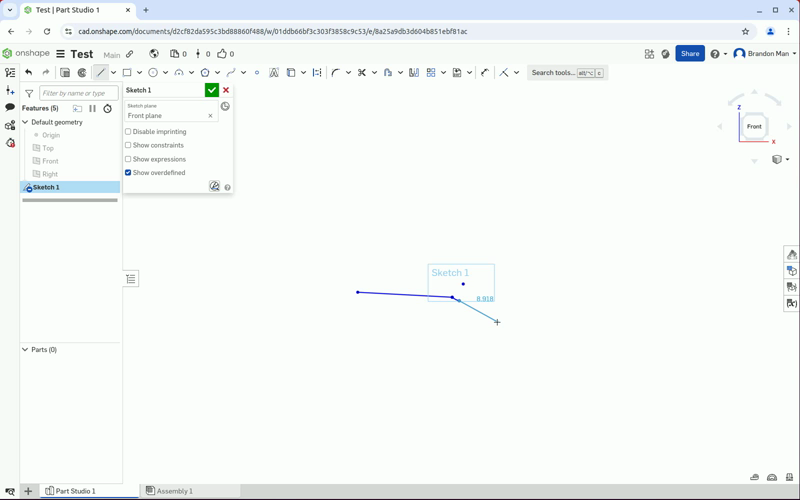
click(497, 321)
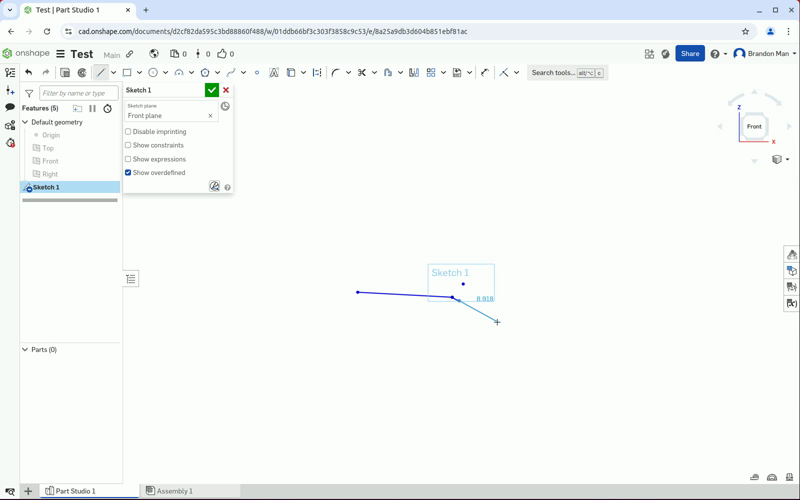
key_up(shift)
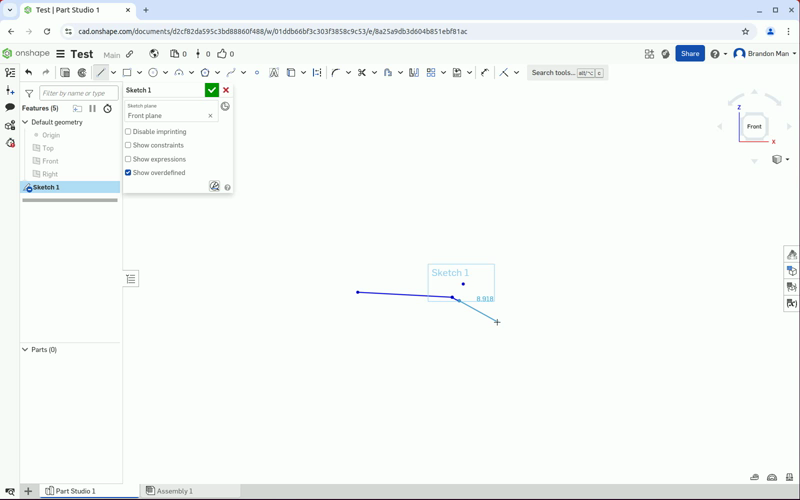
key(esc)
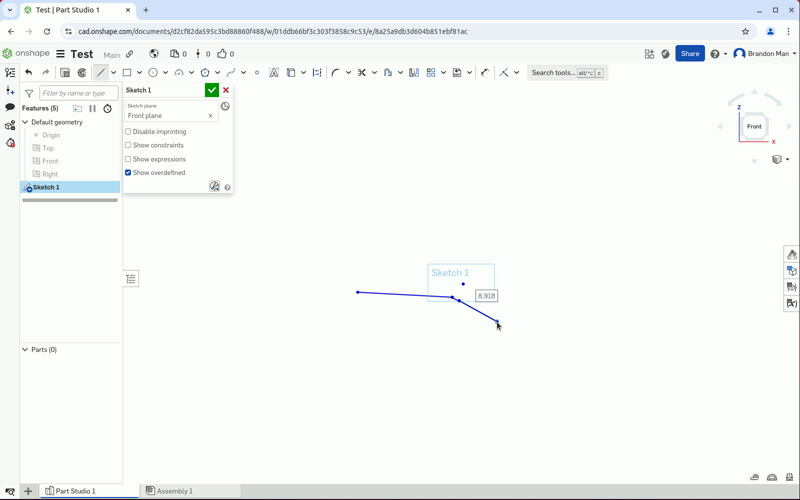
key(a)
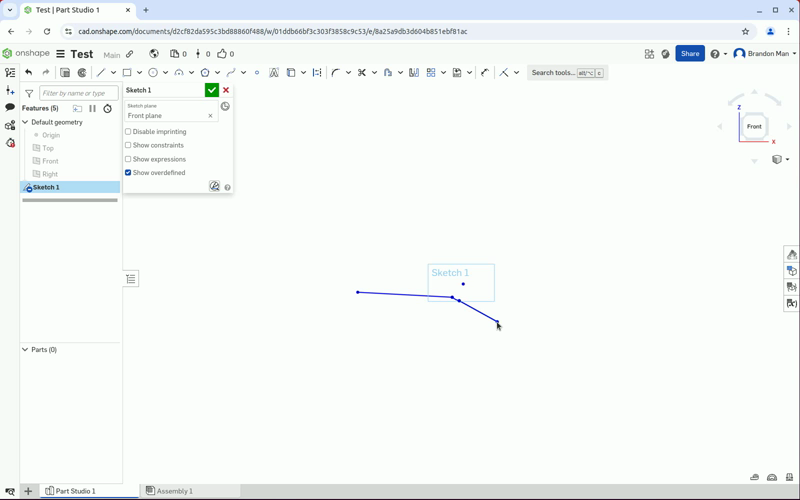
mouse_move(497, 321)
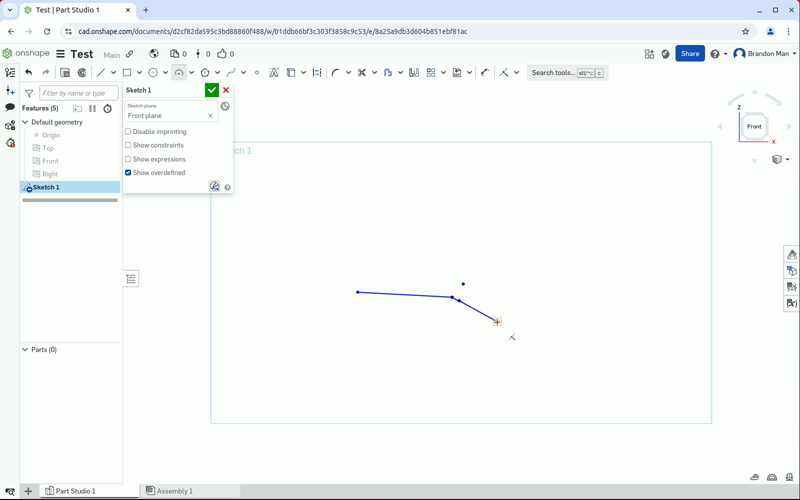
click(497, 321)
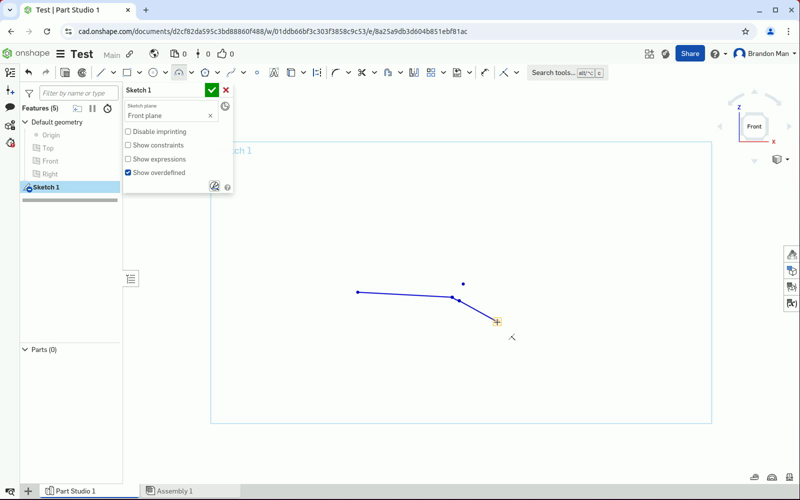
key_down(shift)
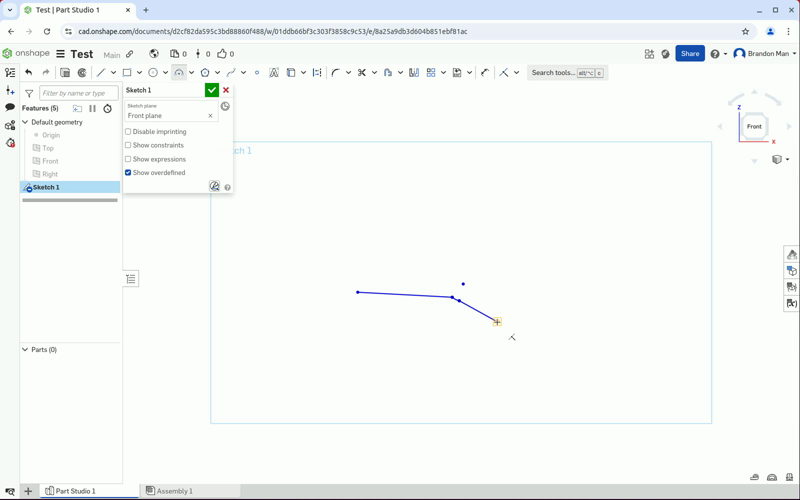
mouse_move(512, 294)
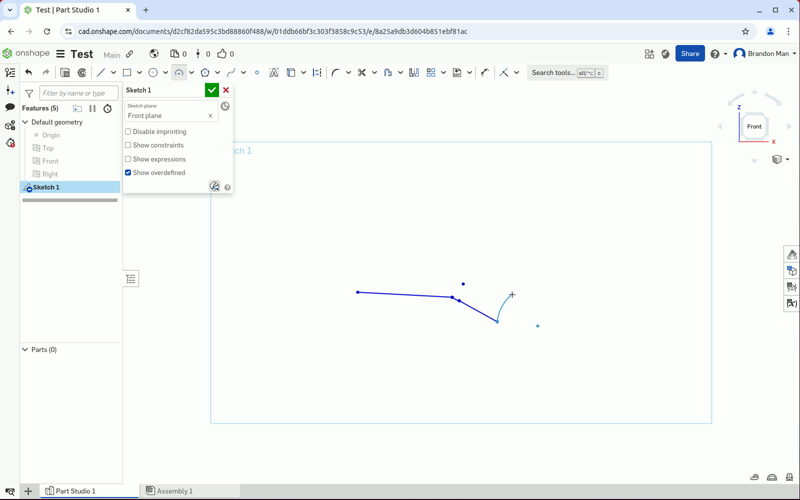
click(512, 294)
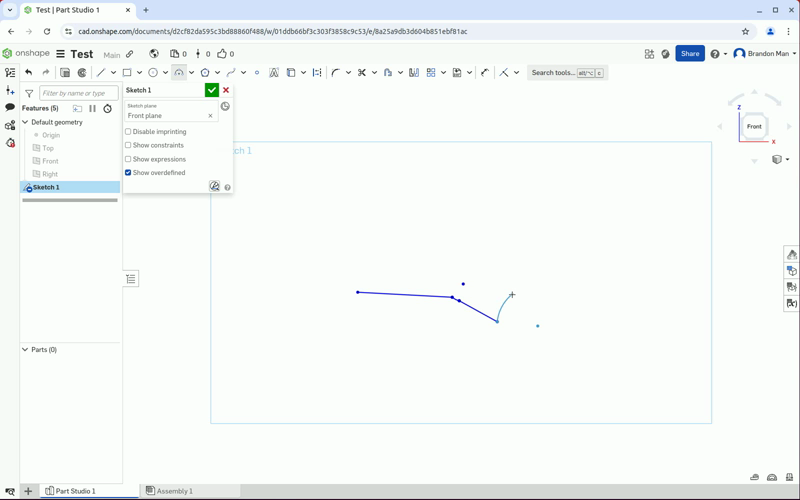
mouse_move(518, 315)
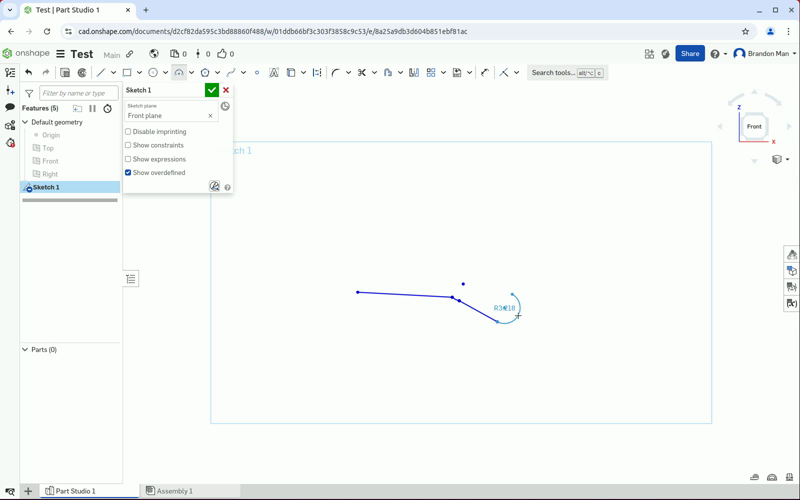
click(518, 315)
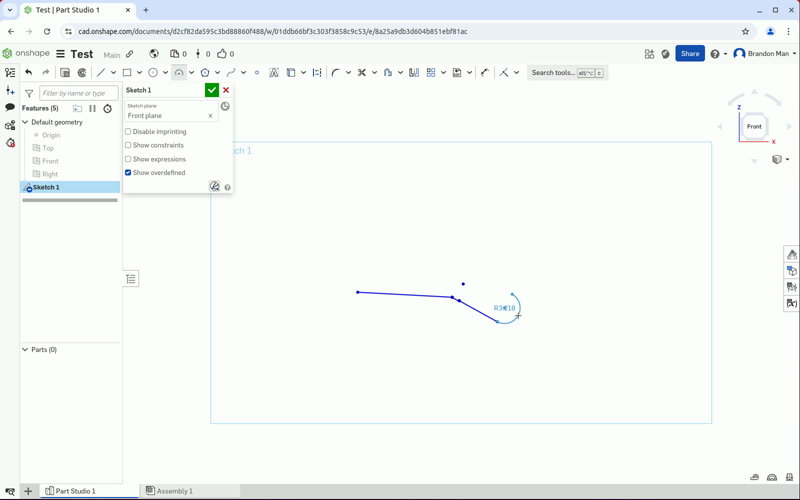
key_up(shift)
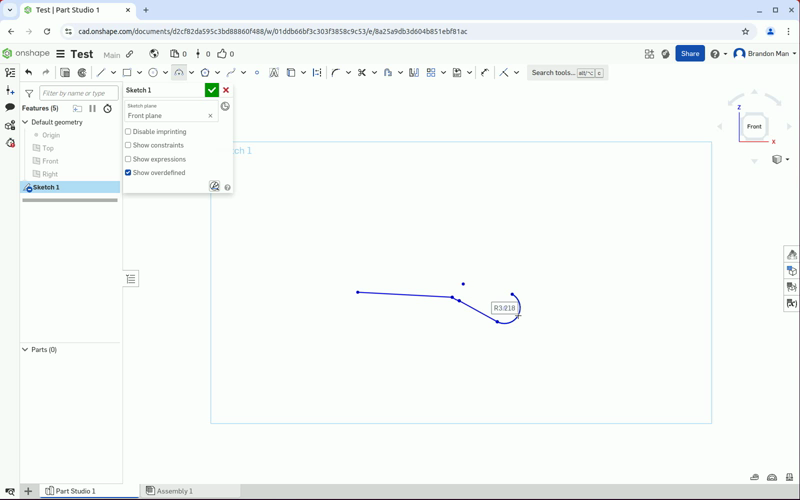
key(esc)
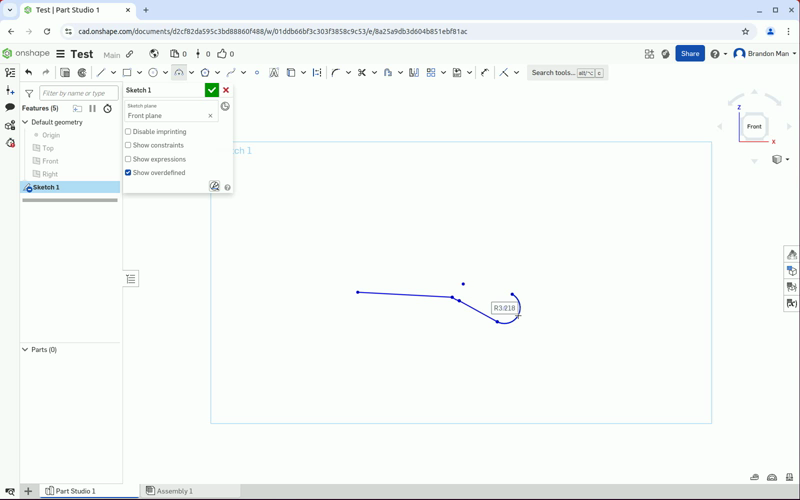
key(l)
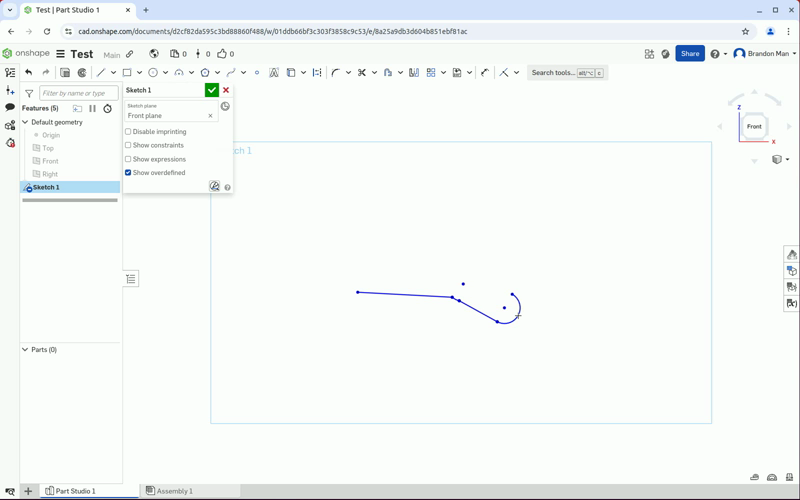
mouse_move(512, 294)
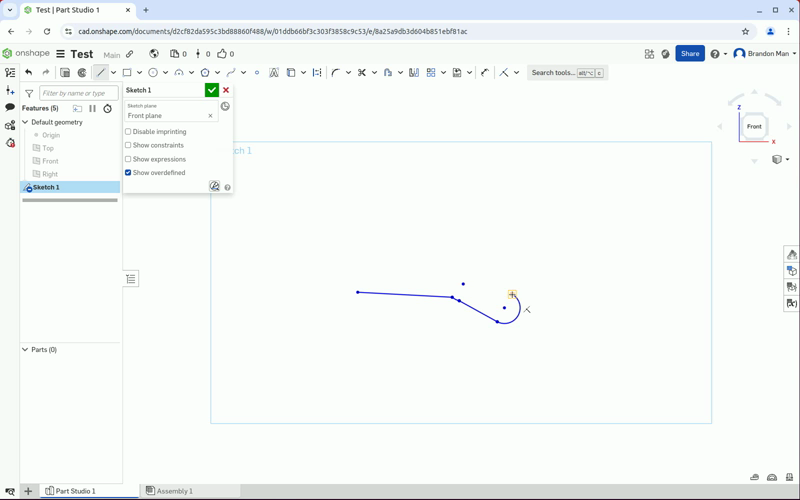
click(512, 294)
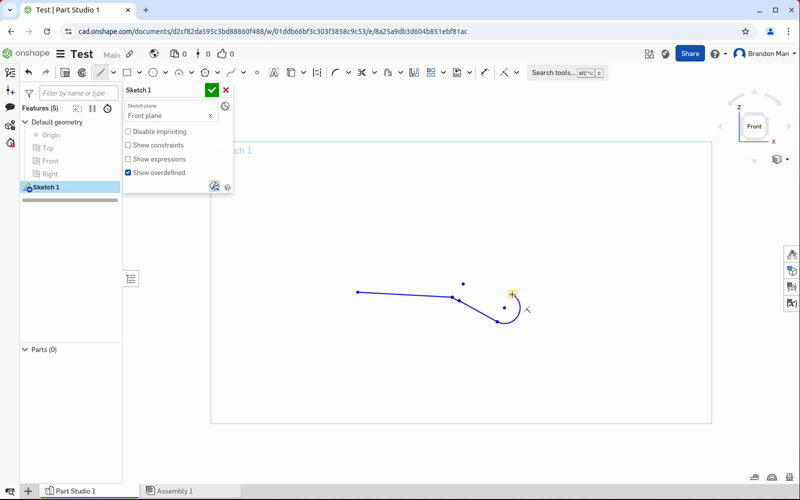
key_down(shift)
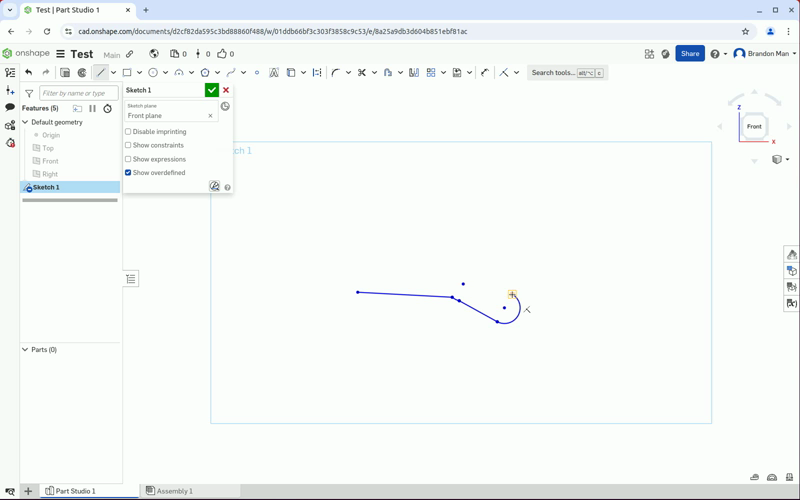
mouse_move(542, 294)
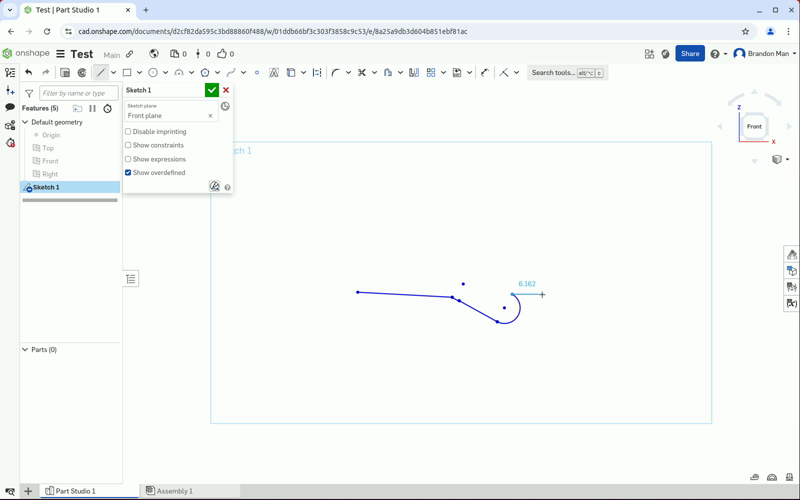
mouse_move(469, 268)
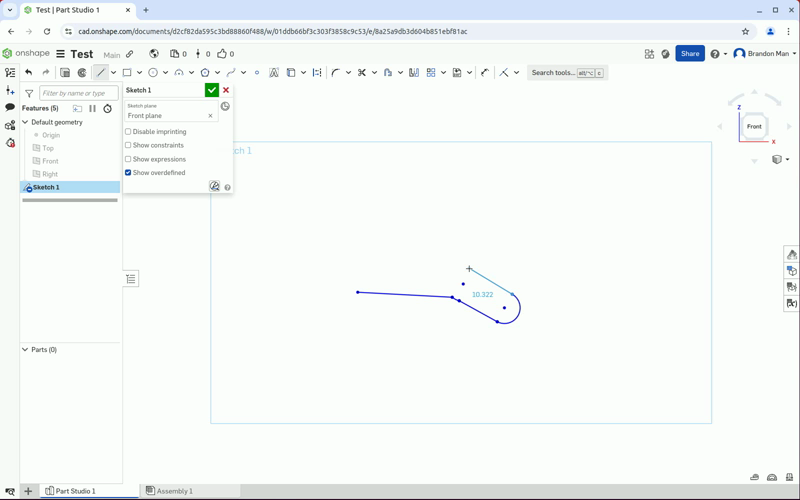
click(469, 268)
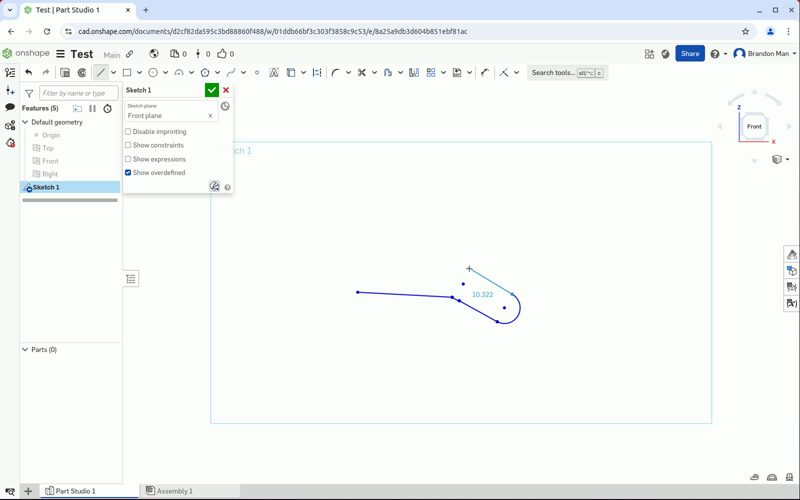
key_up(shift)
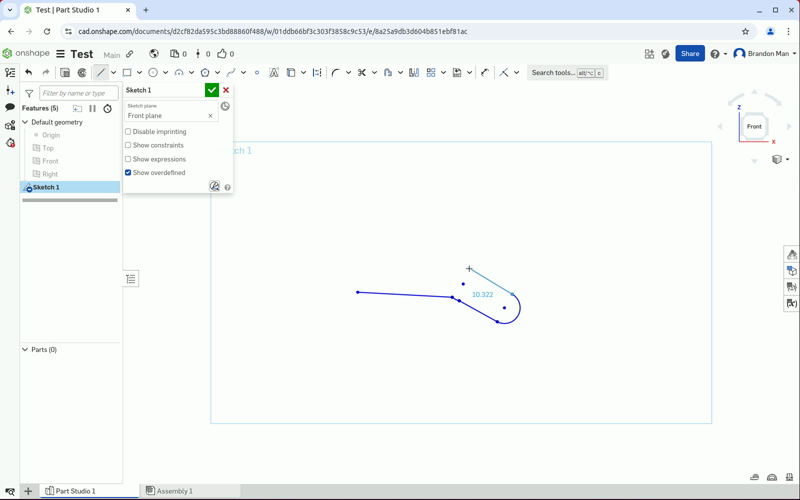
key(esc)
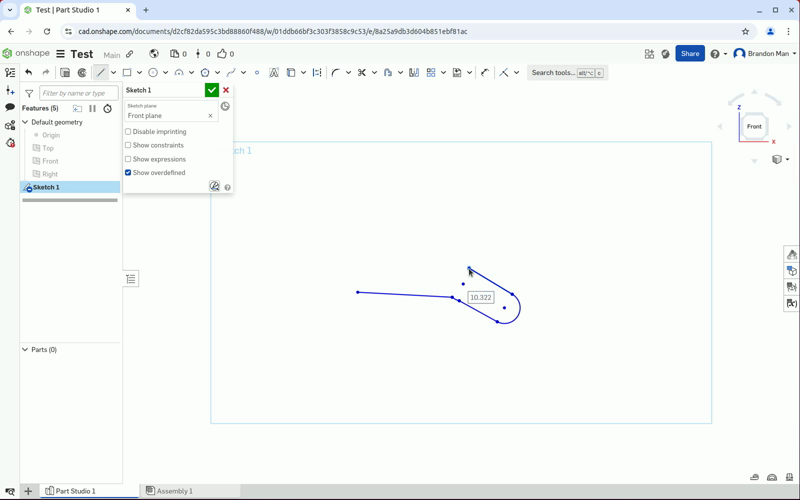
key(a)
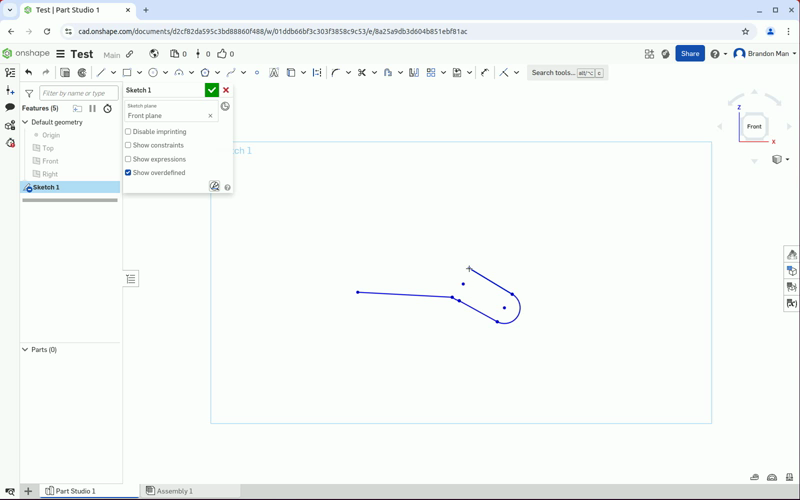
mouse_move(469, 268)
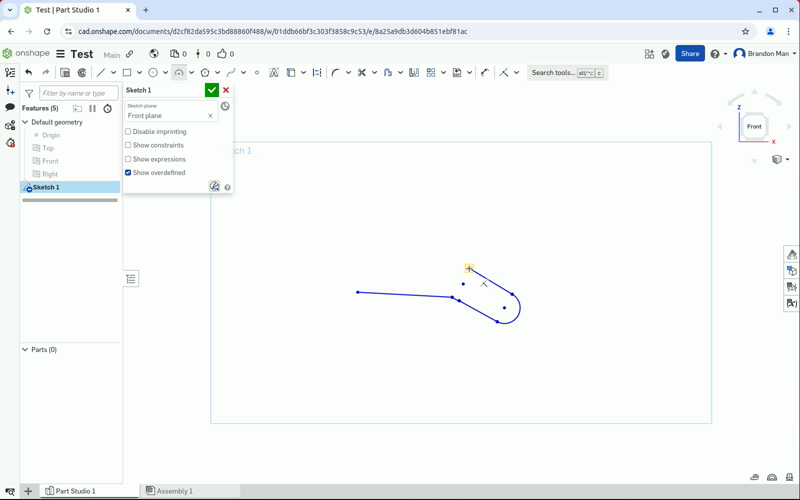
click(469, 268)
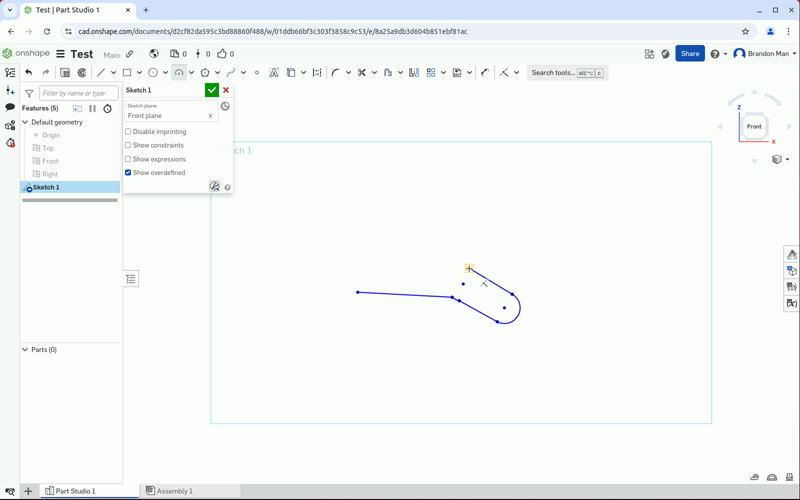
key_down(shift)
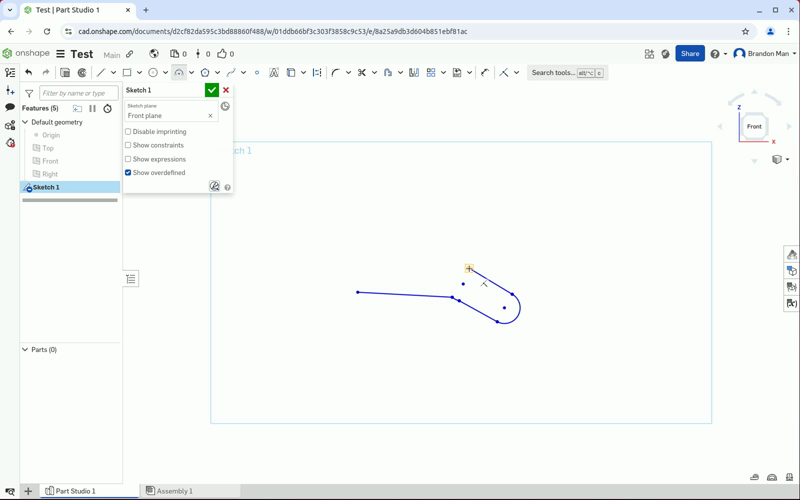
mouse_move(459, 266)
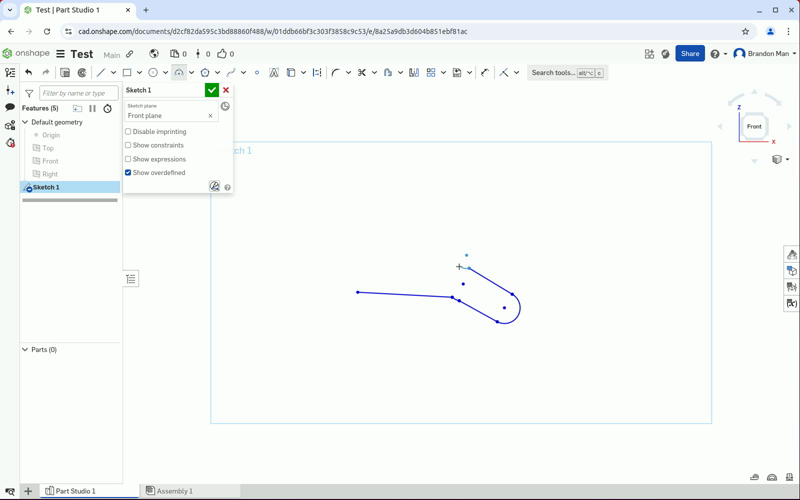
click(459, 266)
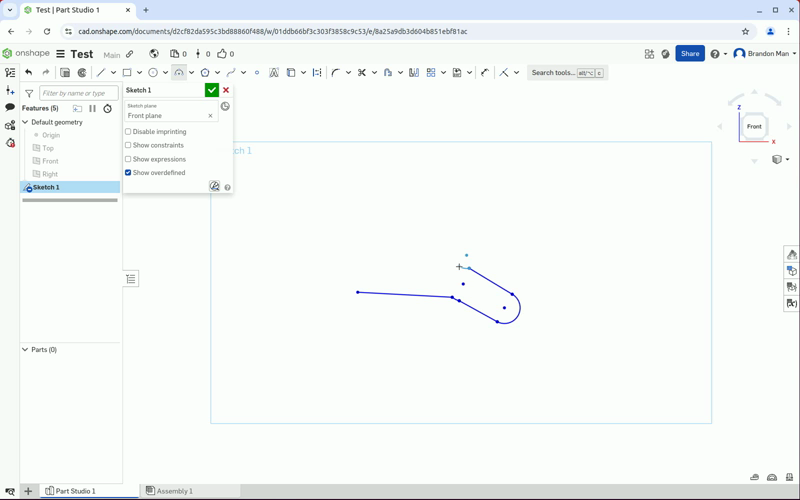
mouse_move(464, 265)
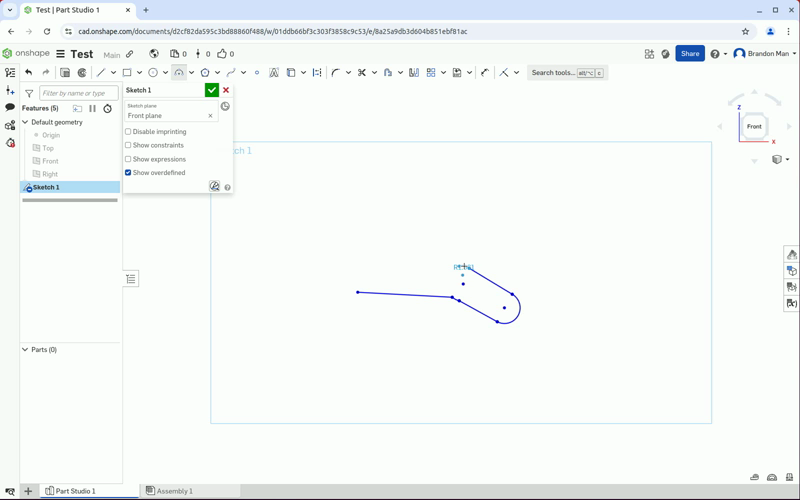
click(464, 265)
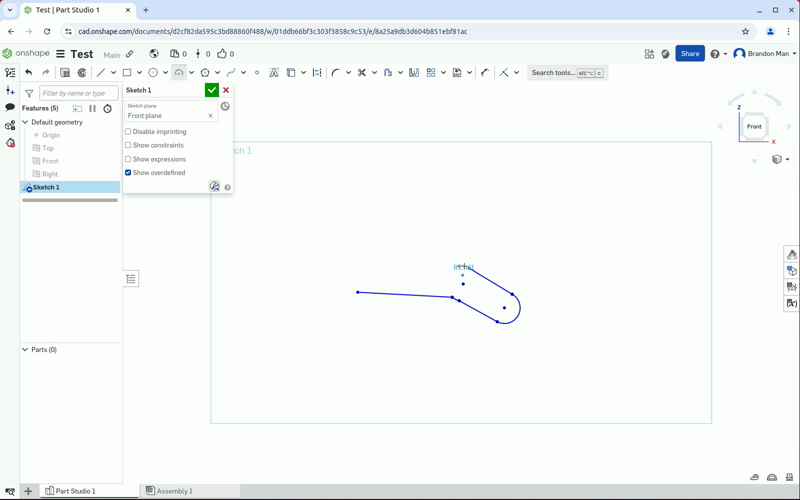
key_up(shift)
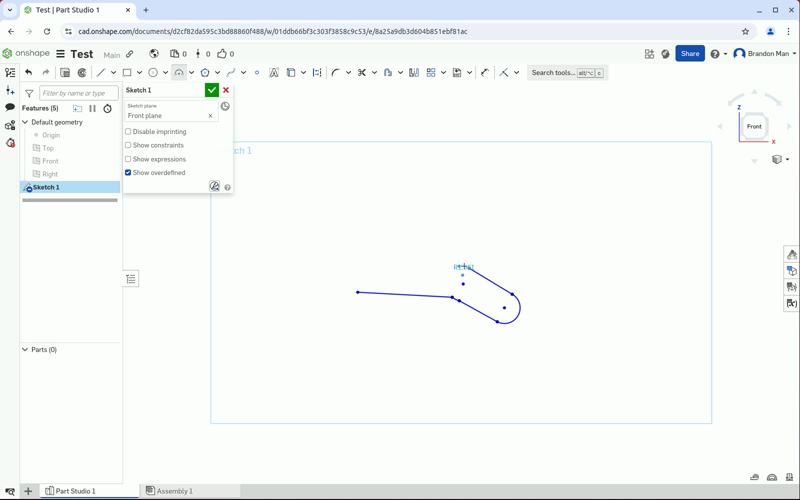
key(esc)
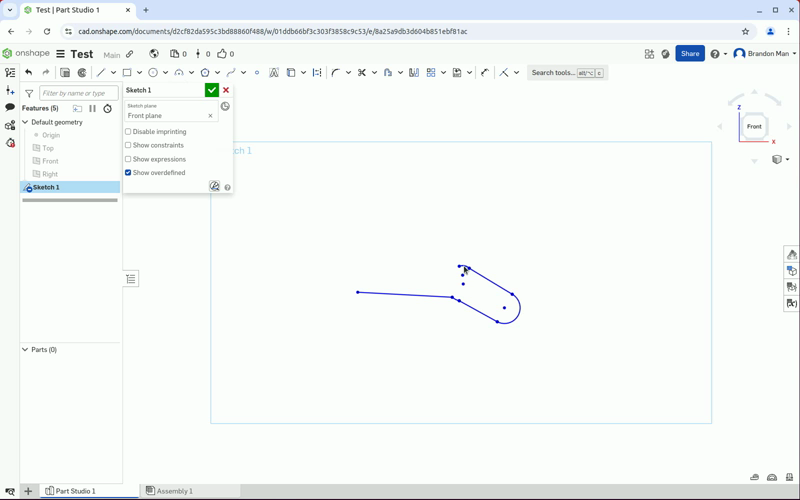
key(l)
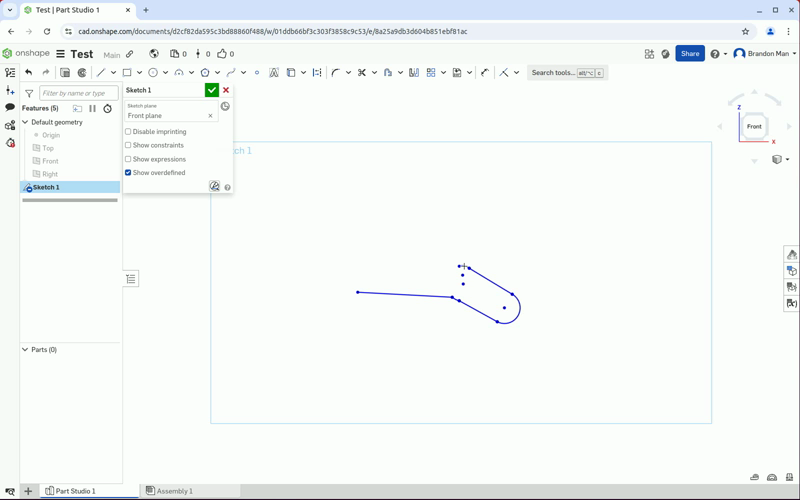
mouse_move(459, 266)
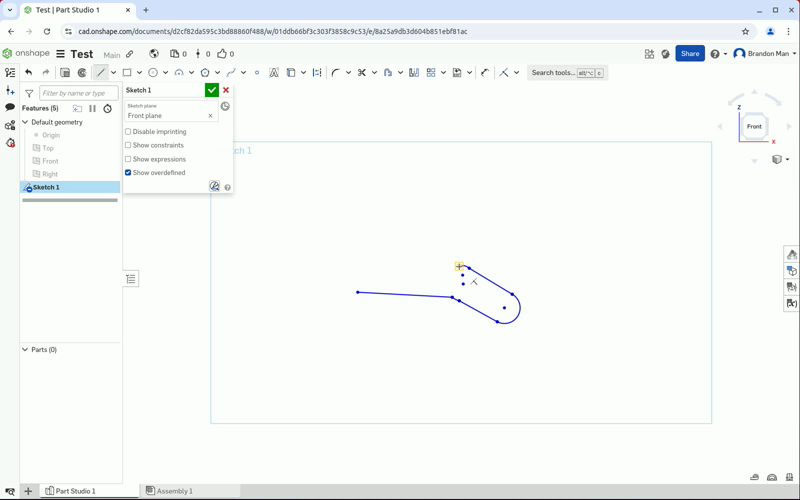
click(459, 266)
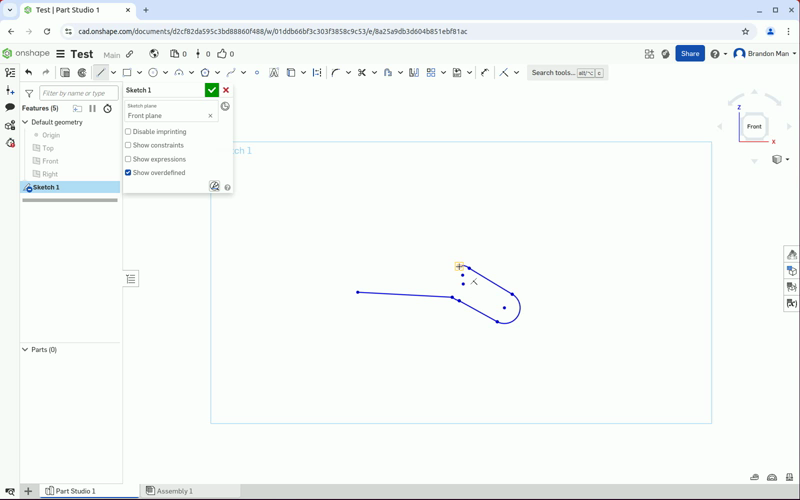
key_down(shift)
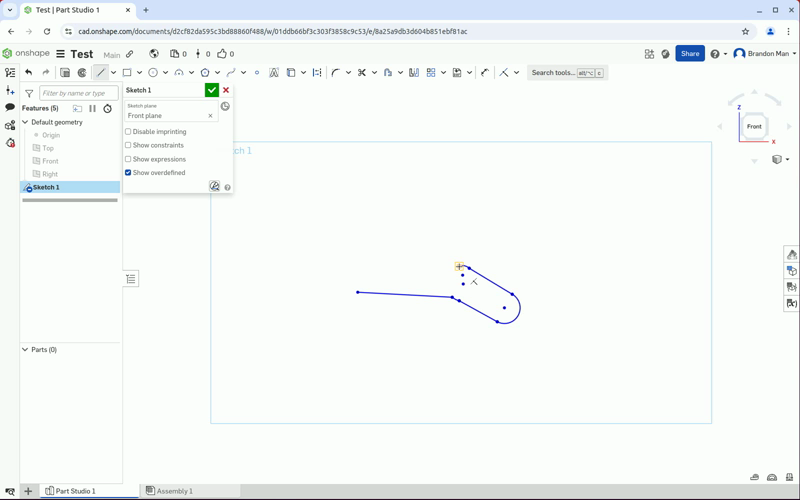
mouse_move(357, 273)
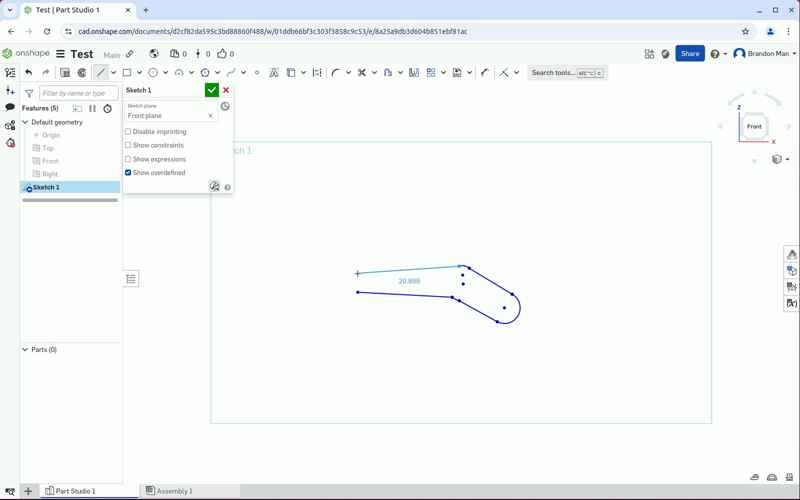
click(357, 273)
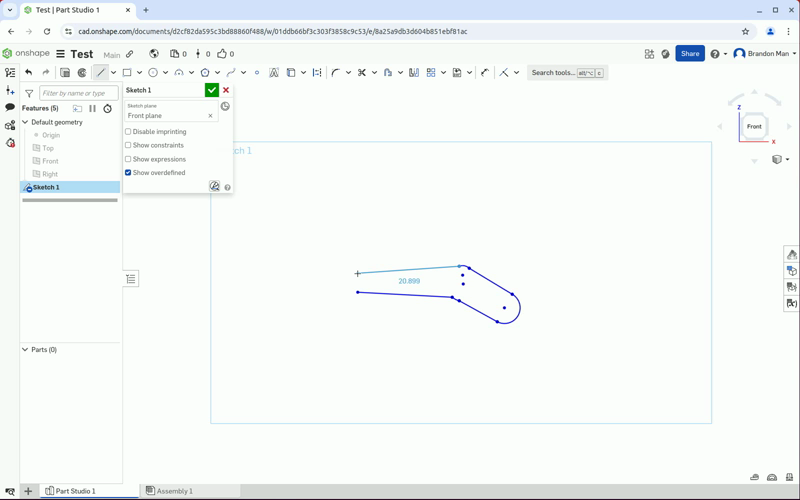
key_up(shift)
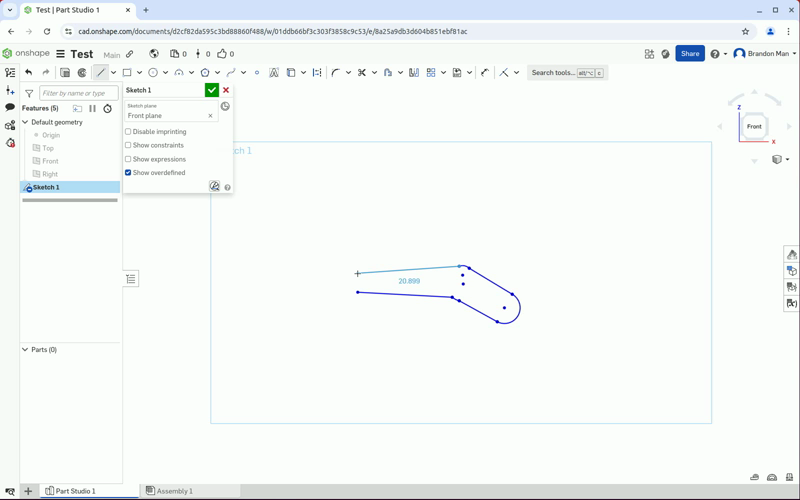
key(esc)
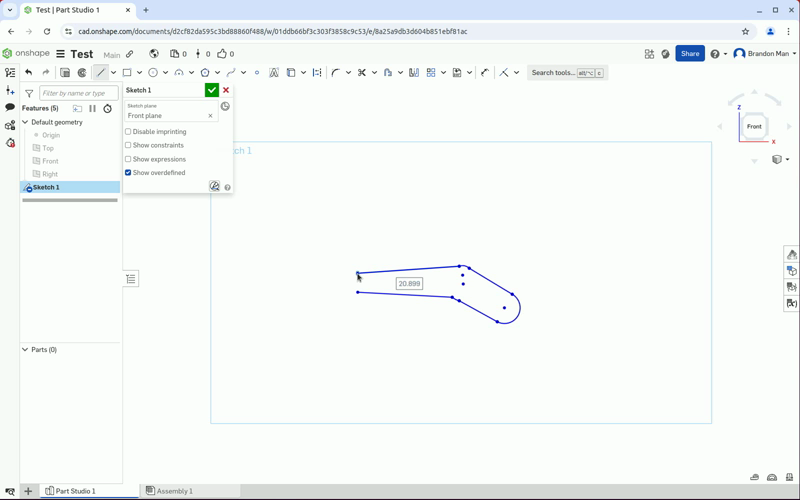
key(a)
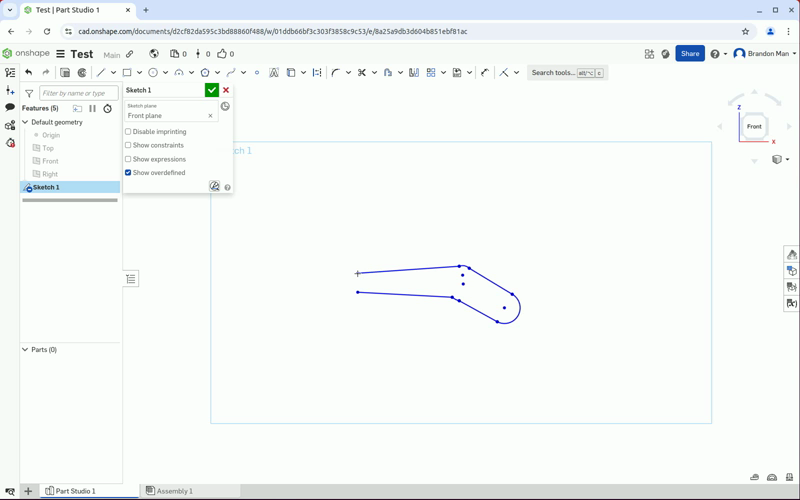
mouse_move(357, 273)
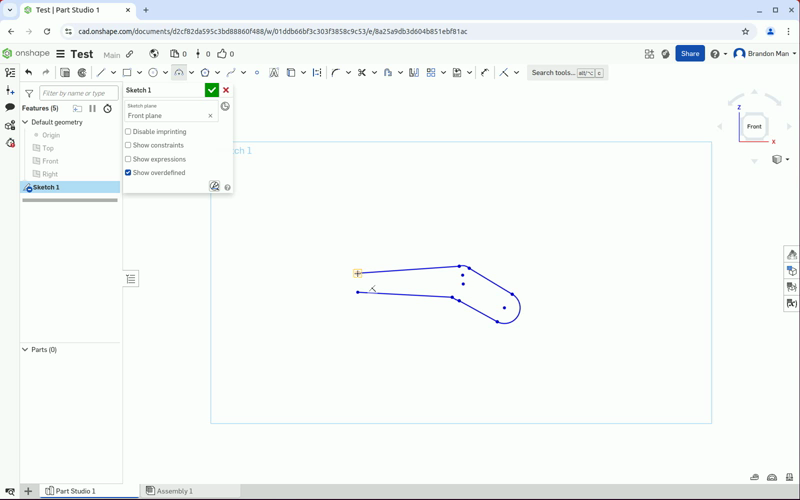
click(357, 273)
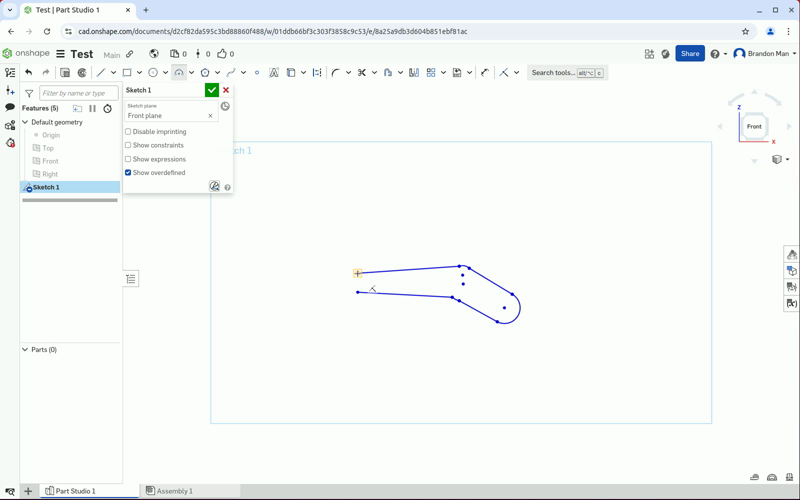
mouse_move(357, 292)
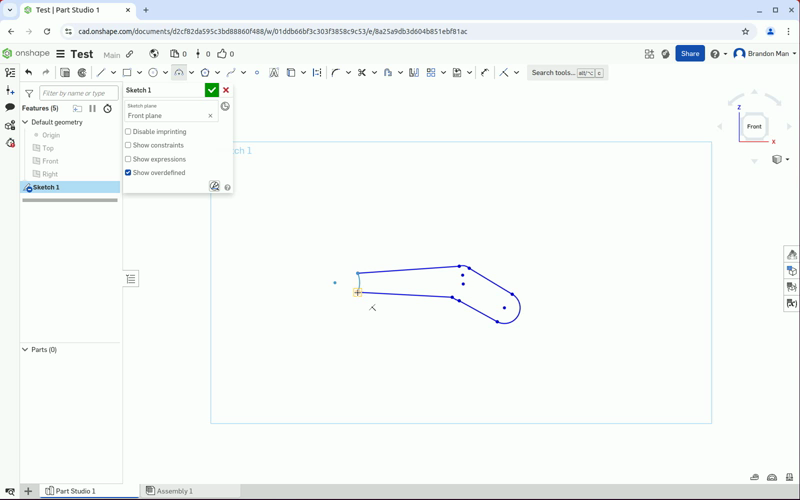
click(357, 292)
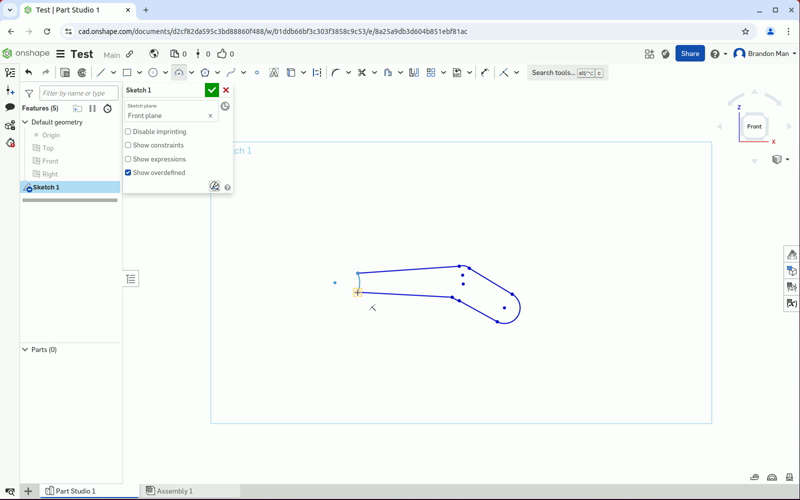
key_down(shift)
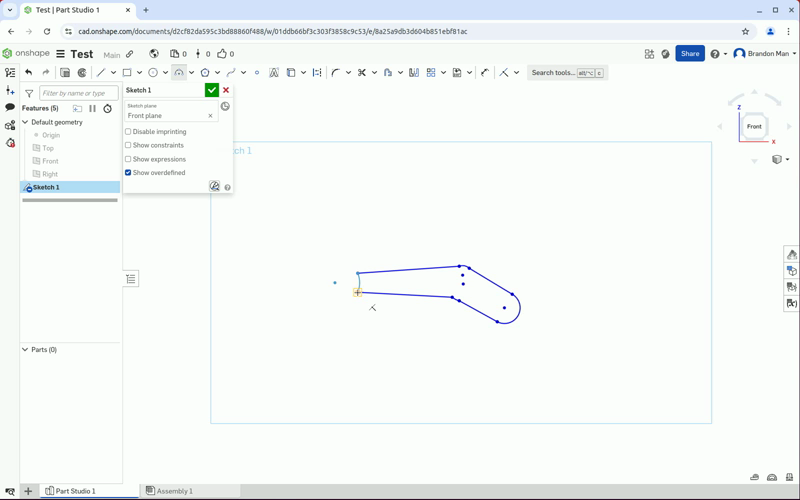
mouse_move(348, 282)
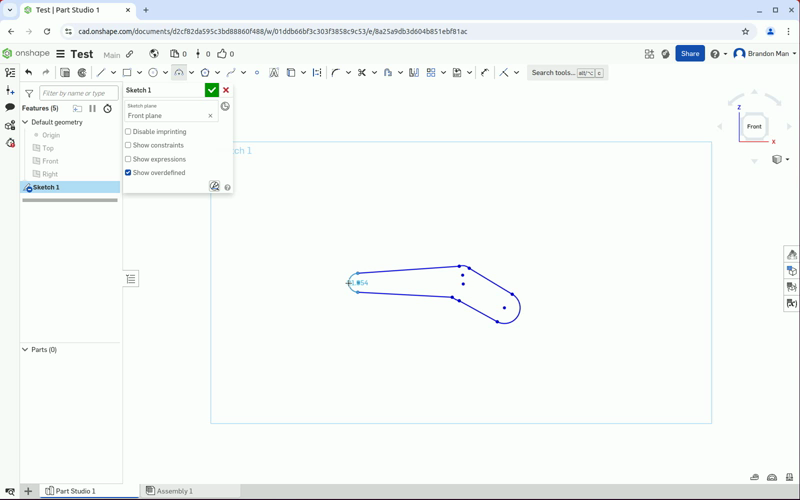
click(348, 282)
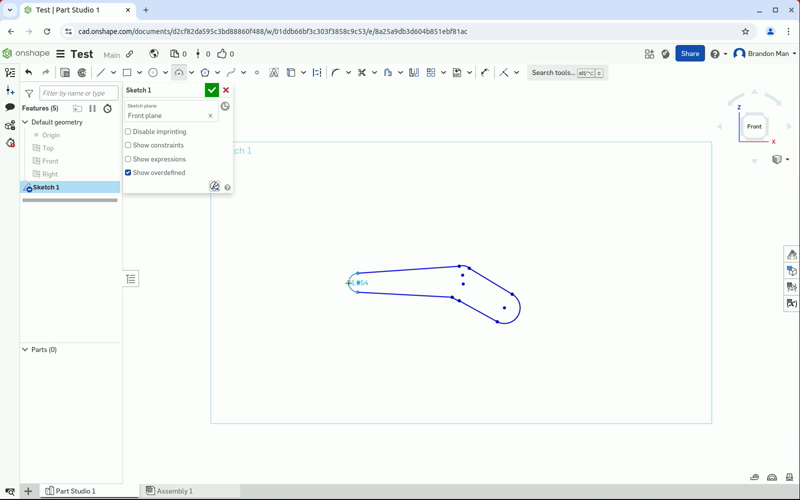
key_up(shift)
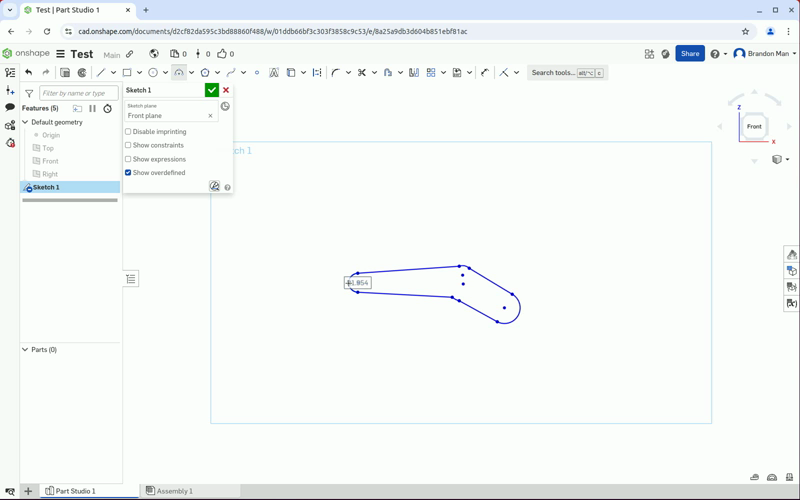
key(esc)
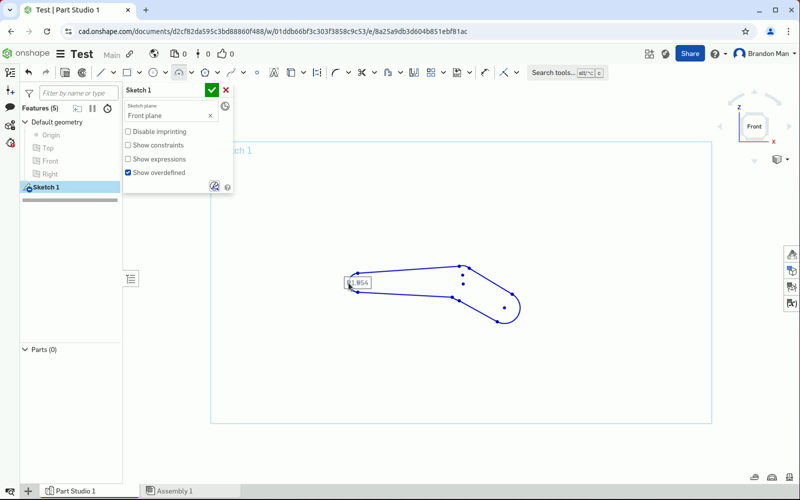
key(c)
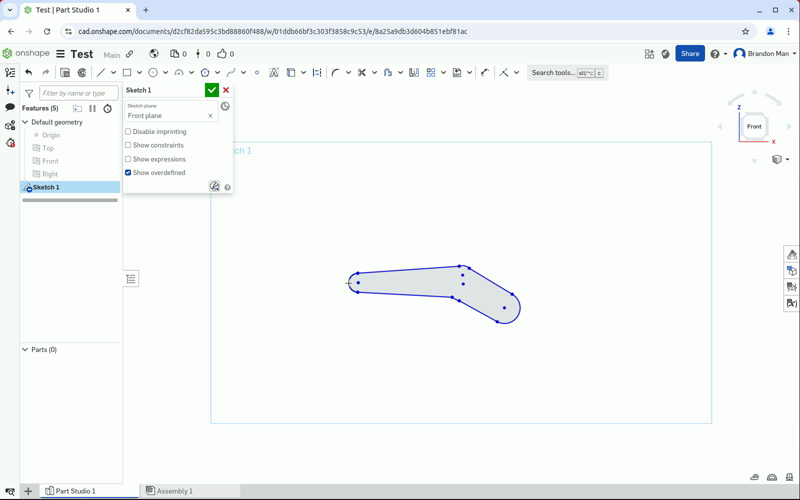
key_down(shift)
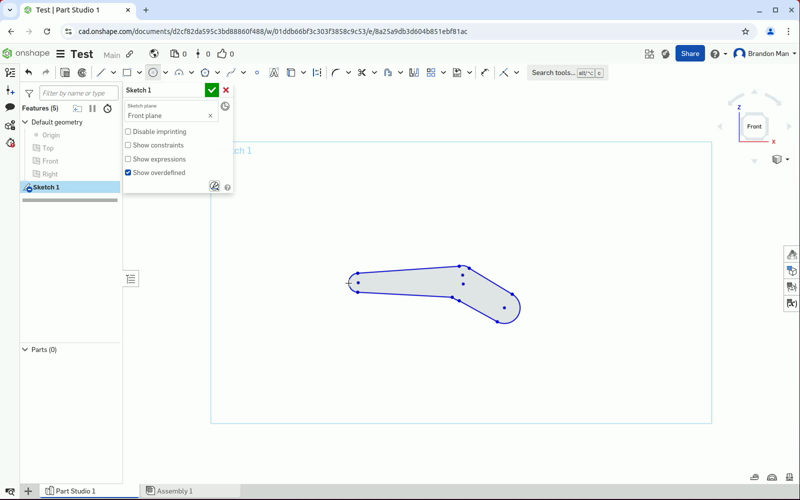
mouse_move(460, 282)
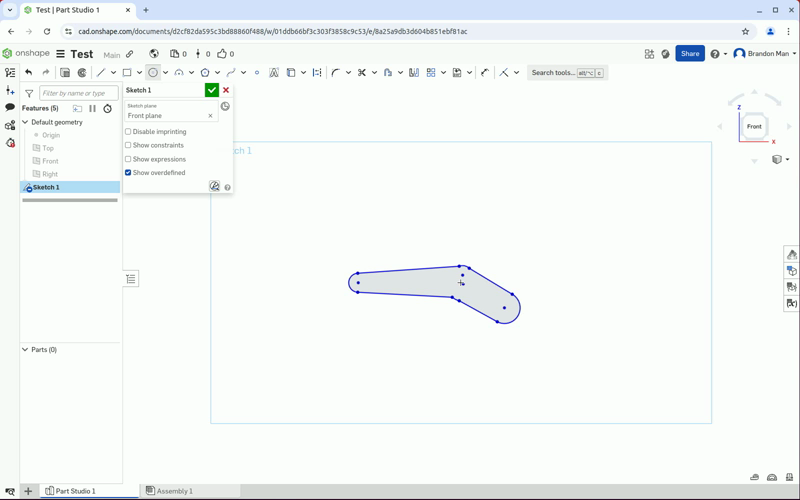
scroll(6)
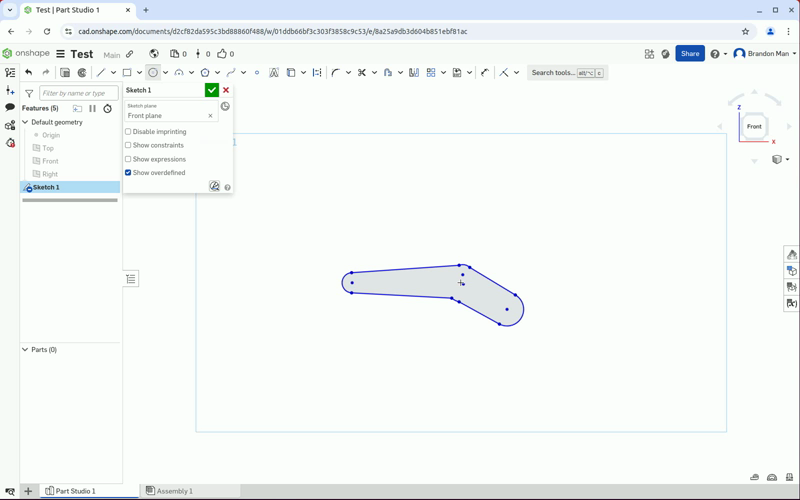
scroll(6)
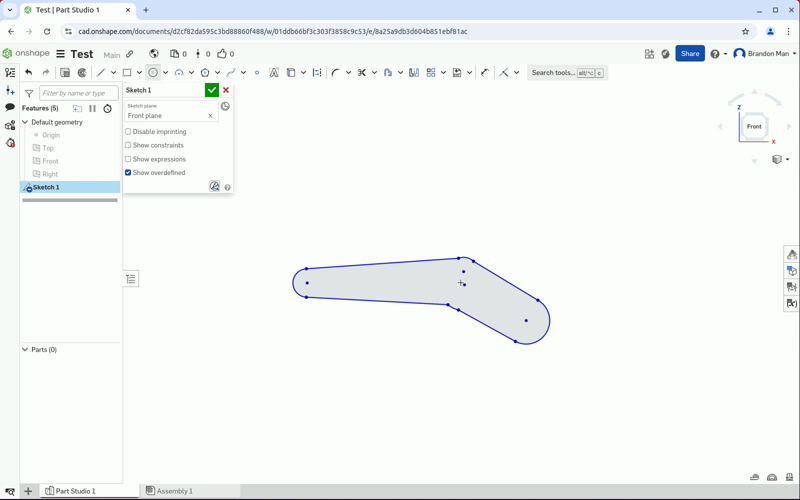
scroll(6)
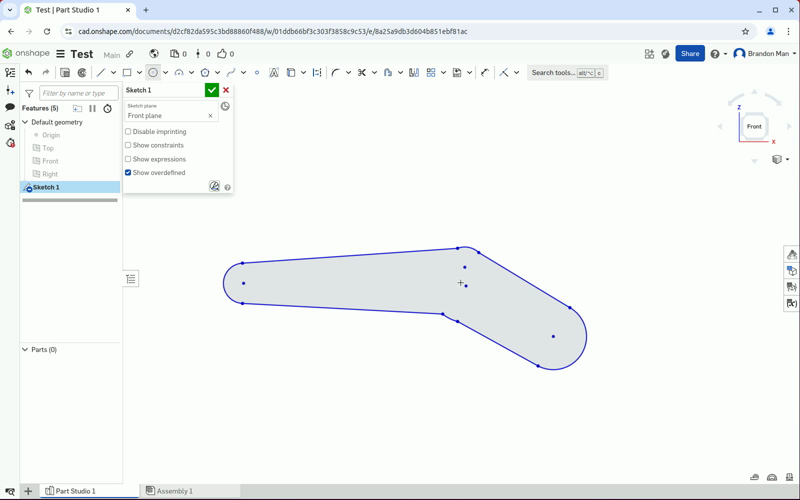
scroll(6)
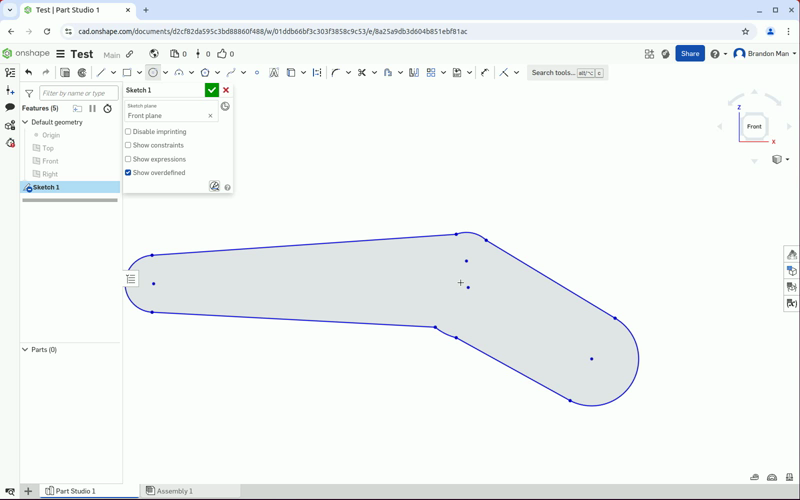
scroll(6)
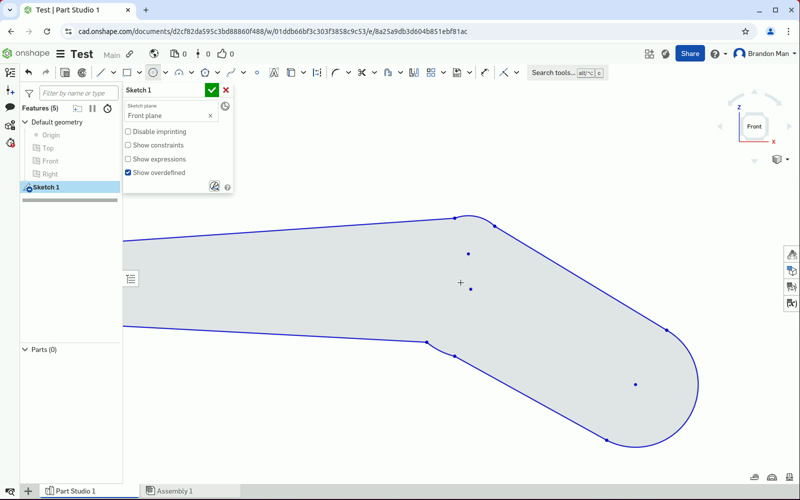
scroll(6)
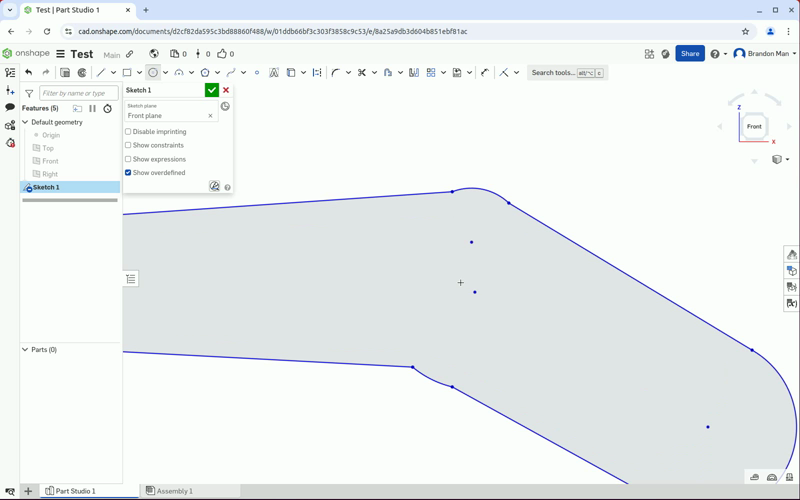
scroll(6)
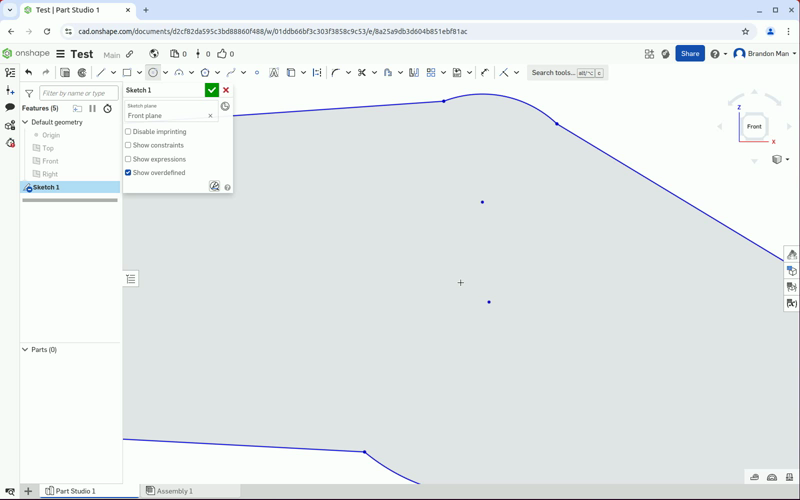
click(460, 282)
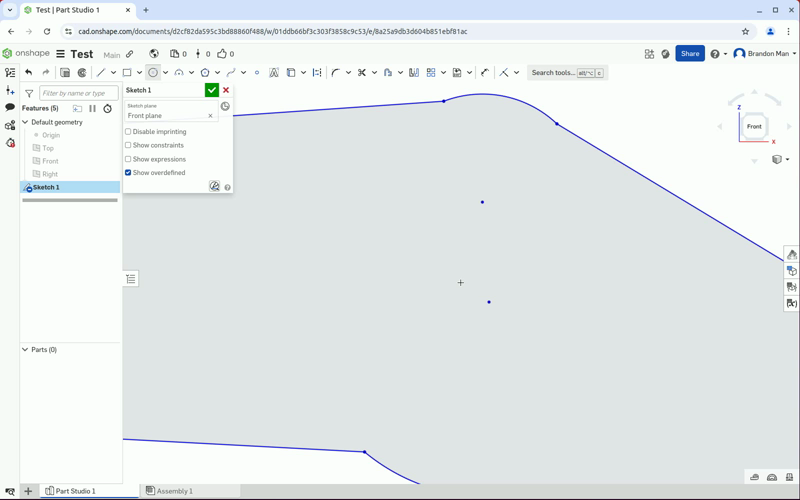
scroll(-6)
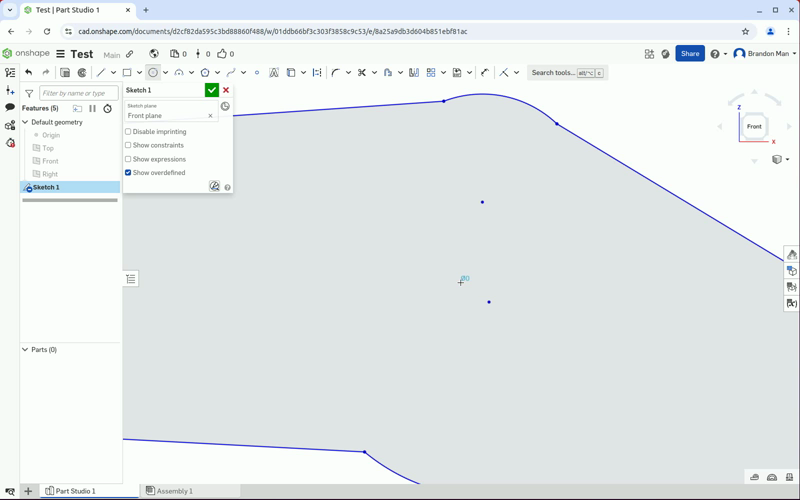
scroll(-6)
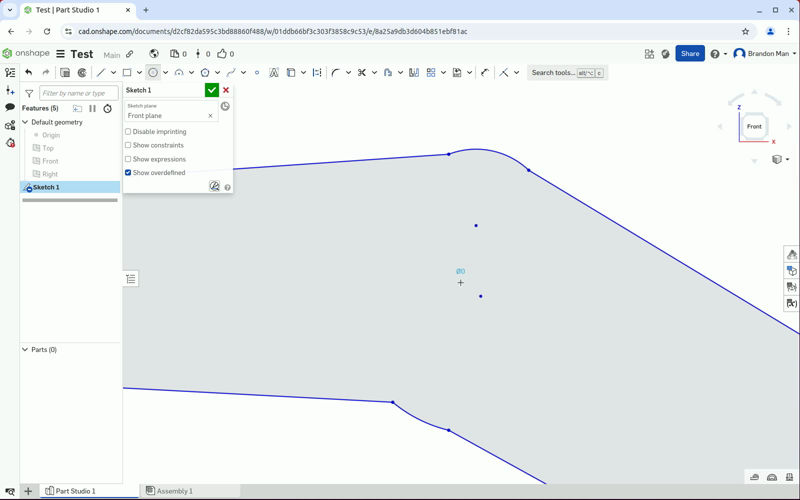
scroll(-6)
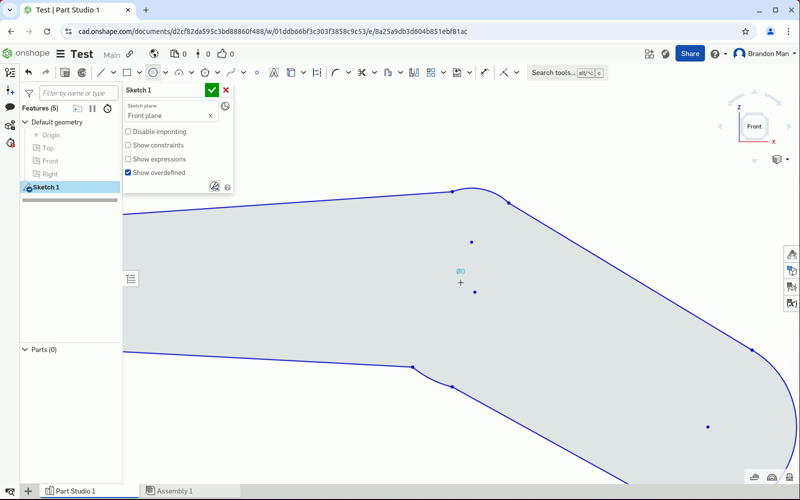
scroll(-6)
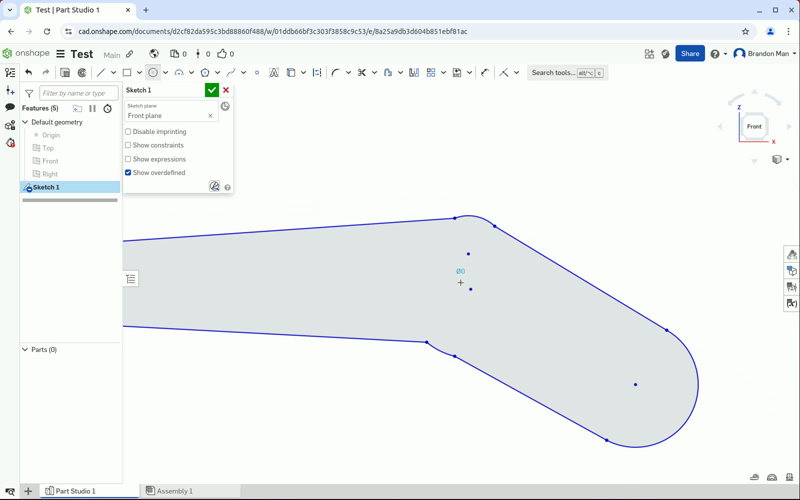
scroll(-6)
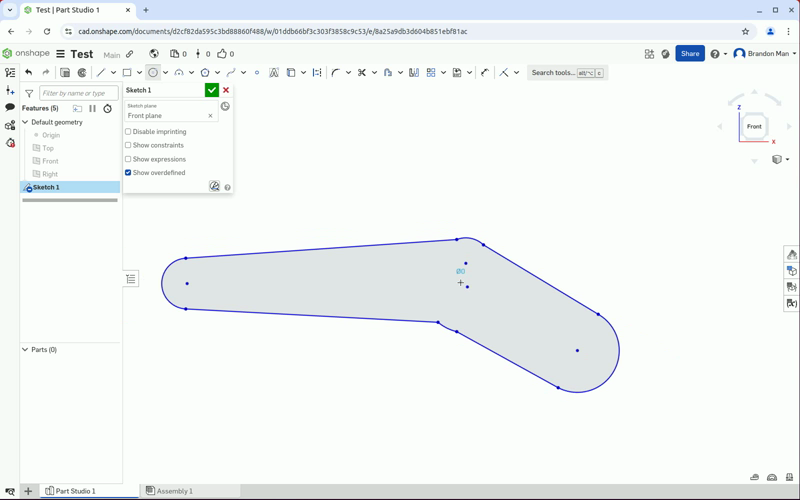
scroll(-6)
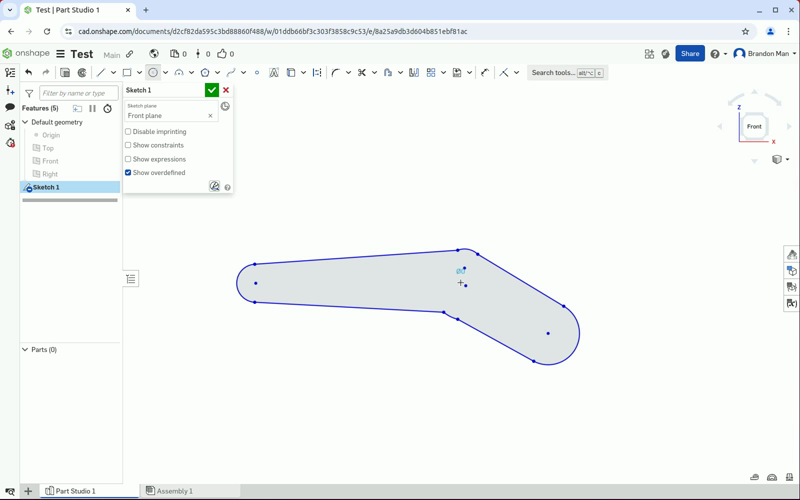
scroll(-6)
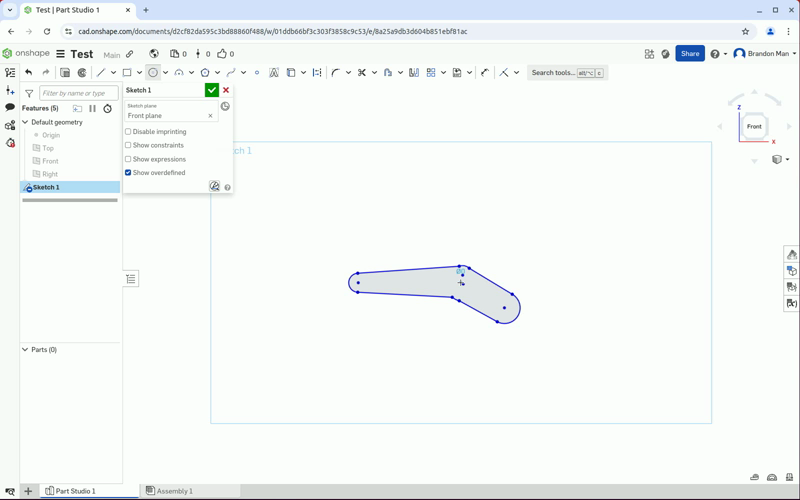
key_up(shift)
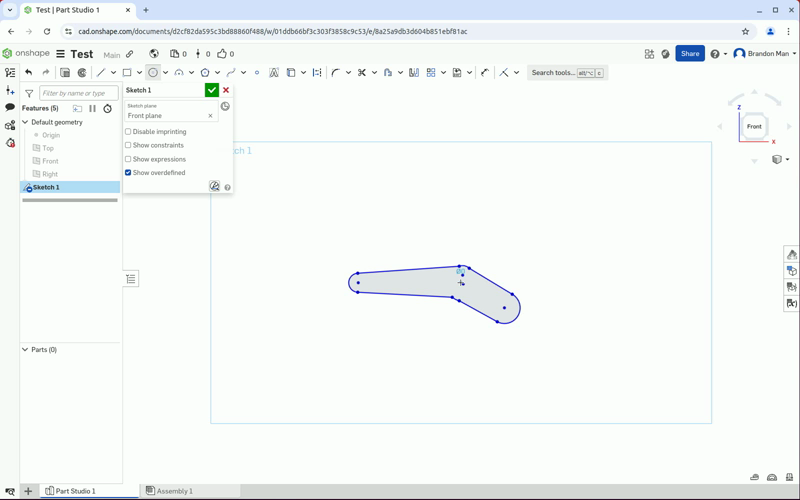
mouse_move(470, 282)
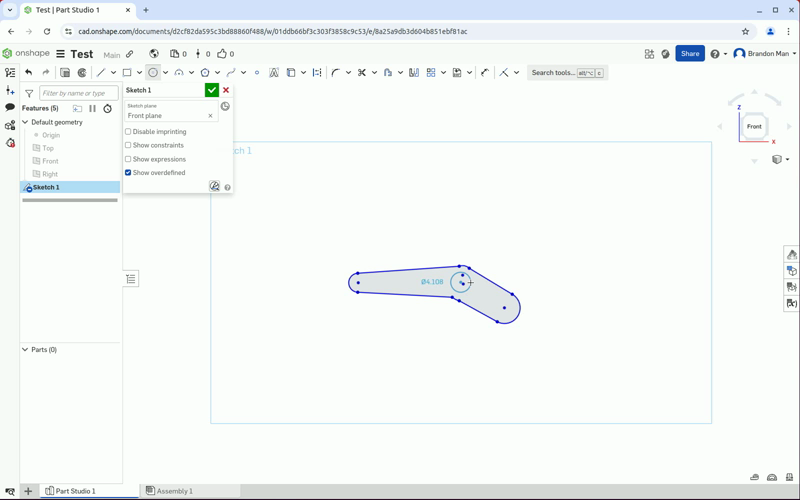
click(470, 282)
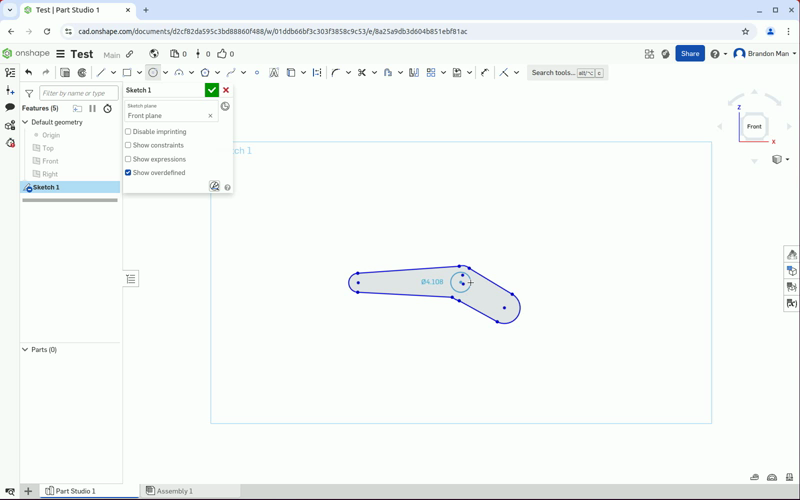
key(esc)
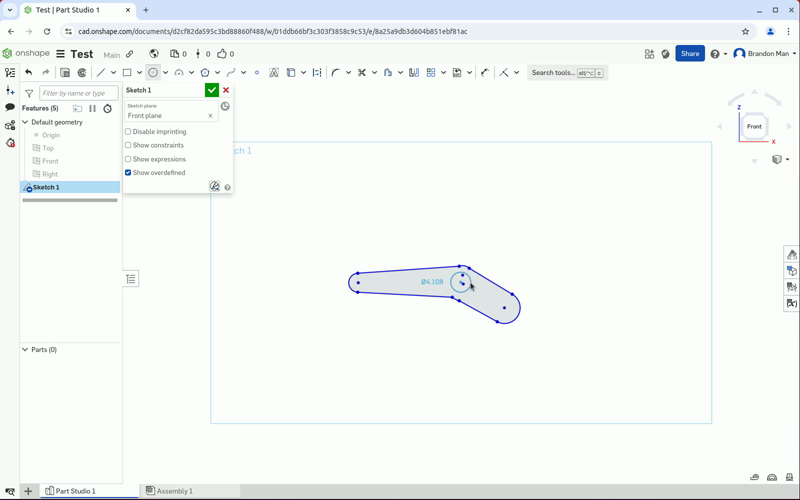
mouse_move(476, 296)
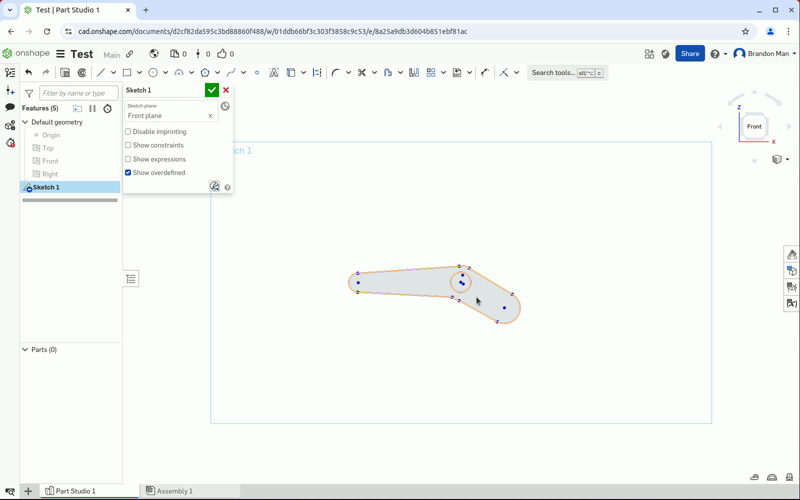
click(476, 296)
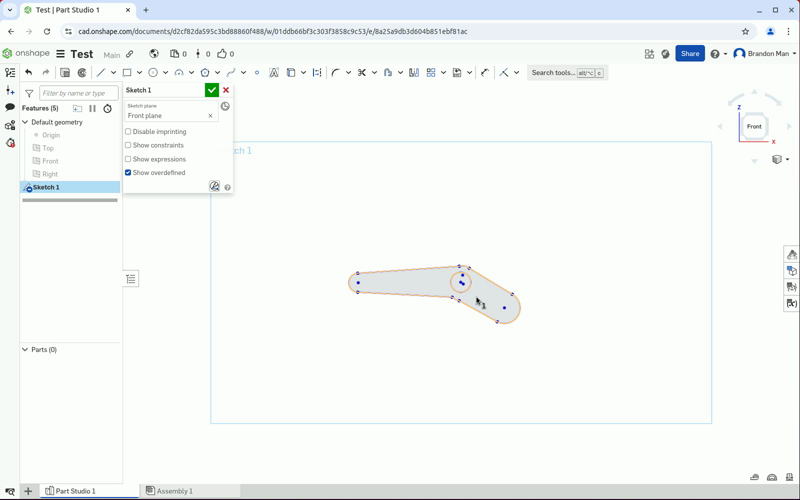
mouse_move(73, 352)
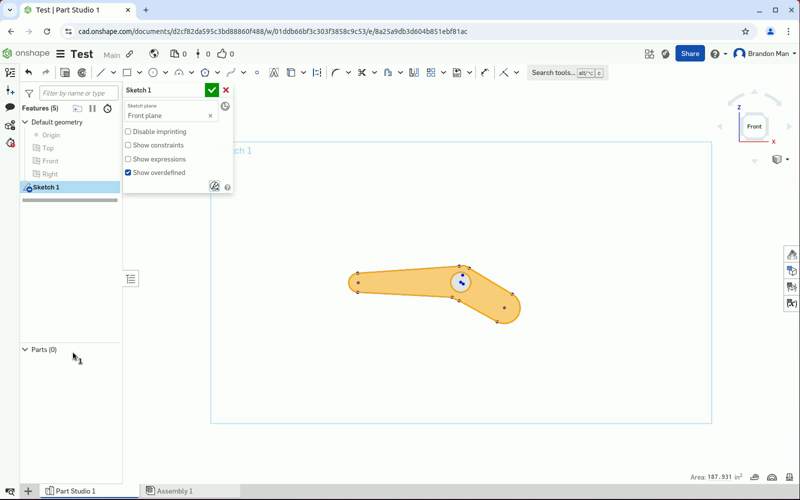
key(shift+y)
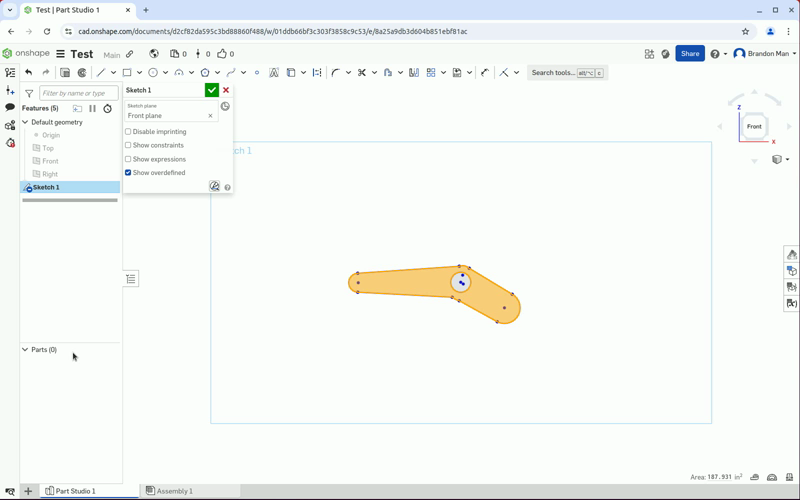
key(shift+e)
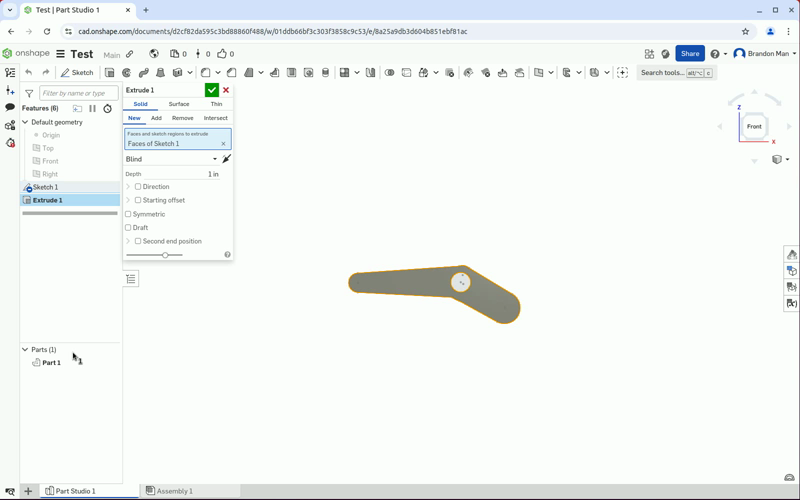
mouse_move(143, 106)
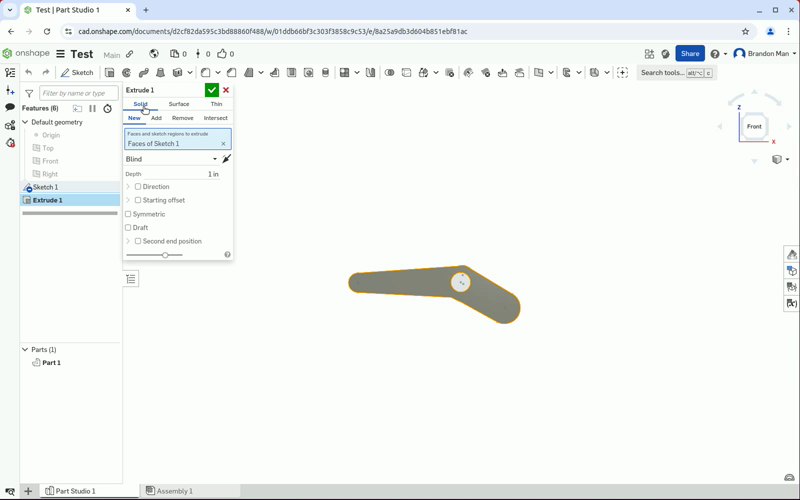
click(143, 106)
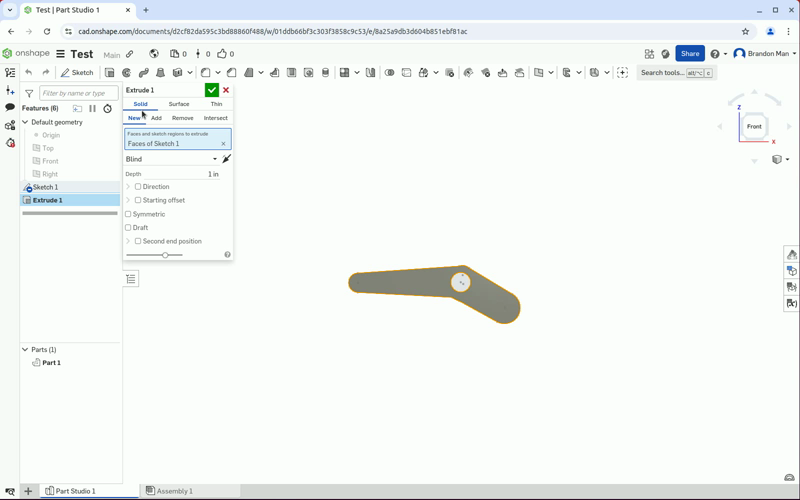
mouse_move(137, 120)
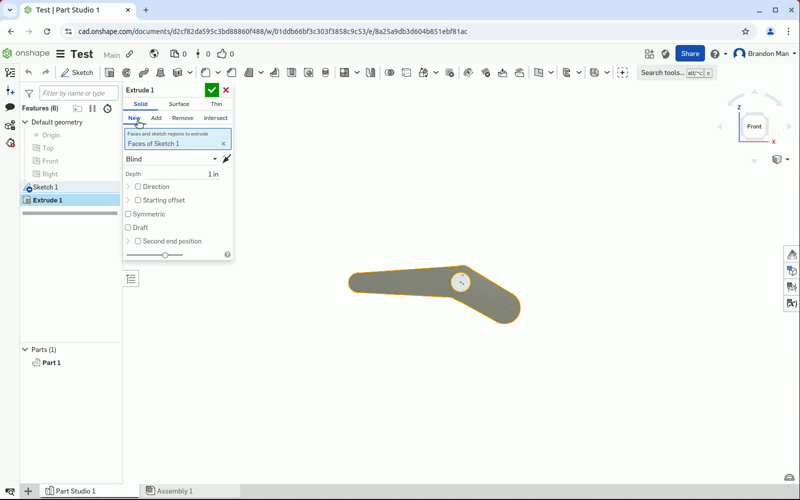
click(137, 120)
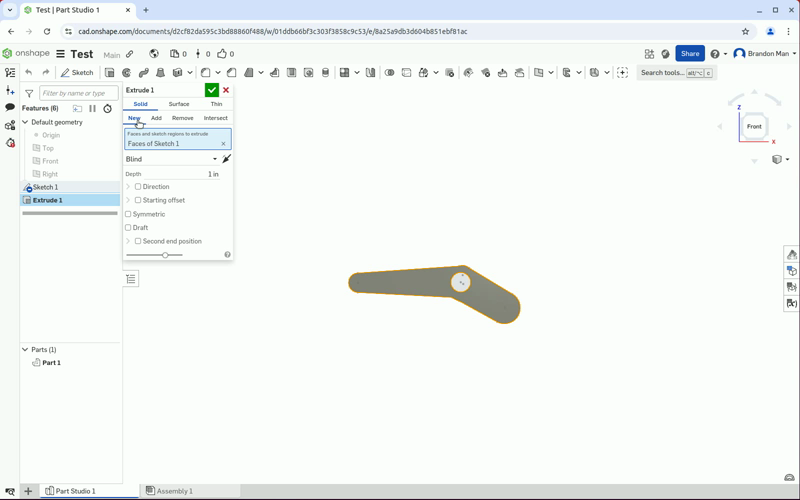
key(tab, 4)
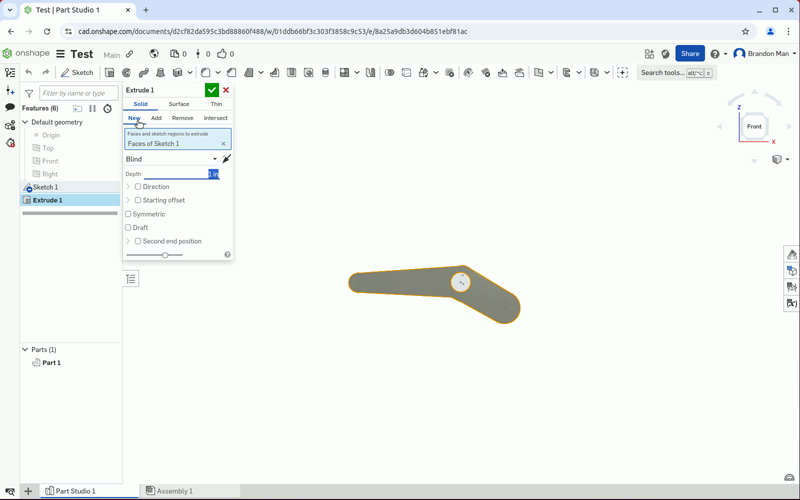
text(3.851)
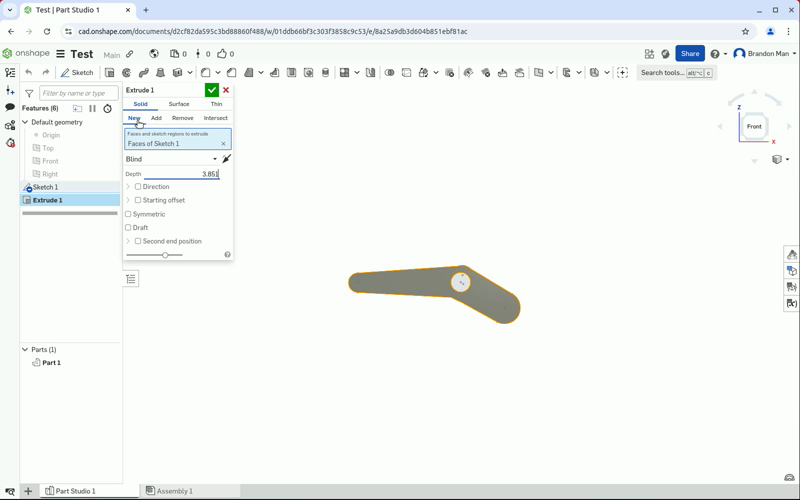
key(enter)
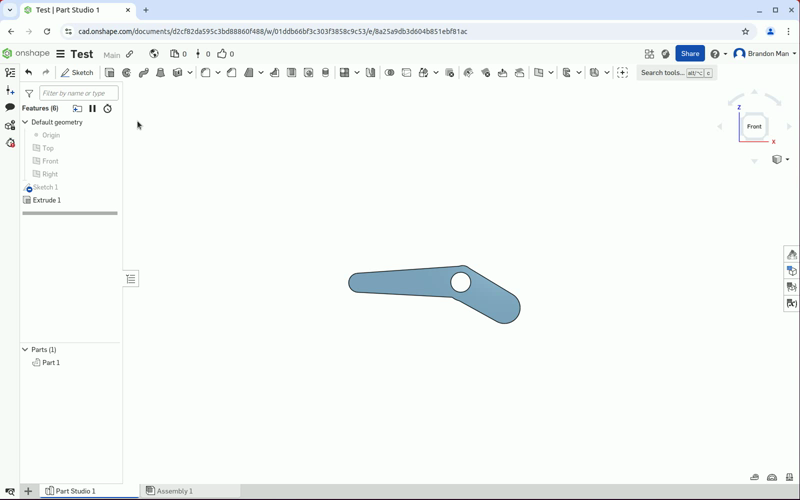
key(shift+h)
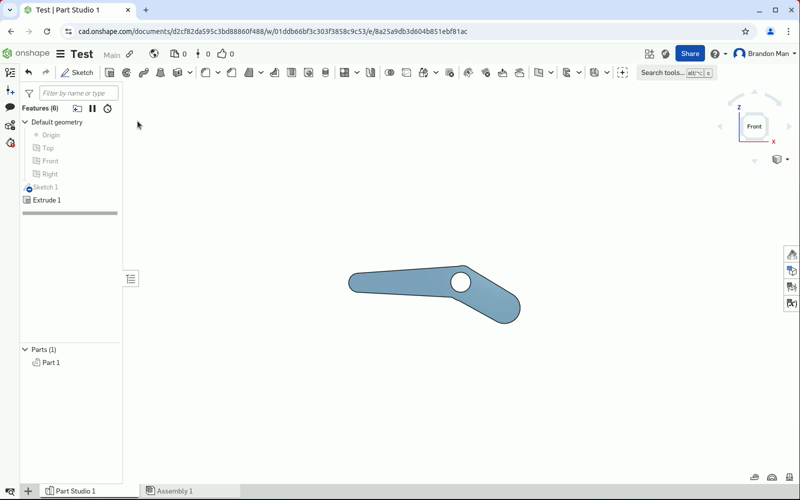
key(shift+h)
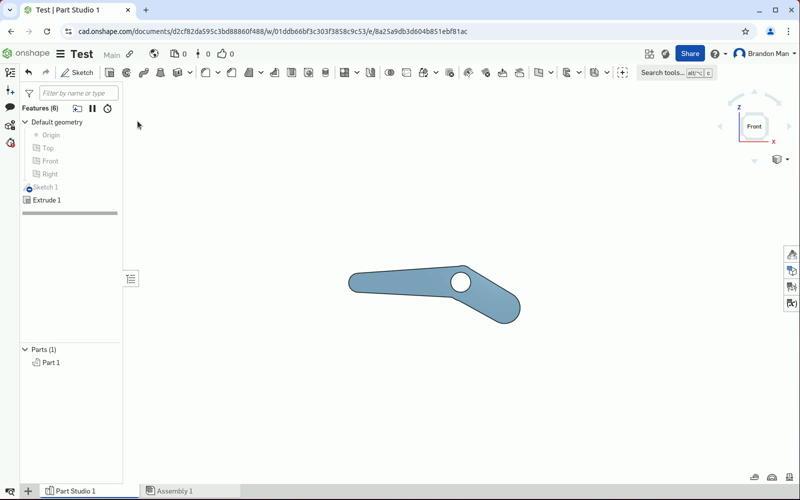
mouse_move(73, 189)
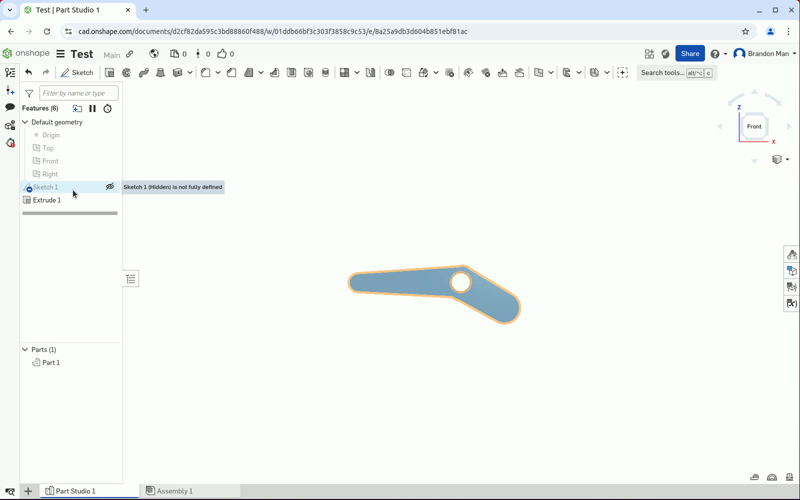
click(73, 189)
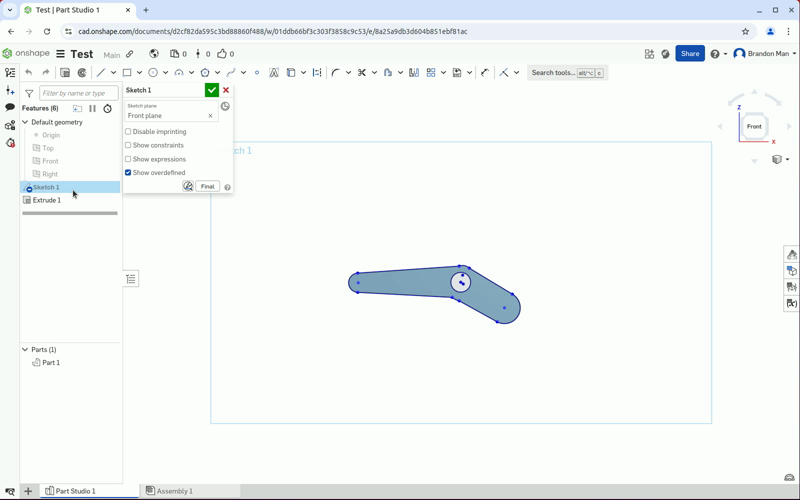
mouse_move(229, 92)
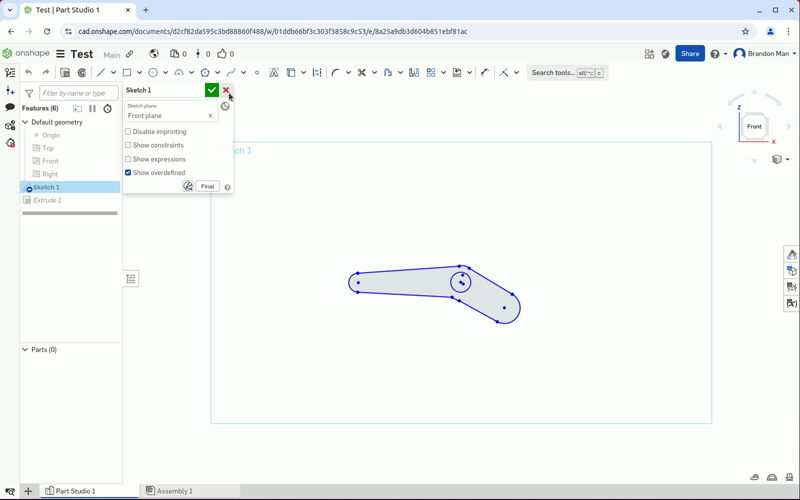
click(229, 92)
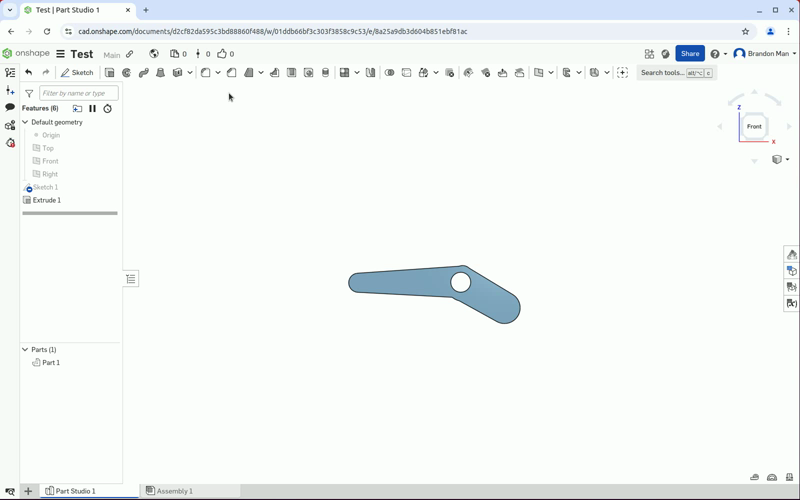
mouse_move(541, 75)
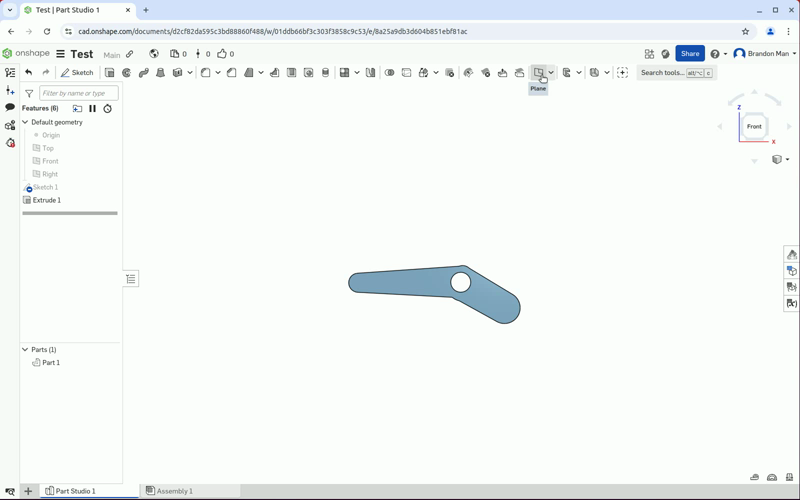
click(541, 75)
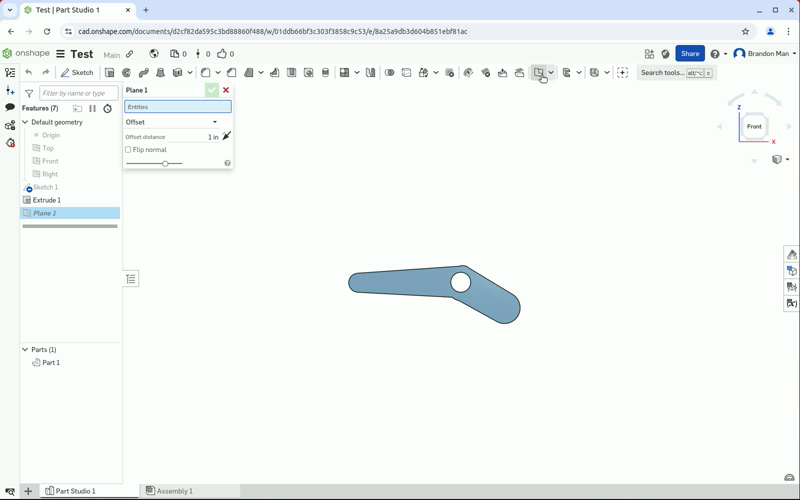
mouse_move(73, 163)
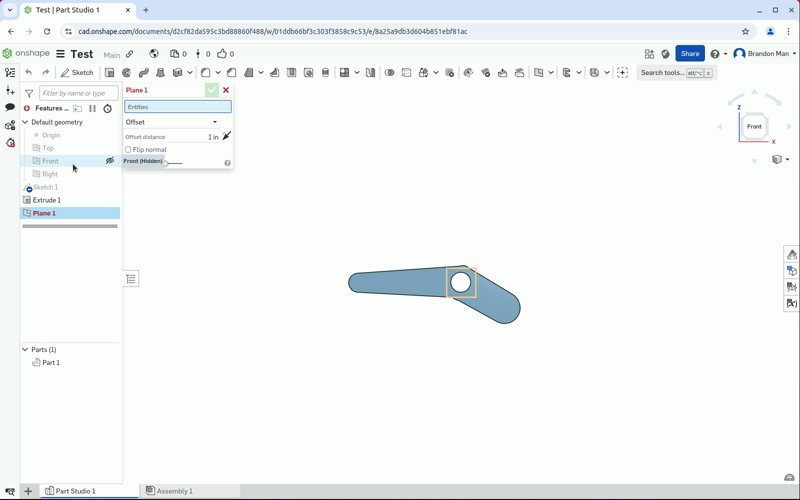
click(73, 163)
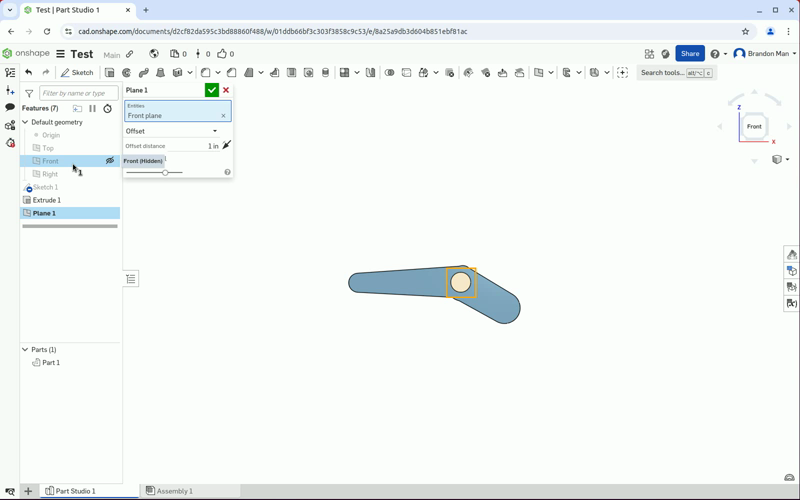
key(tab, 2)
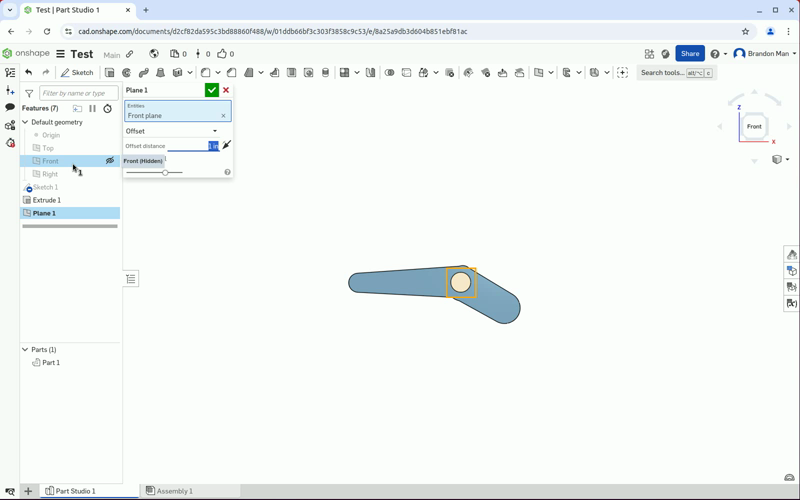
text(3.851)
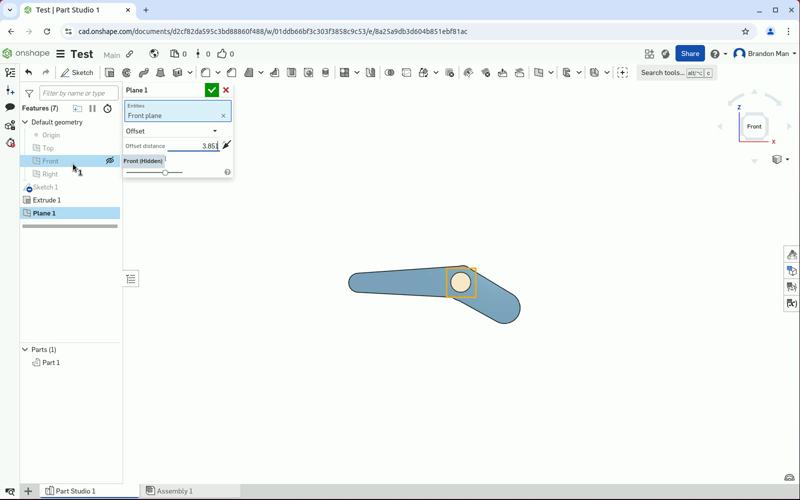
key(enter, 2)
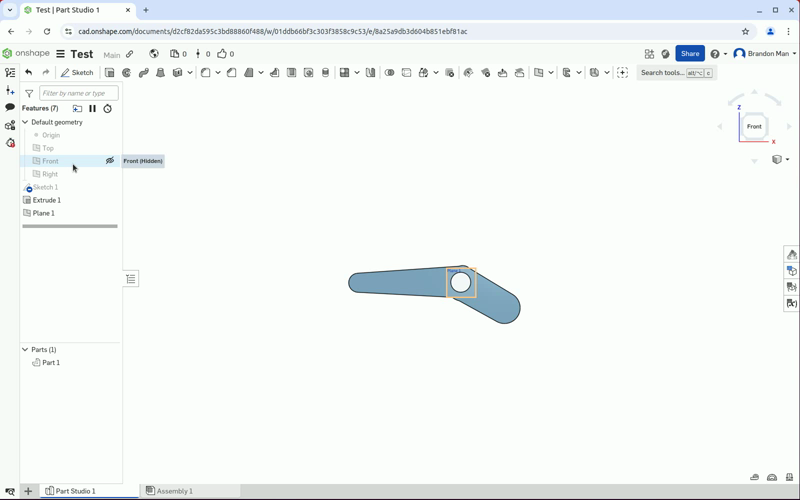
key(shift+s)
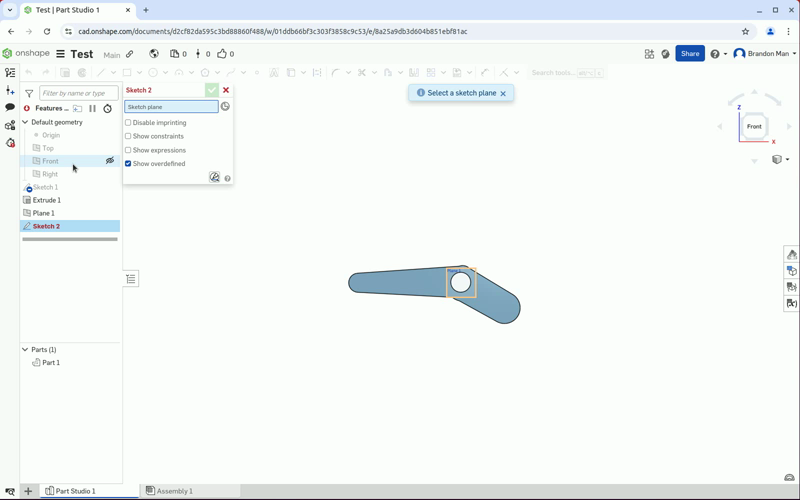
mouse_move(73, 215)
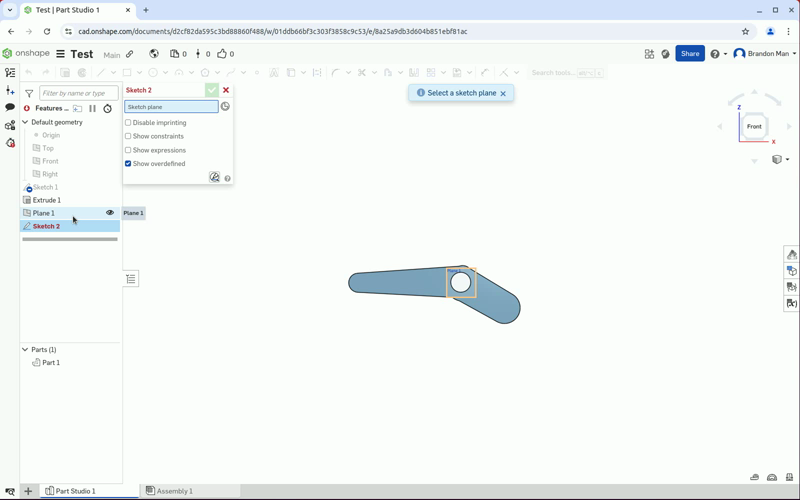
click(73, 215)
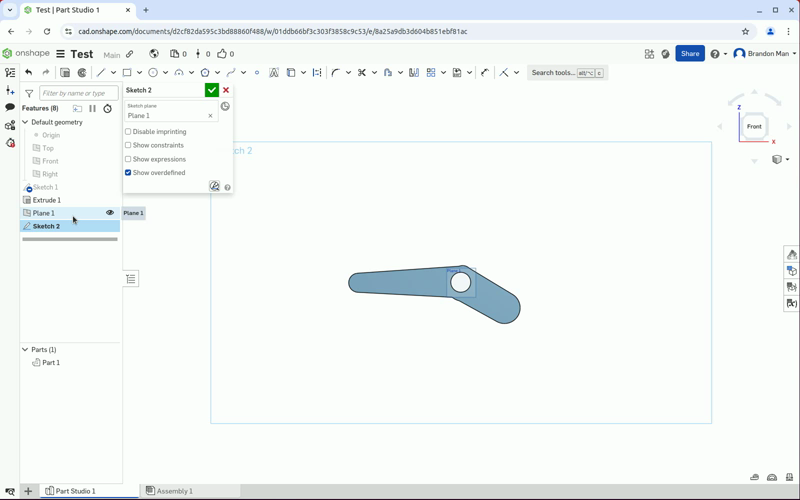
mouse_move(73, 352)
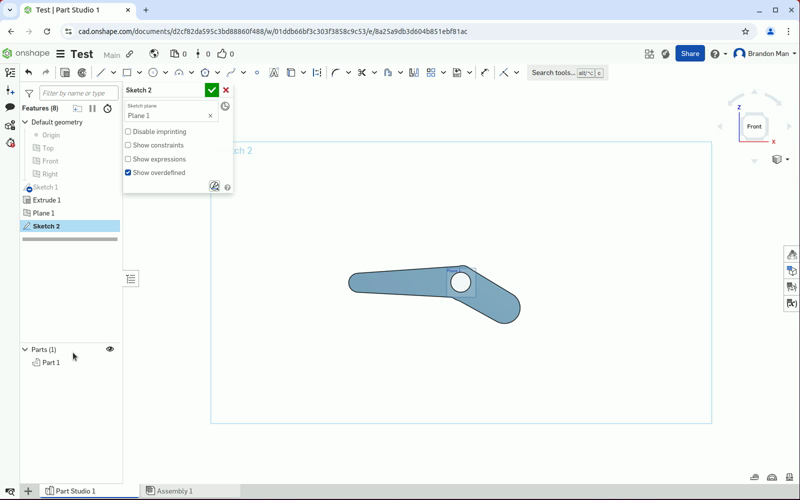
key(y)
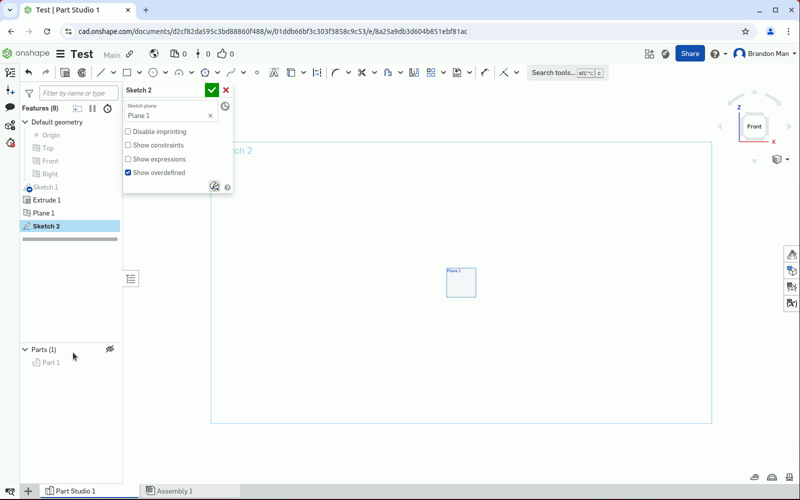
key(c)
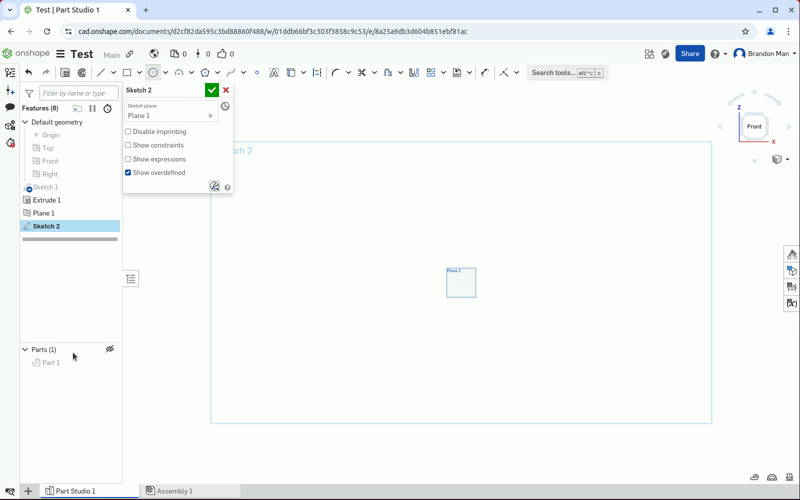
key_down(shift)
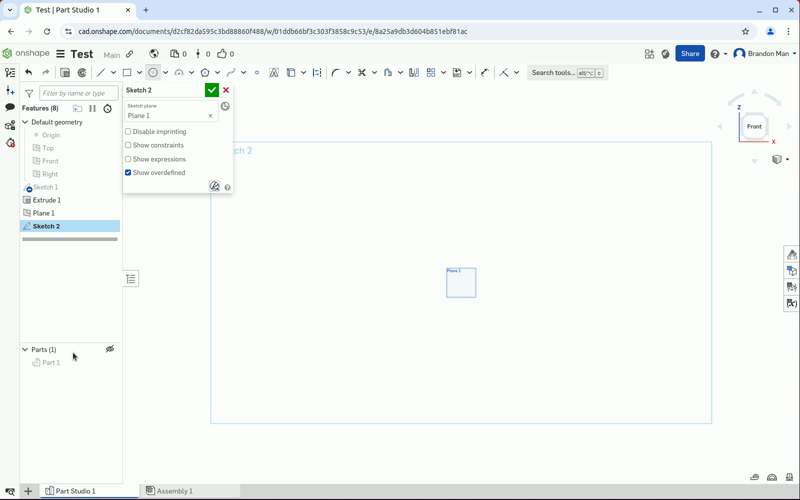
mouse_move(506, 308)
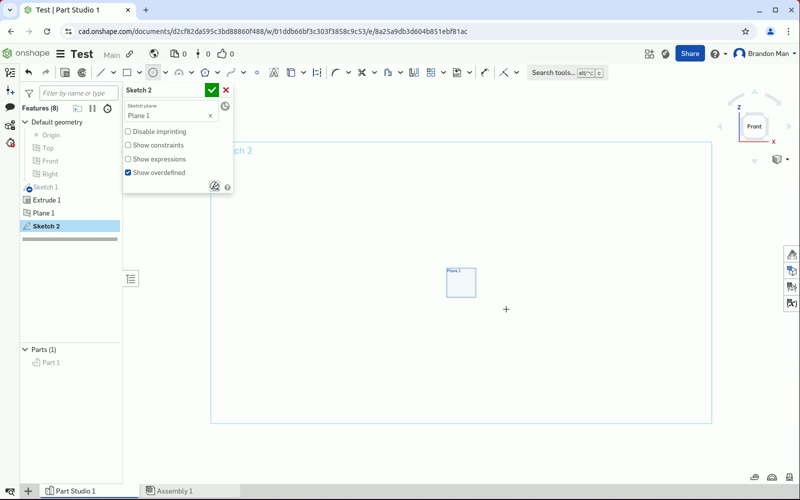
click(506, 308)
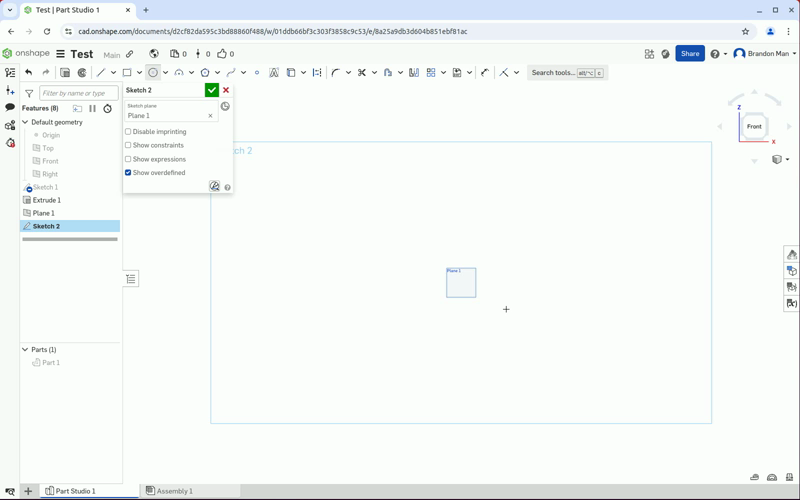
key_up(shift)
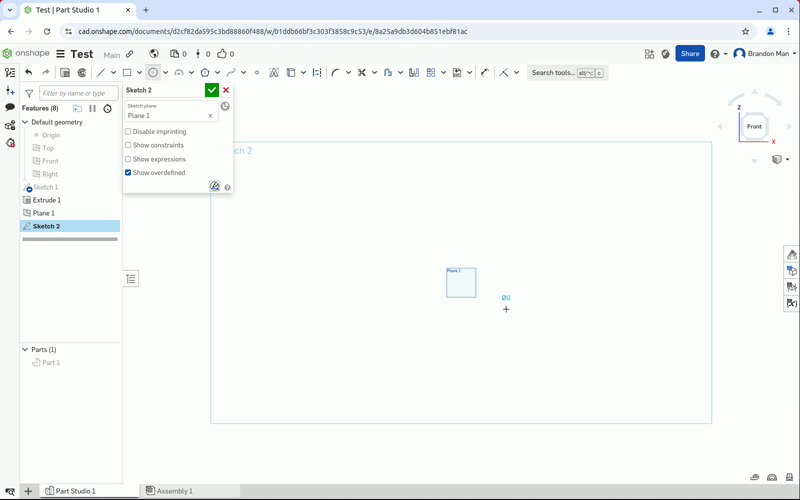
mouse_move(513, 308)
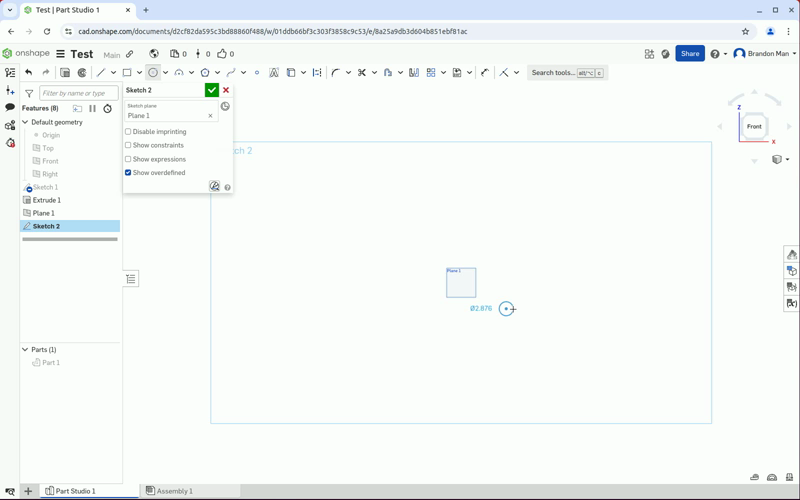
click(513, 308)
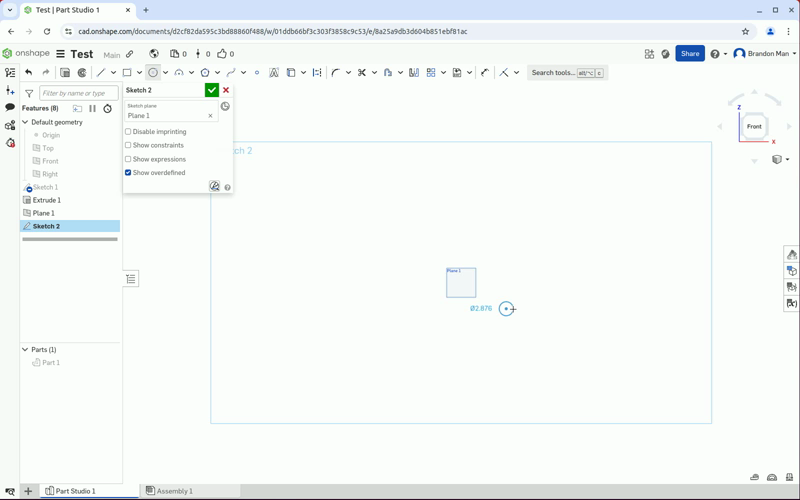
key(esc)
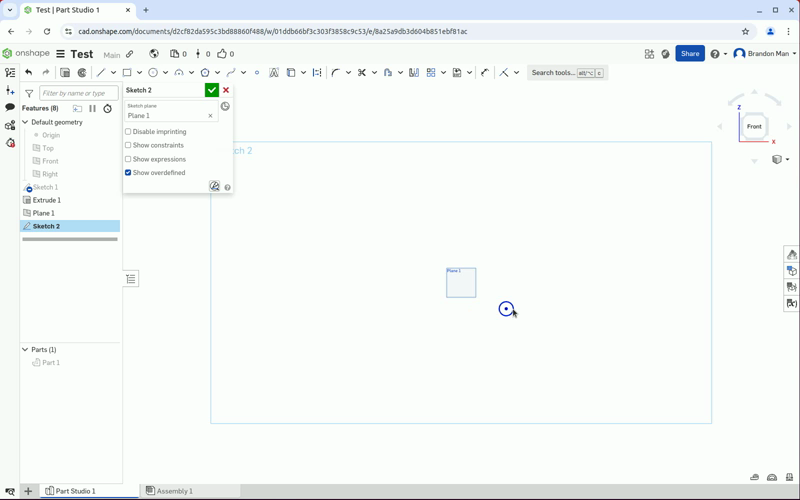
mouse_move(505, 310)
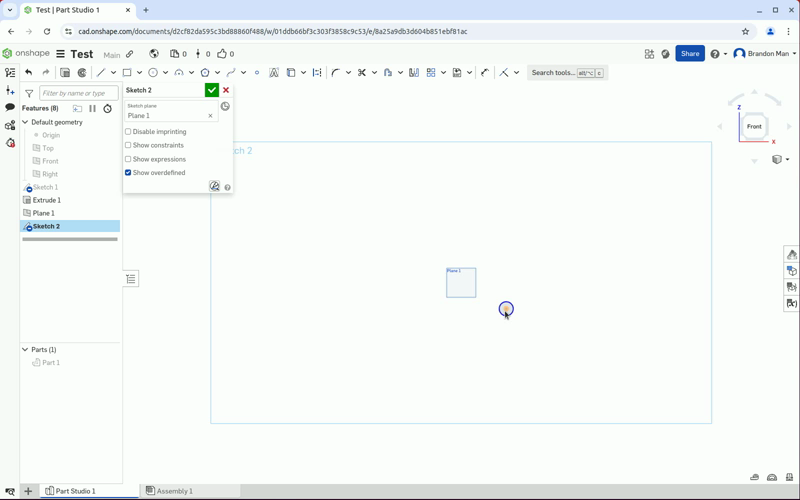
scroll(6)
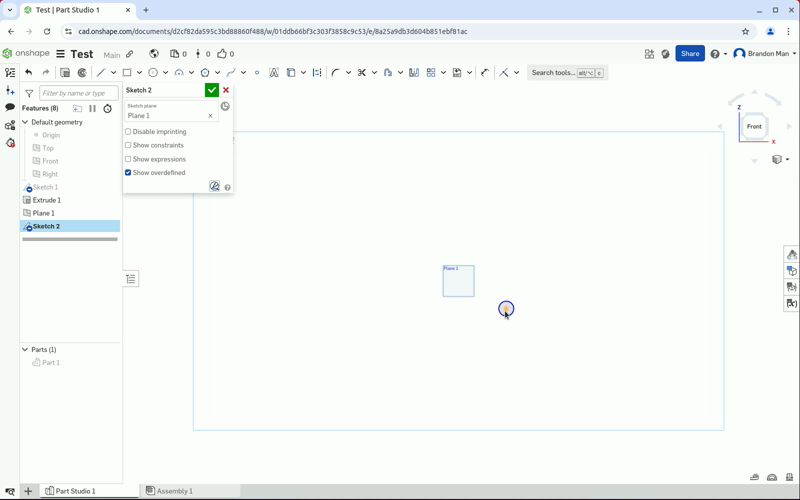
scroll(6)
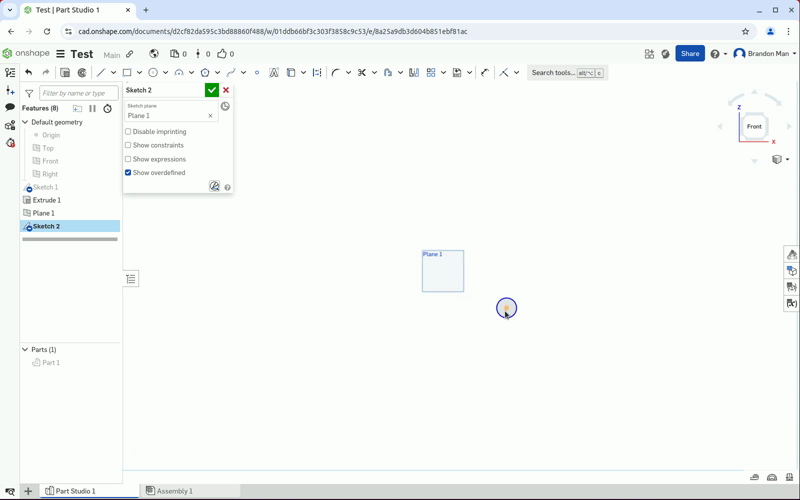
scroll(6)
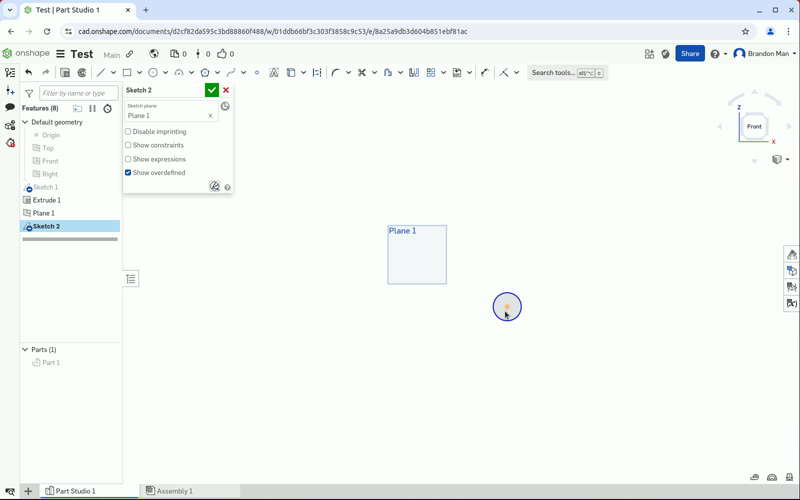
scroll(6)
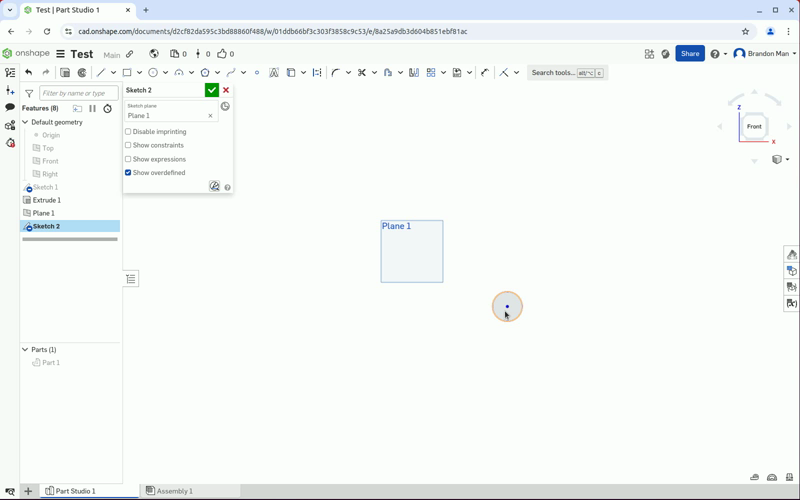
scroll(6)
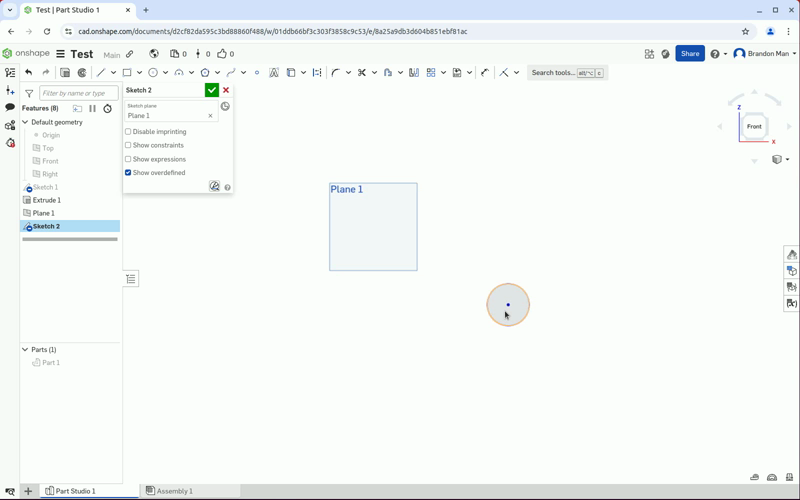
scroll(6)
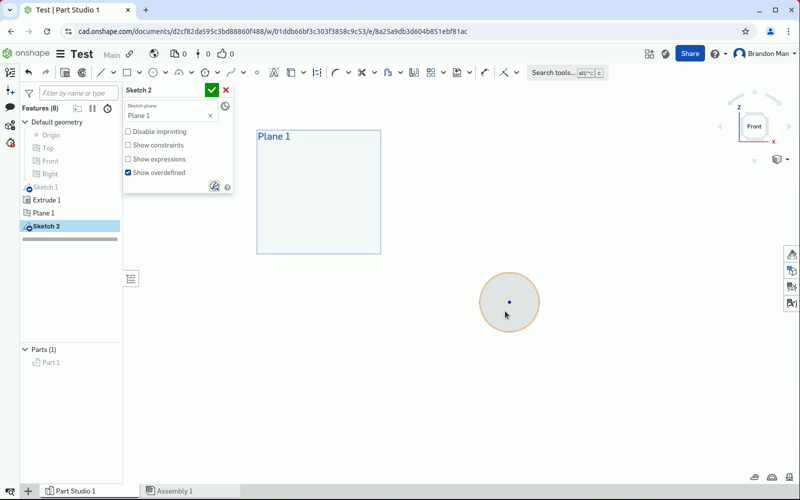
scroll(6)
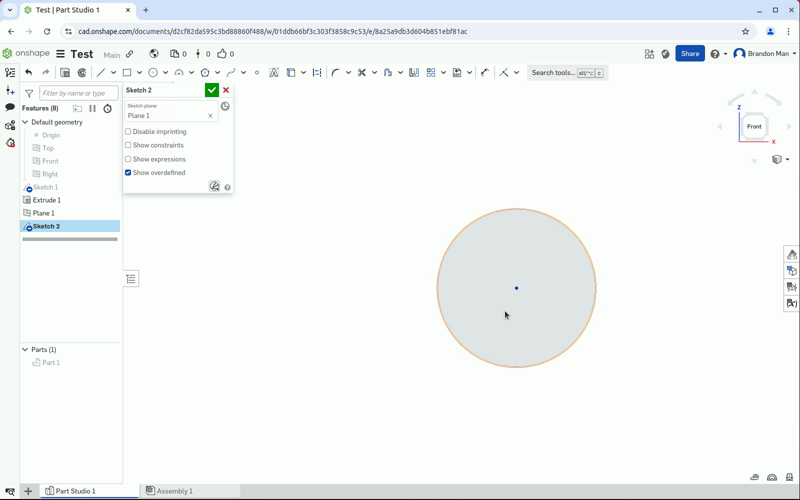
click(505, 310)
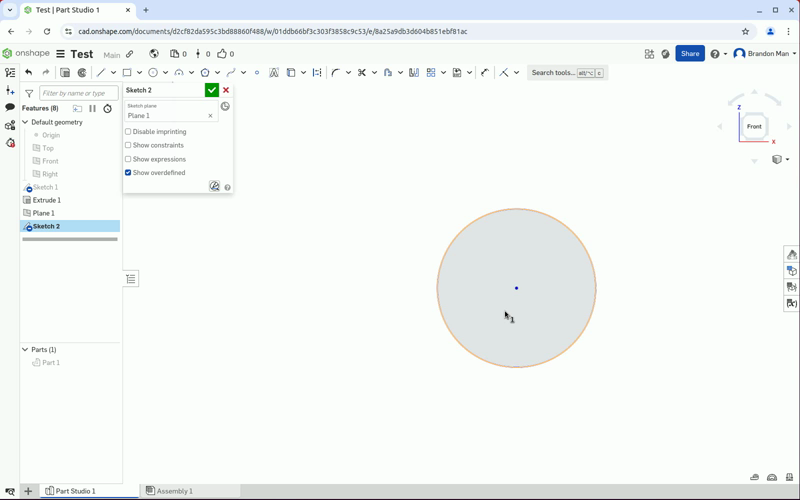
scroll(-6)
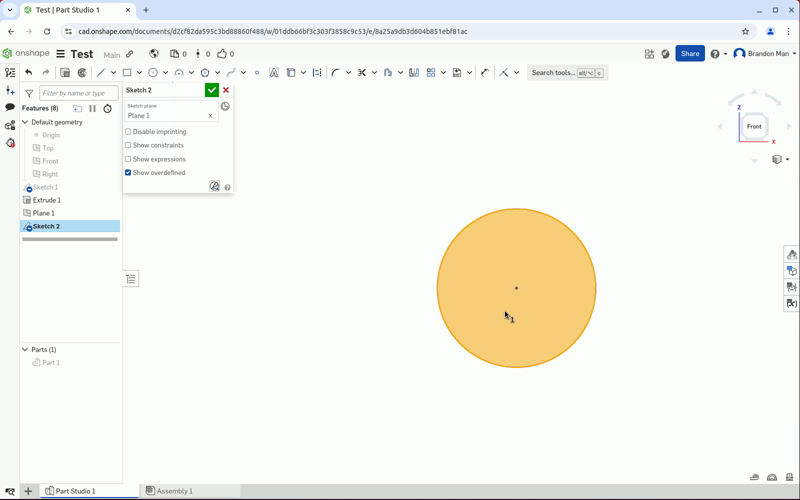
scroll(-6)
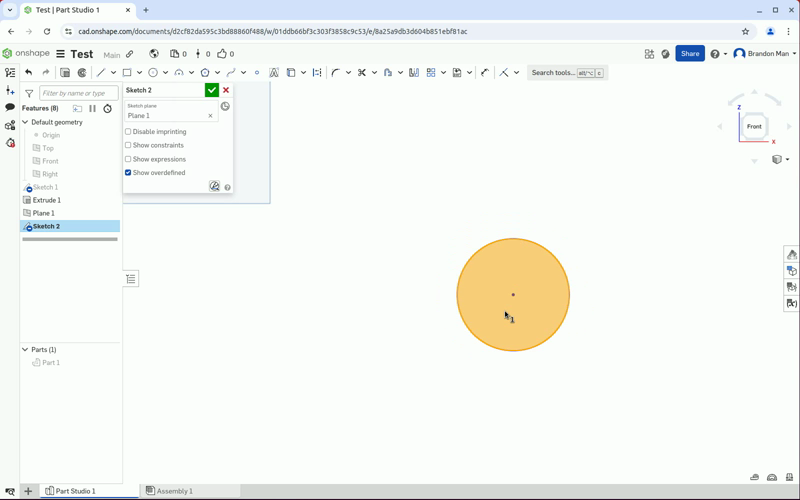
scroll(-6)
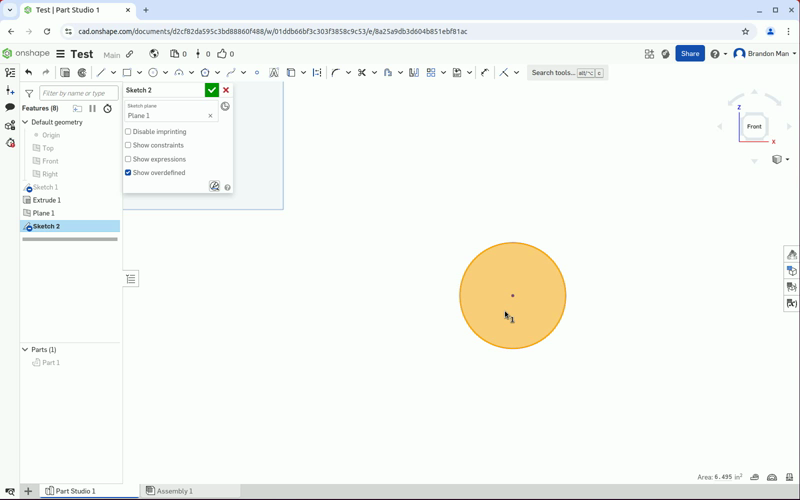
scroll(-6)
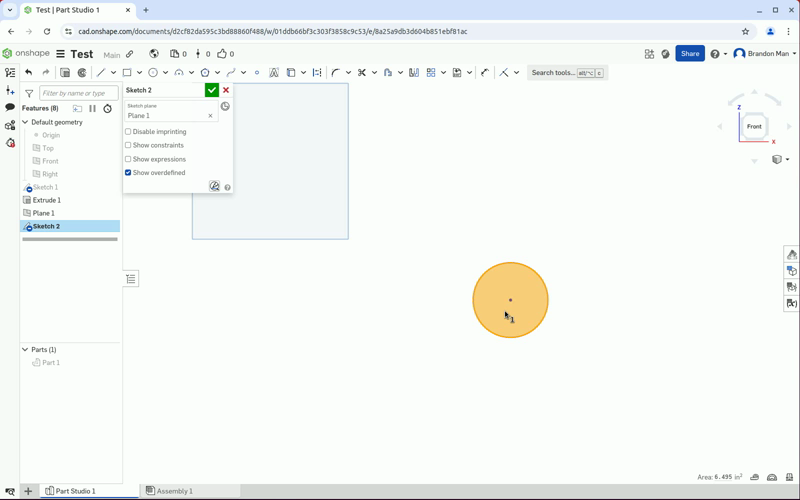
scroll(-6)
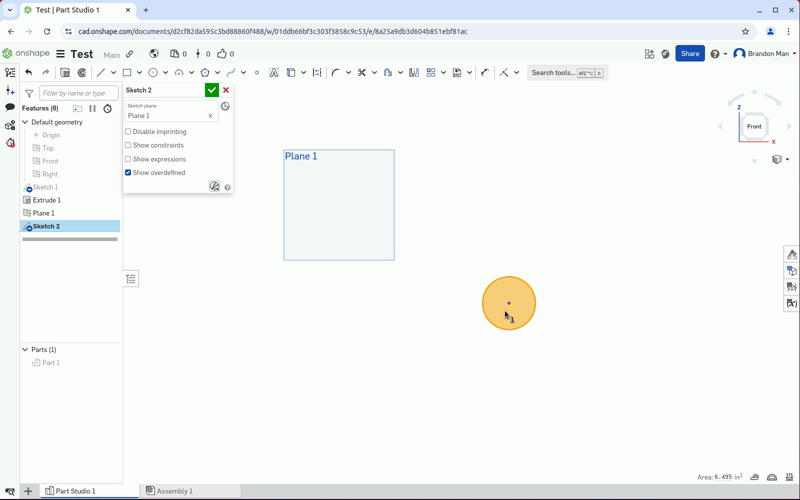
scroll(-6)
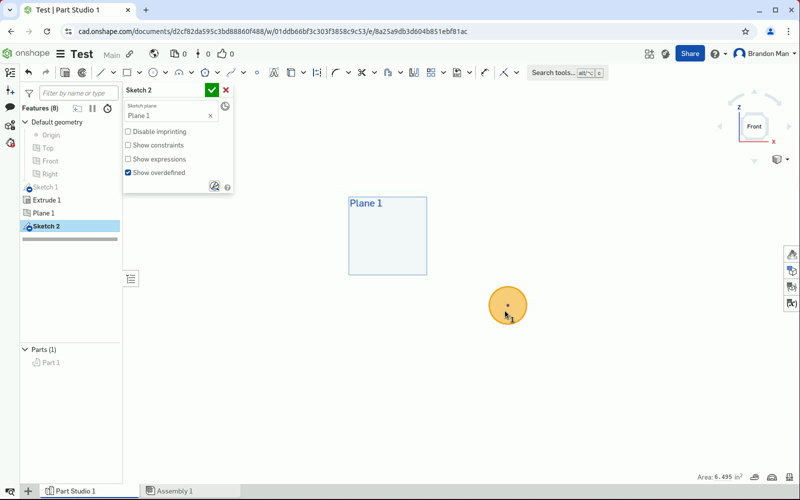
scroll(-6)
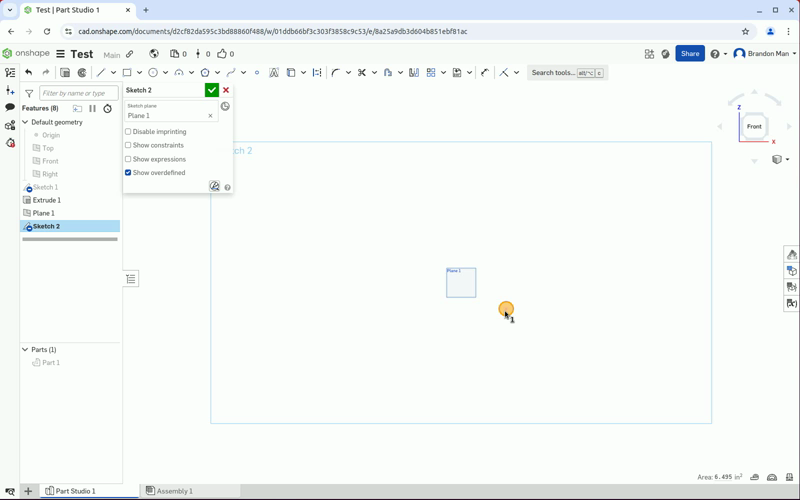
mouse_move(73, 352)
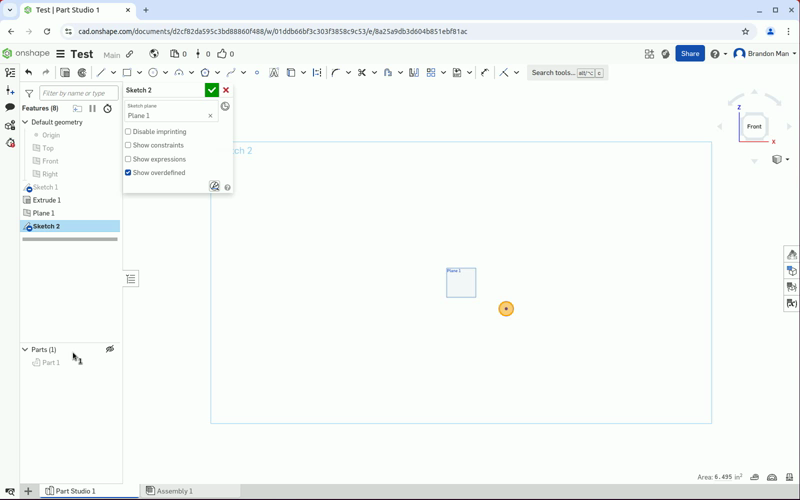
key(shift+y)
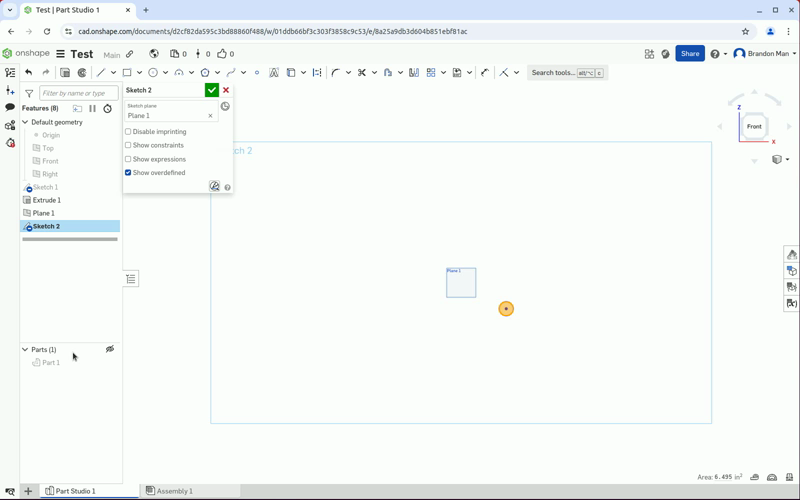
key(shift+e)
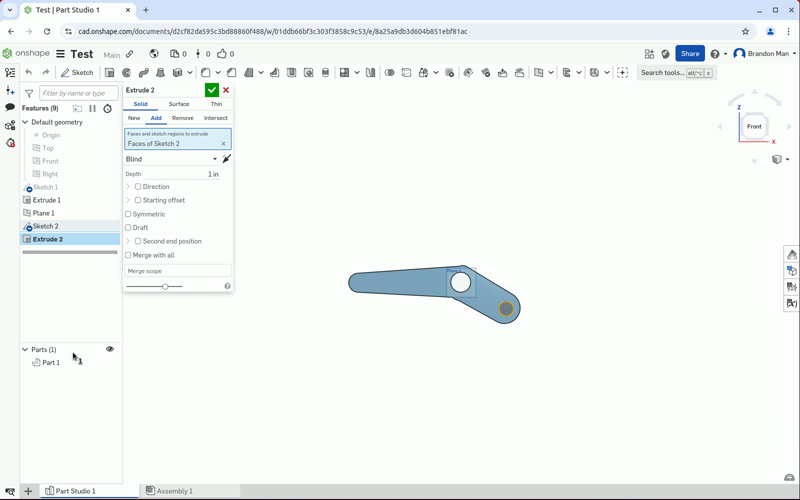
mouse_move(143, 106)
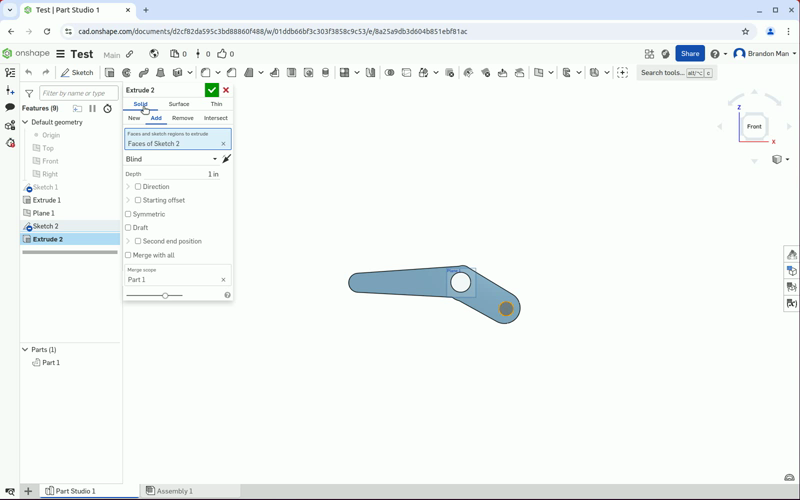
click(143, 106)
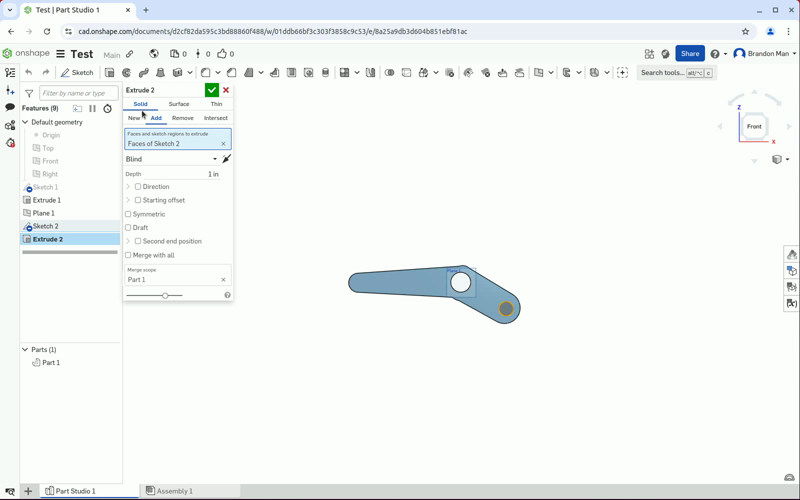
mouse_move(137, 120)
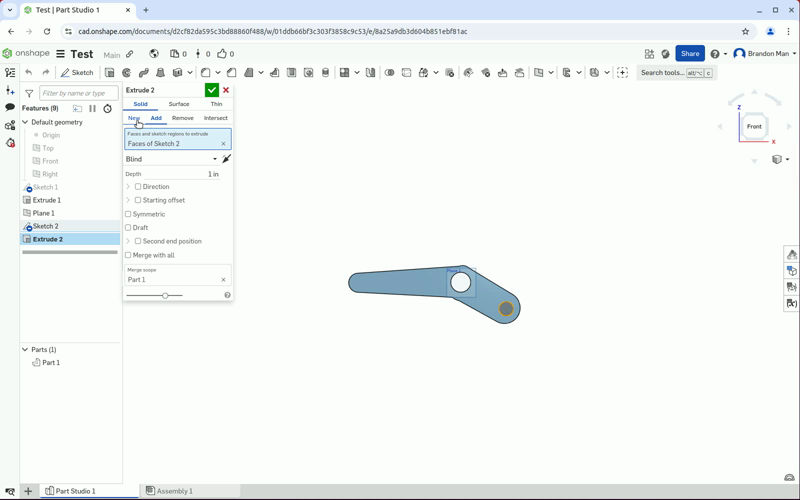
click(137, 120)
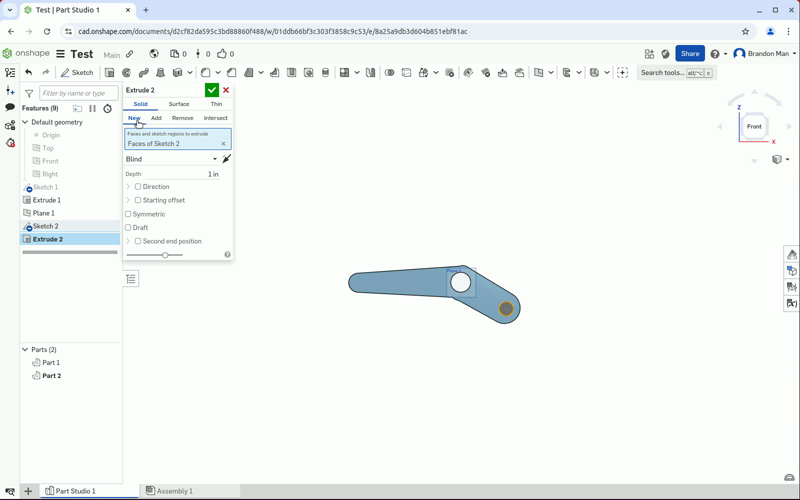
key(tab, 4)
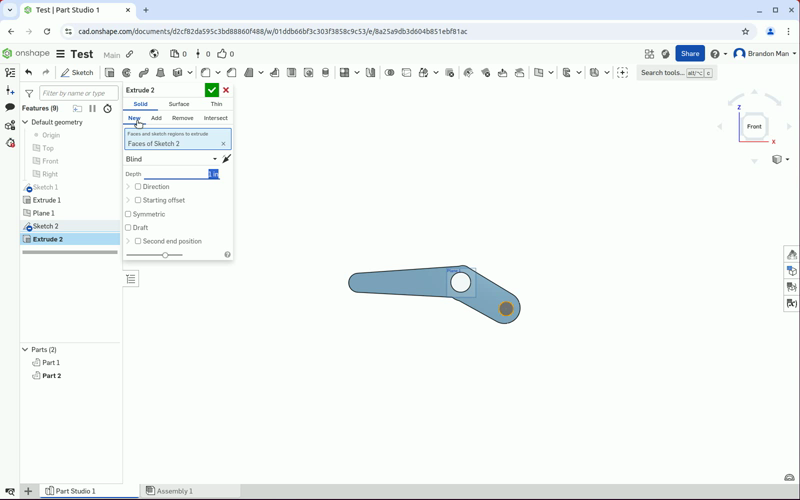
text(7.943)
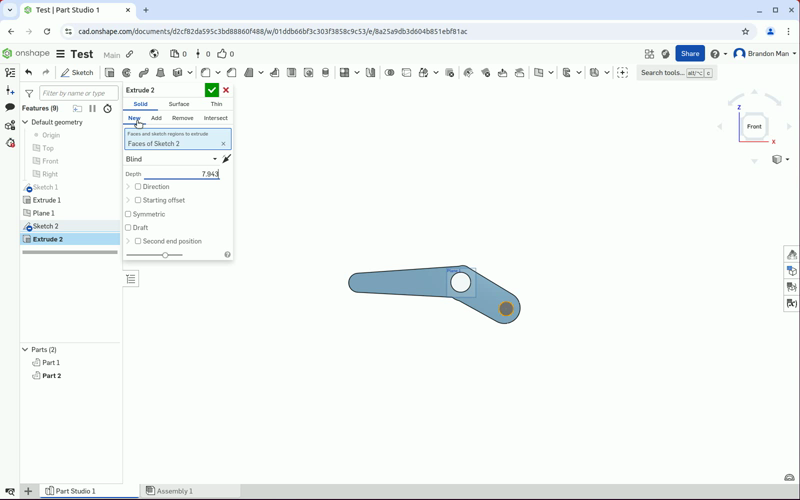
key(enter)
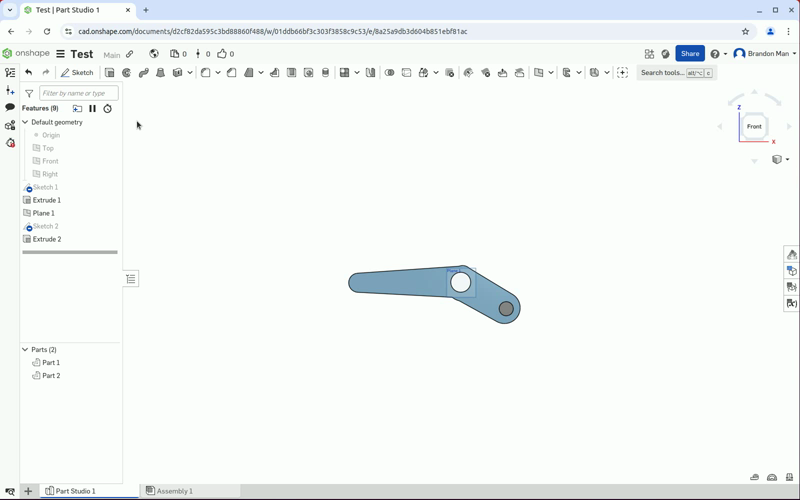
key(shift+h)
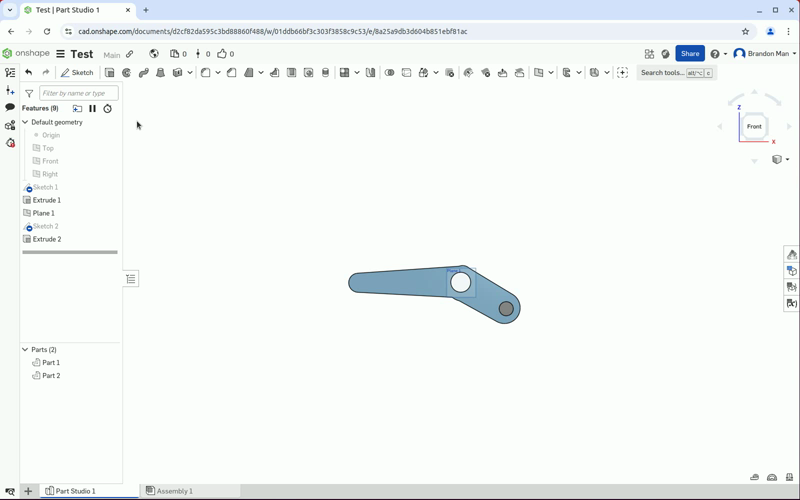
key(shift+h)
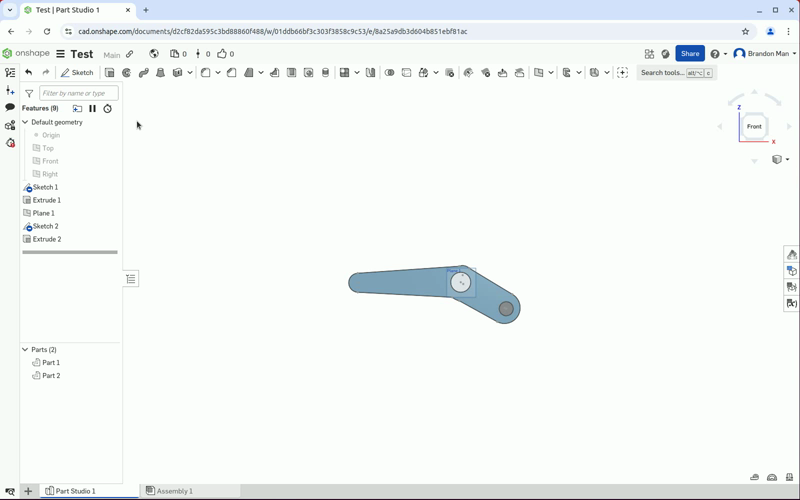
key(shift+7)
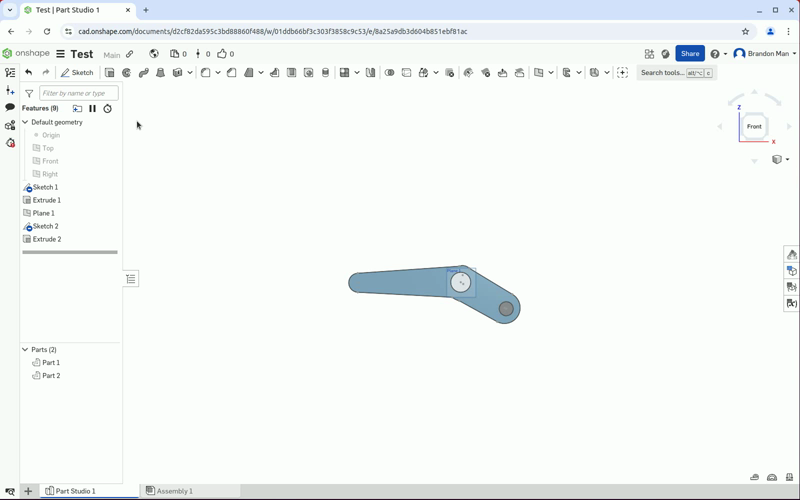
key(left, 2)
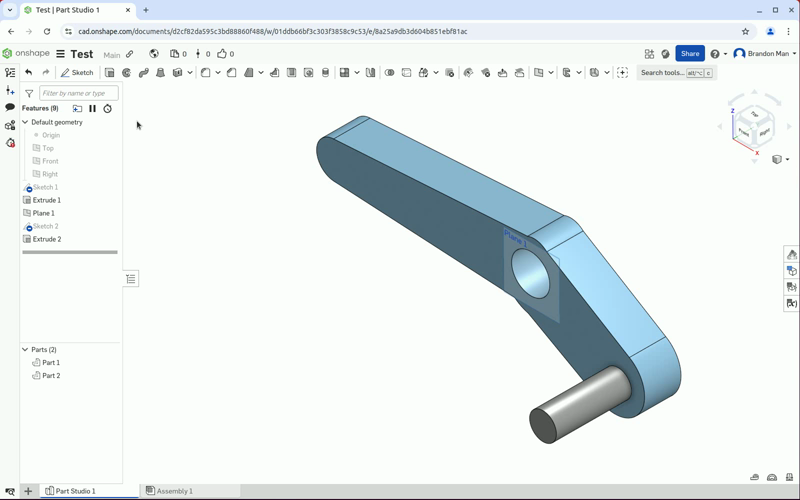
key(down, 2)
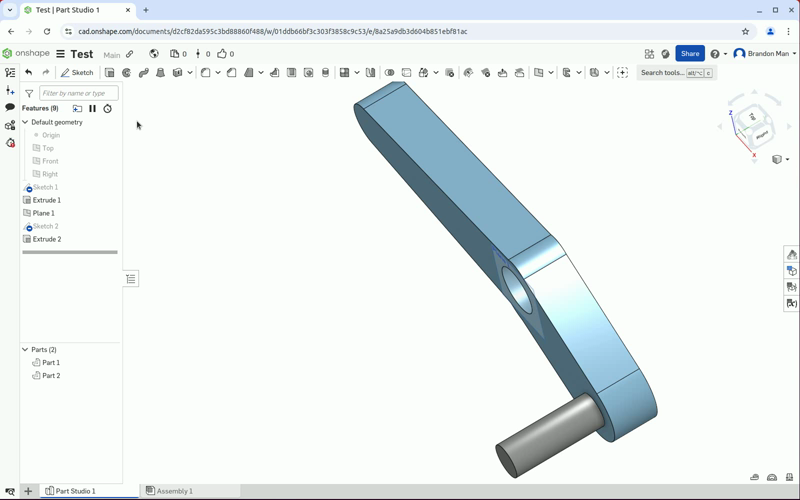
key(up, 2)
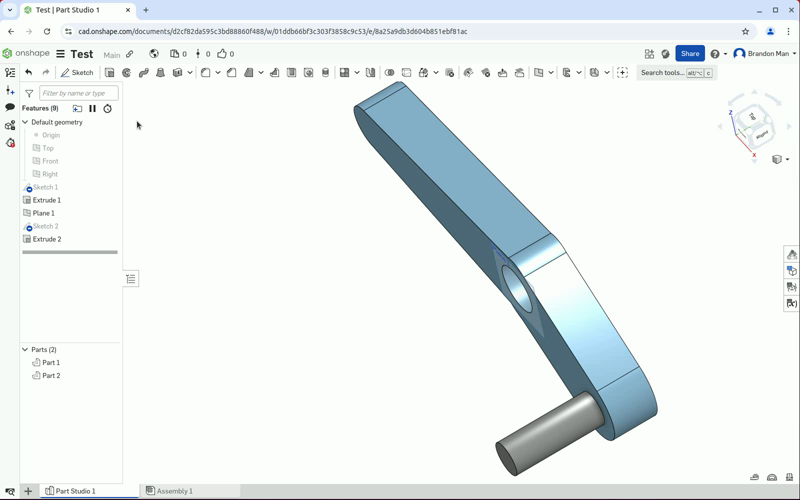
key(right, 2)
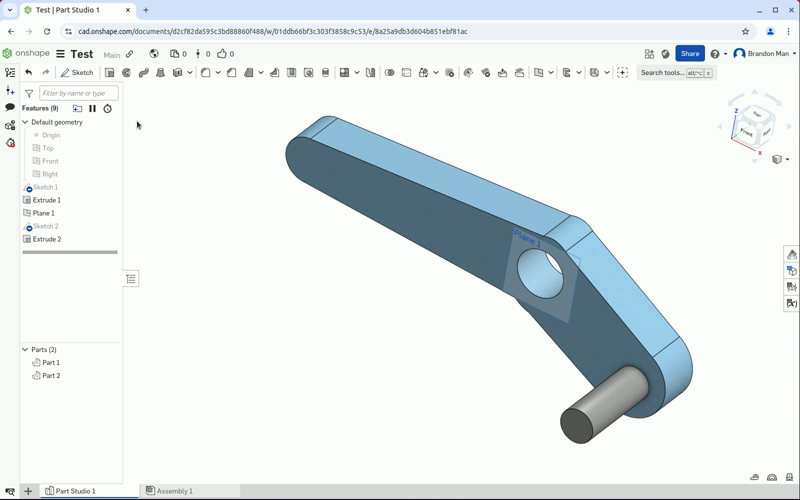
mouse_move(73, 189)
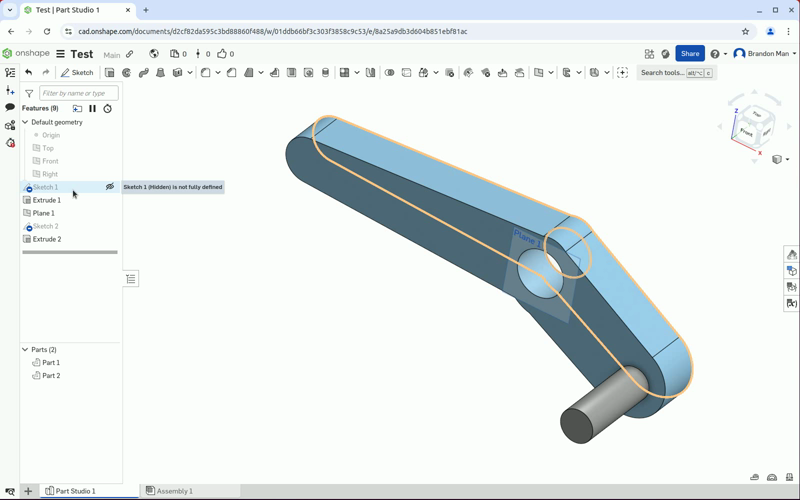
click(73, 189)